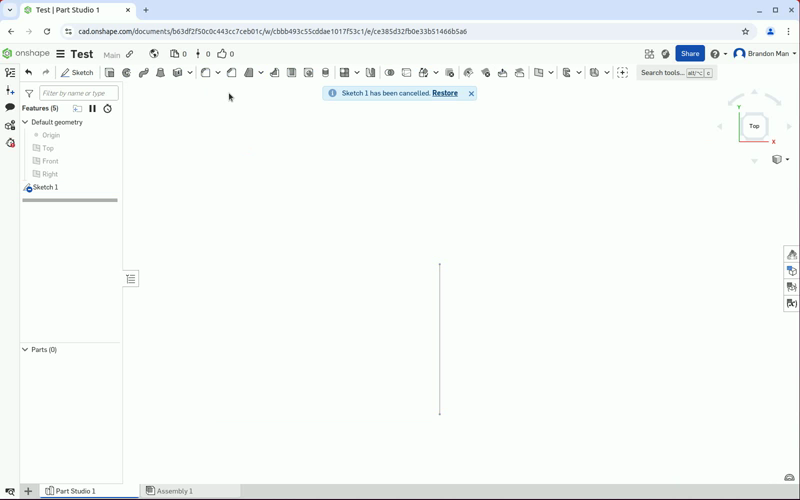
key(shift+h)
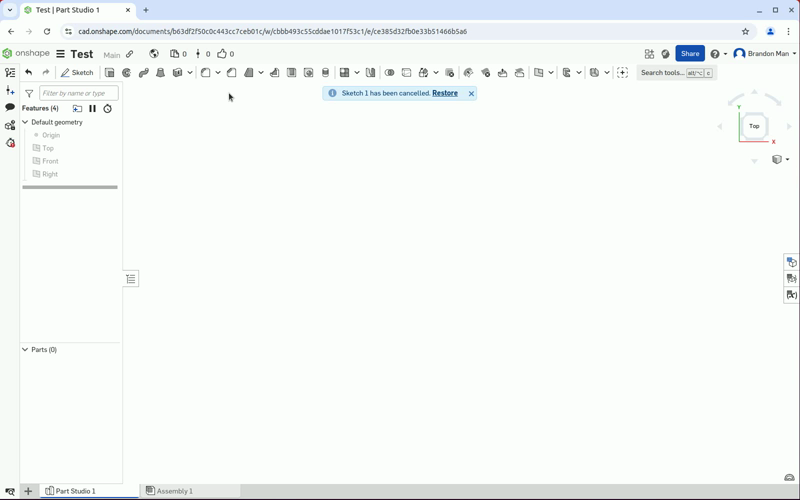
mouse_move(73, 352)
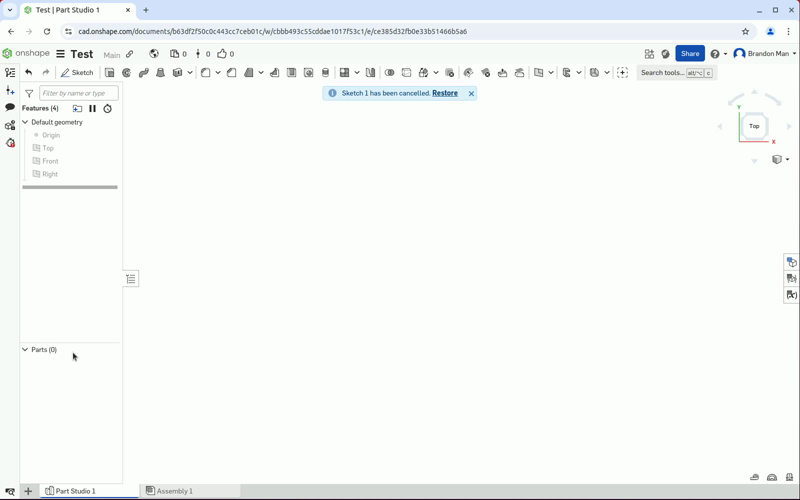
key(y)
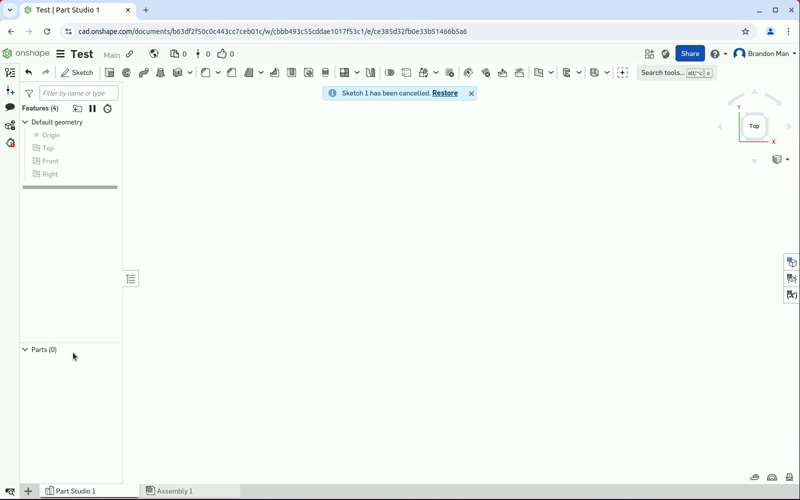
key(shift+p)
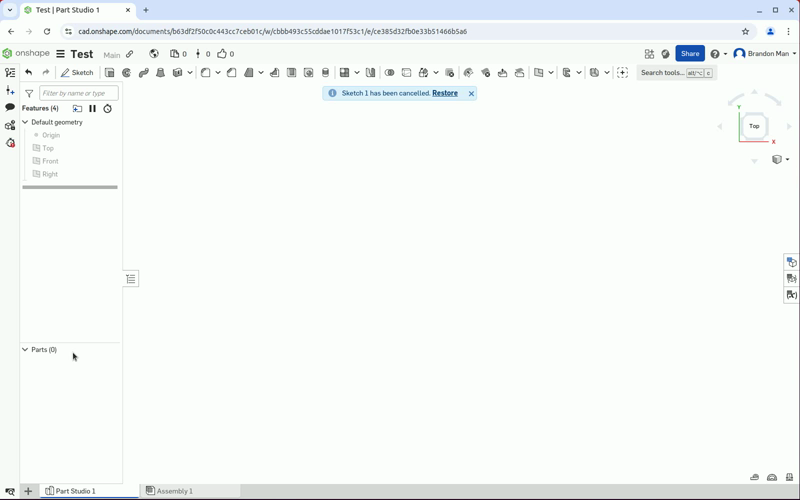
key(space)
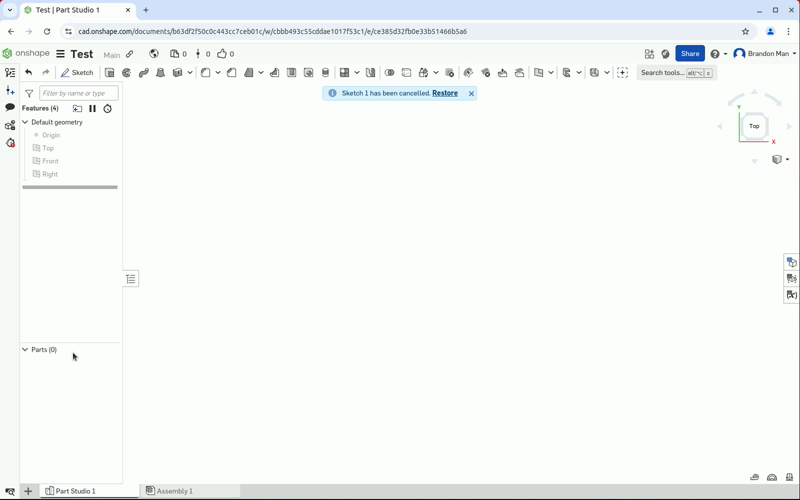
key_down(shift)
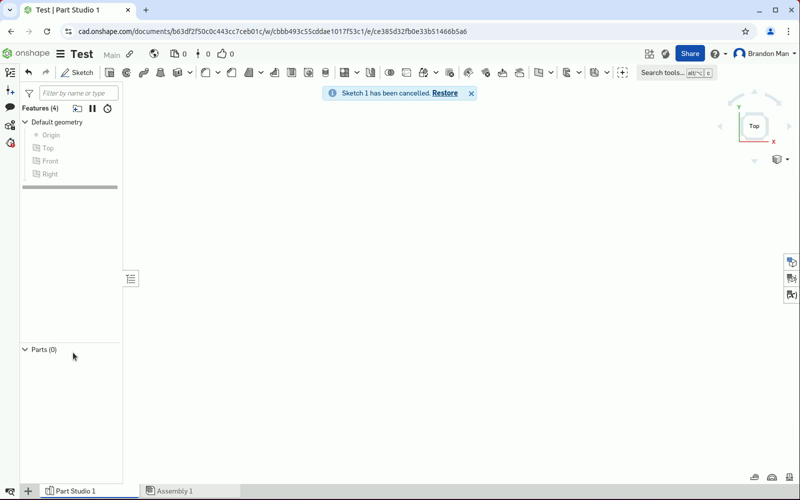
key(up)
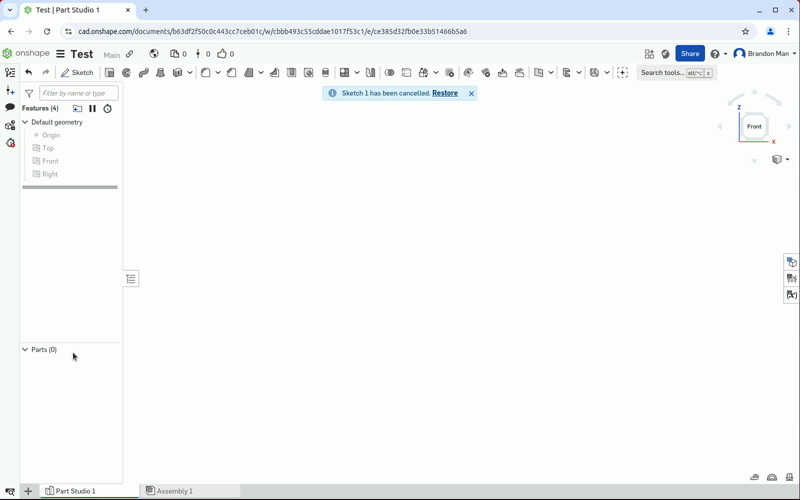
key_up(shift)
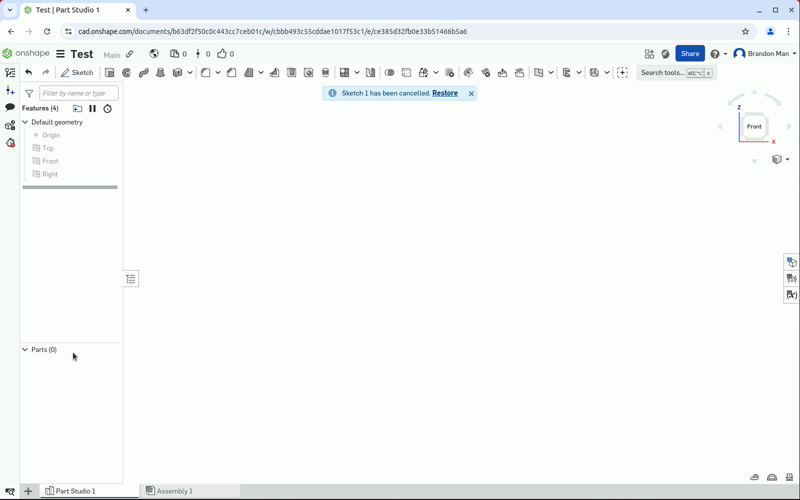
mouse_move(73, 352)
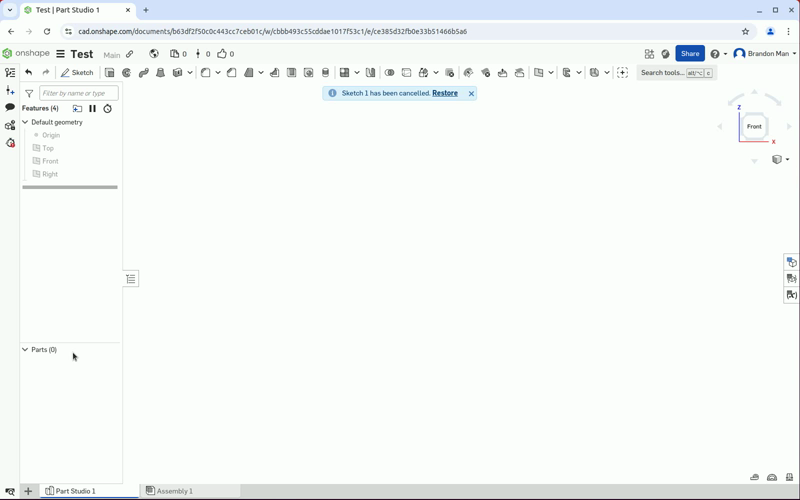
key(shift+y)
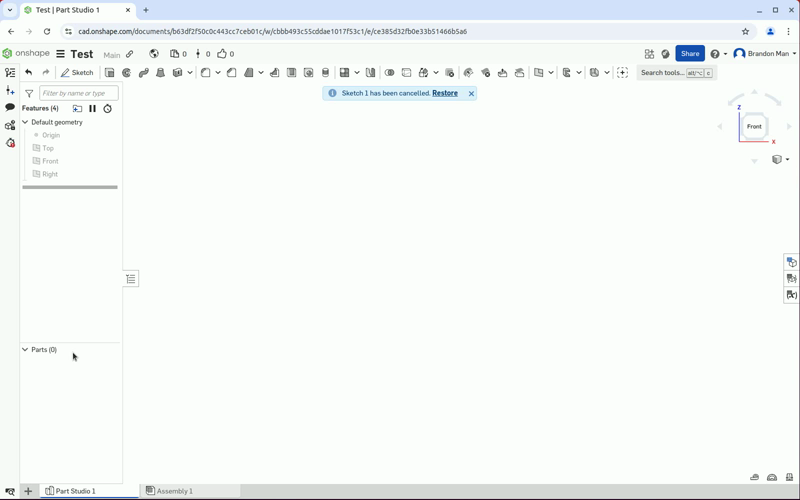
key(shift+s)
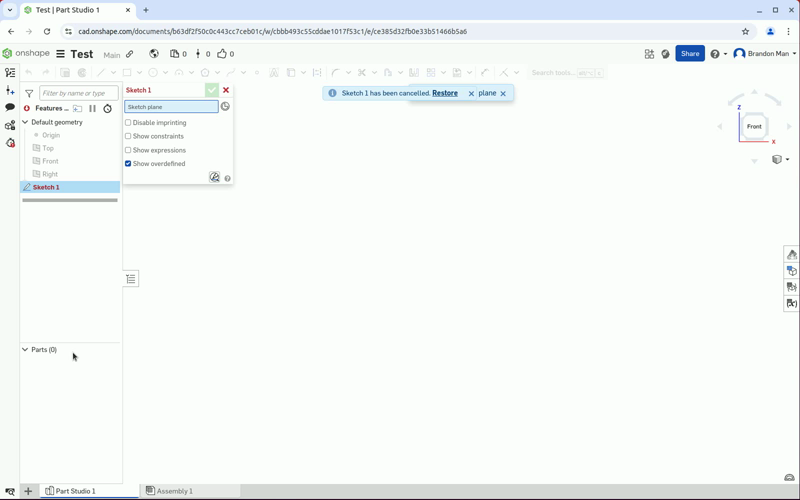
mouse_move(73, 163)
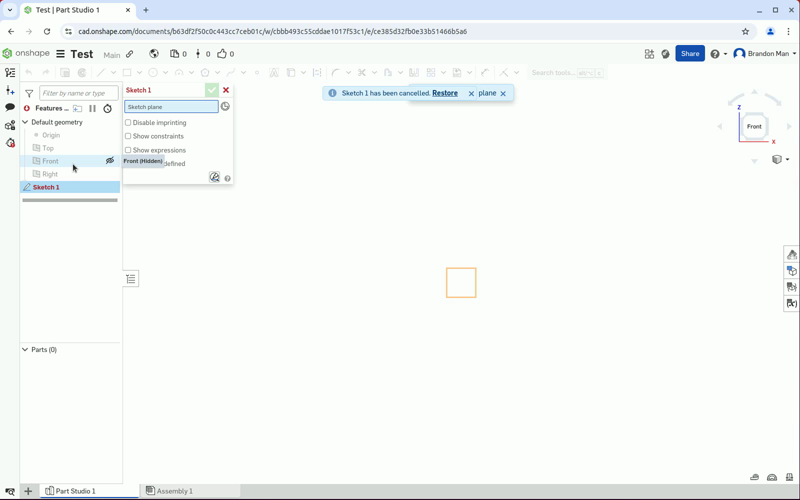
click(73, 163)
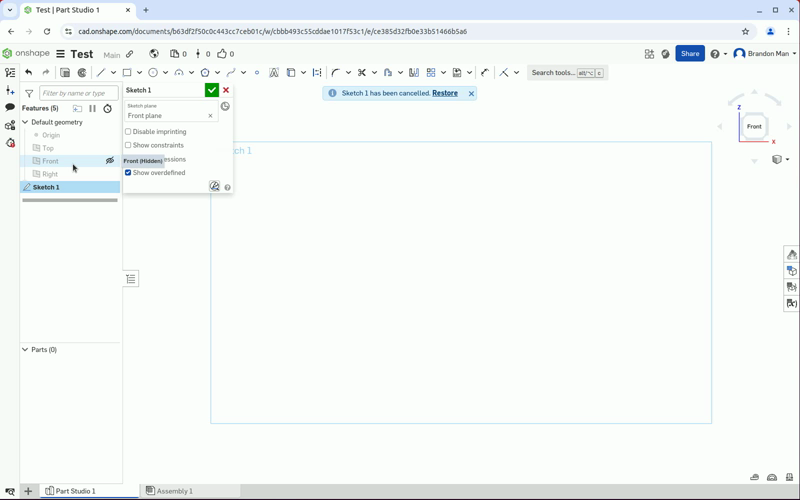
mouse_move(73, 352)
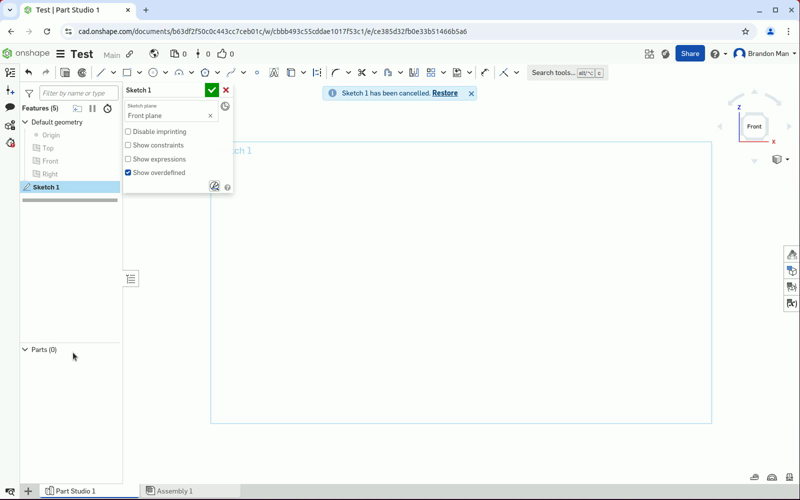
key(y)
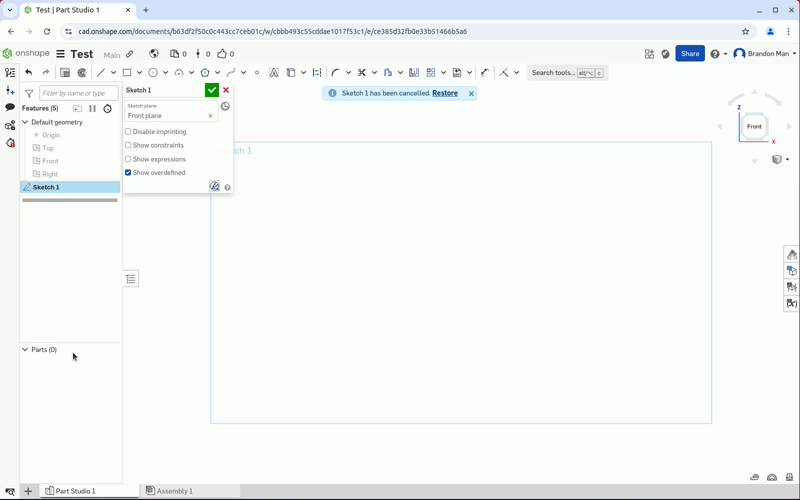
key(l)
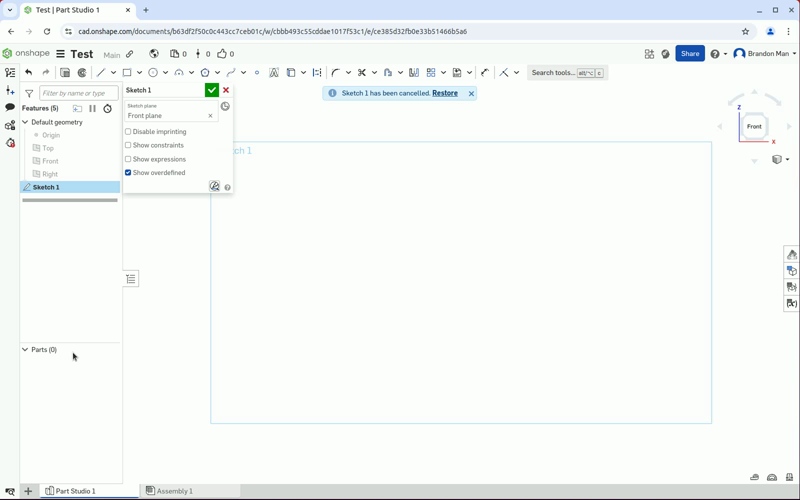
key_down(shift)
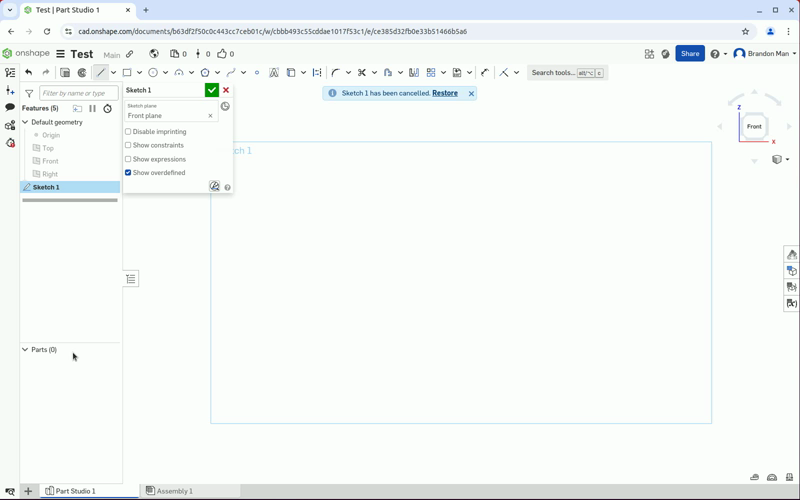
mouse_move(401, 282)
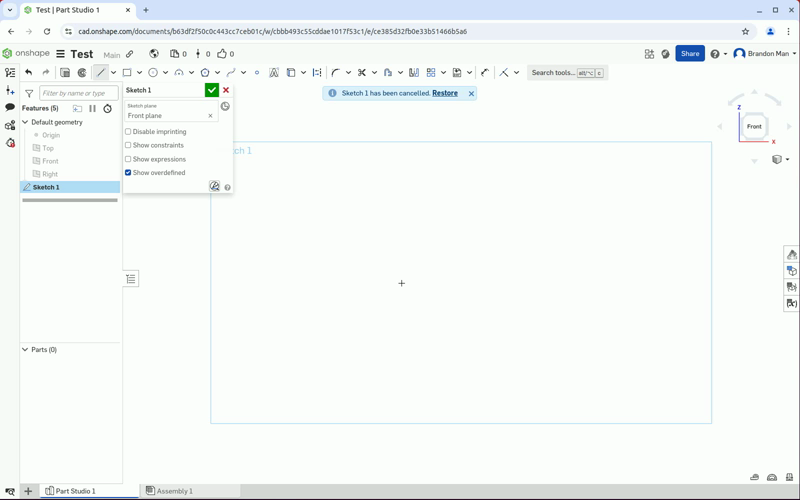
click(401, 282)
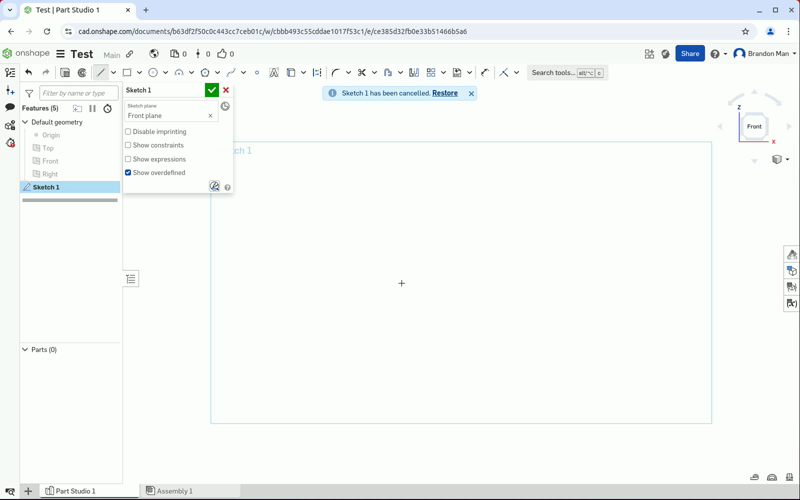
key_up(shift)
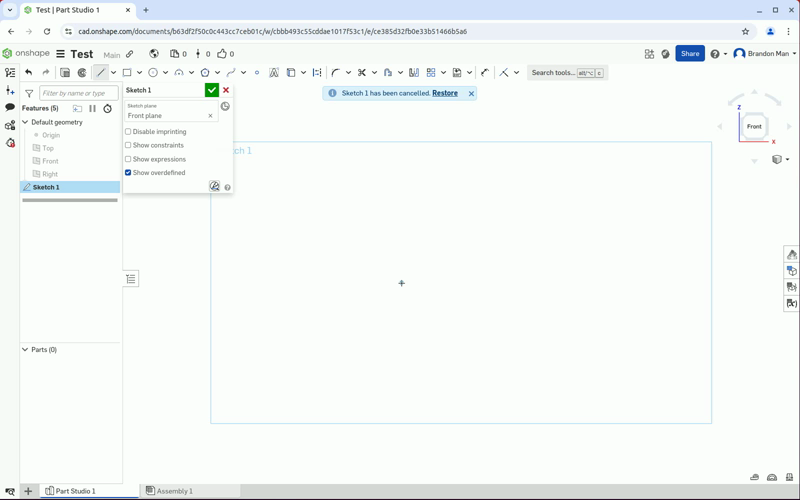
key_down(shift)
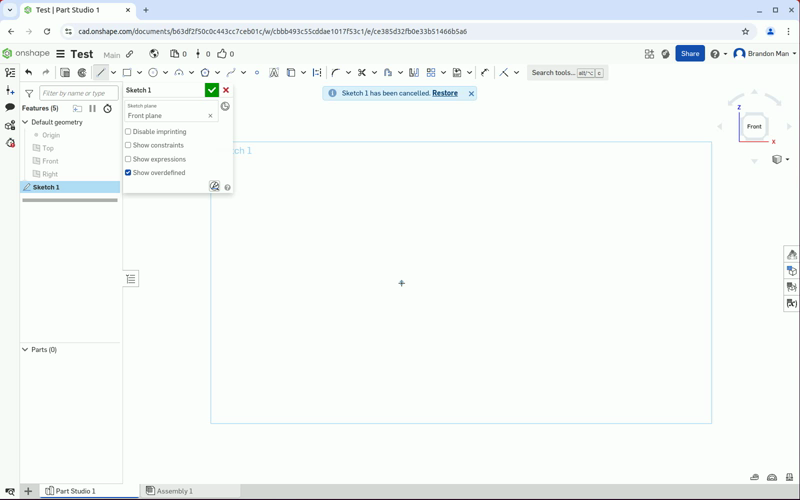
mouse_move(431, 282)
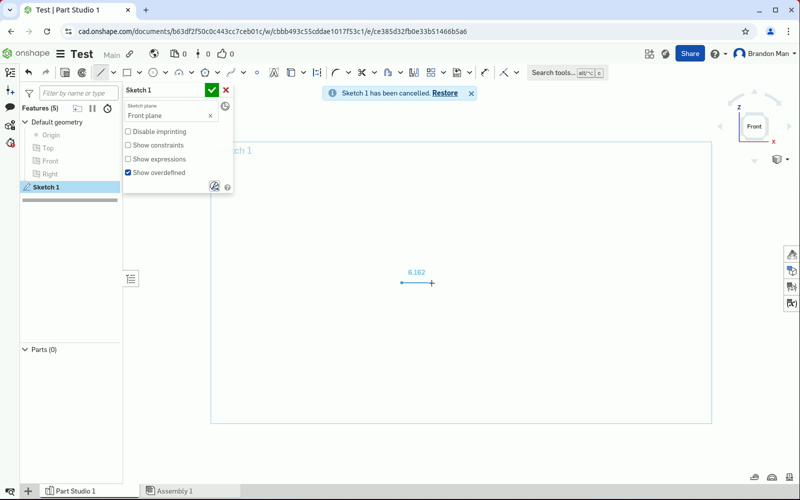
mouse_move(461, 282)
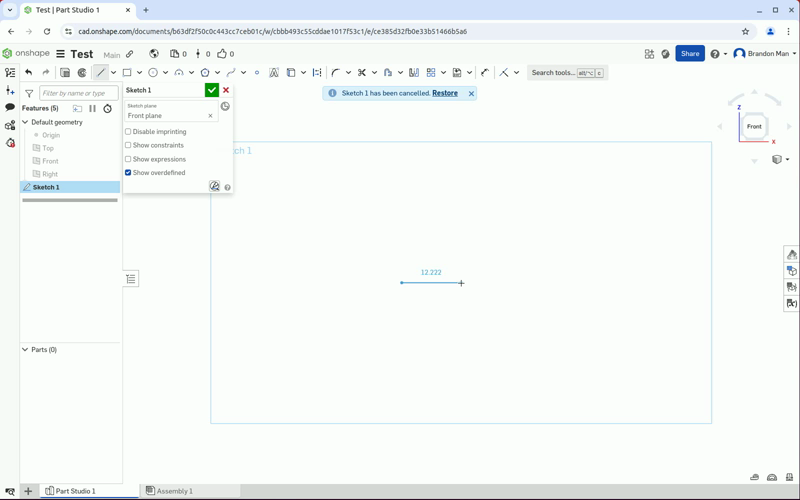
click(461, 282)
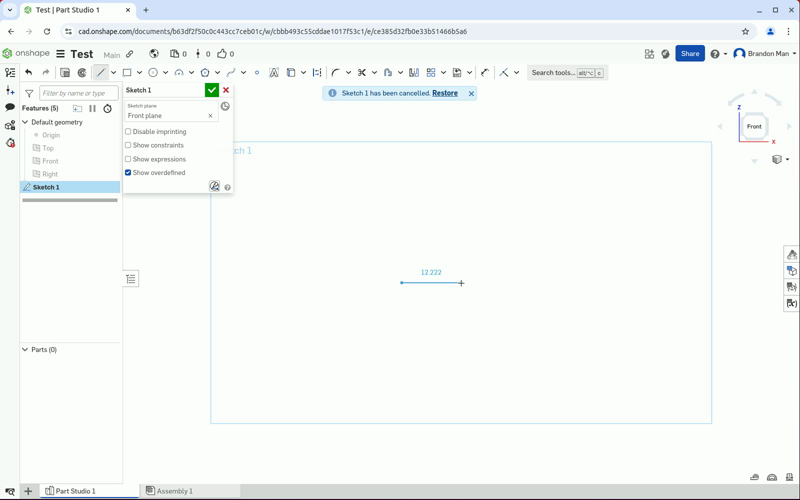
key_up(shift)
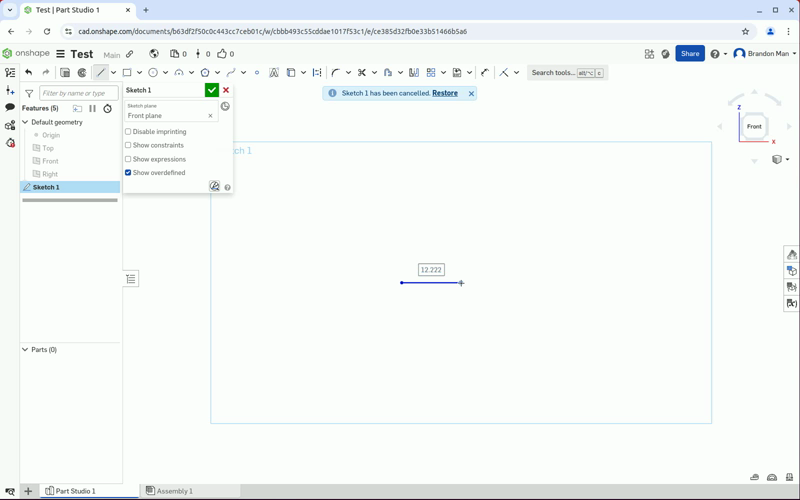
key_down(shift)
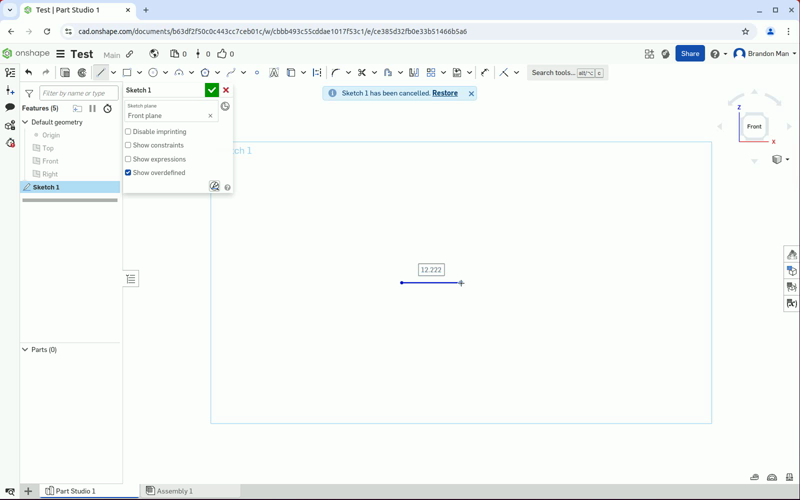
mouse_move(491, 282)
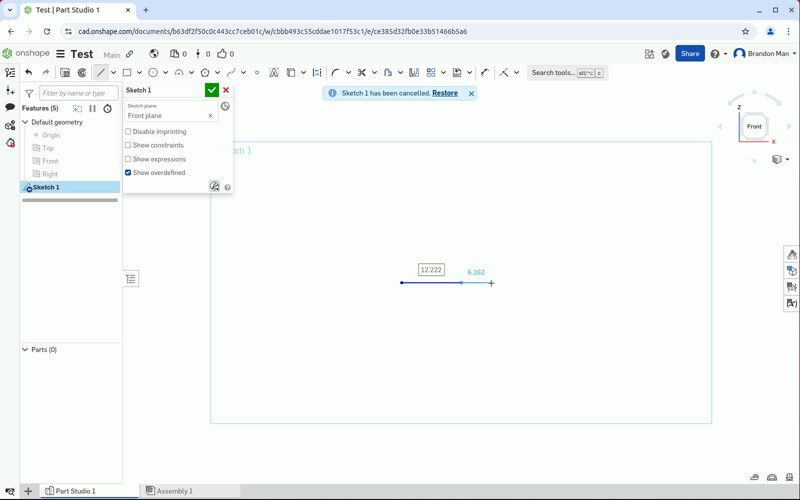
mouse_move(461, 223)
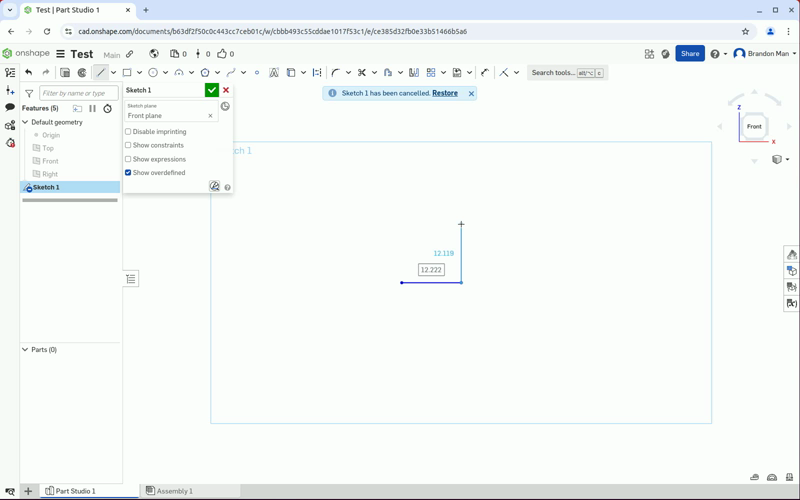
click(461, 223)
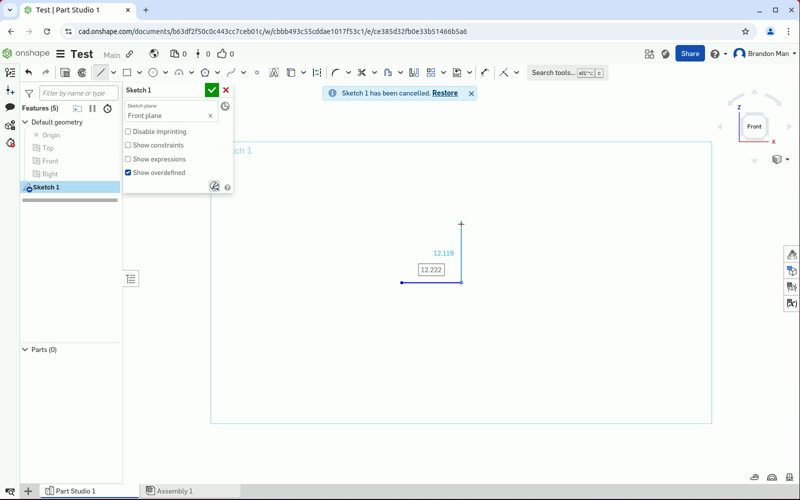
key_up(shift)
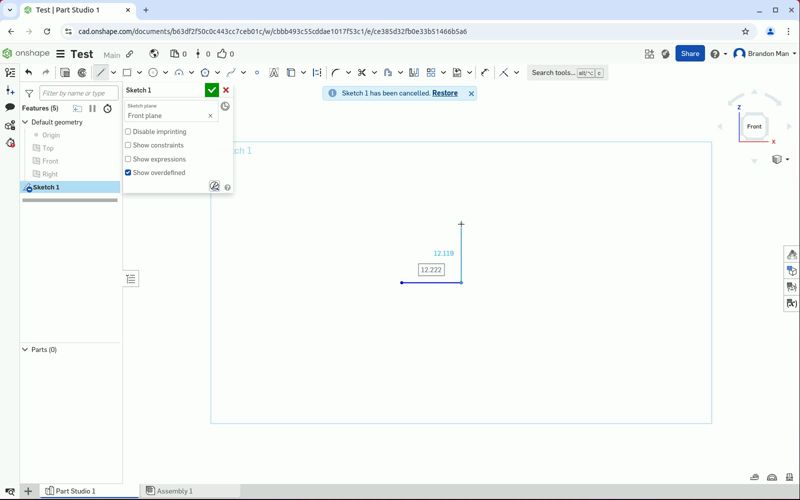
key_down(shift)
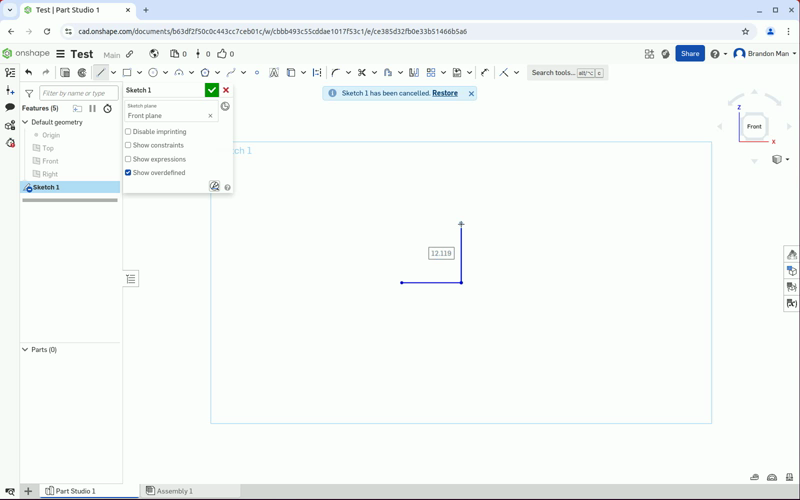
mouse_move(491, 223)
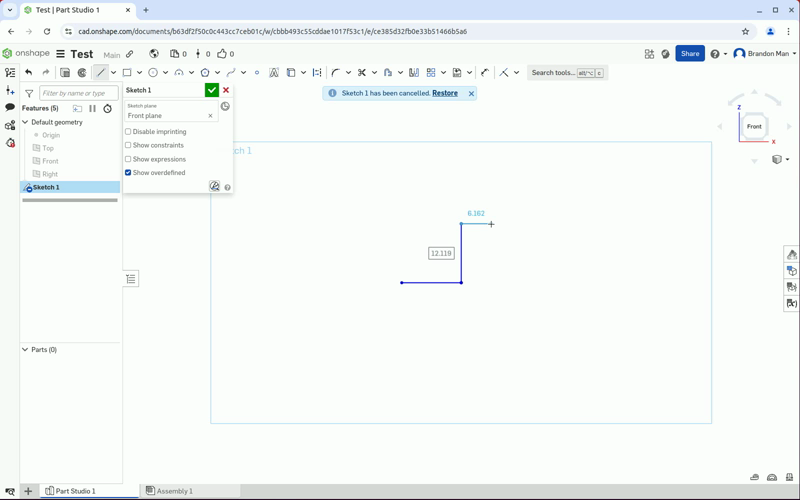
mouse_move(401, 223)
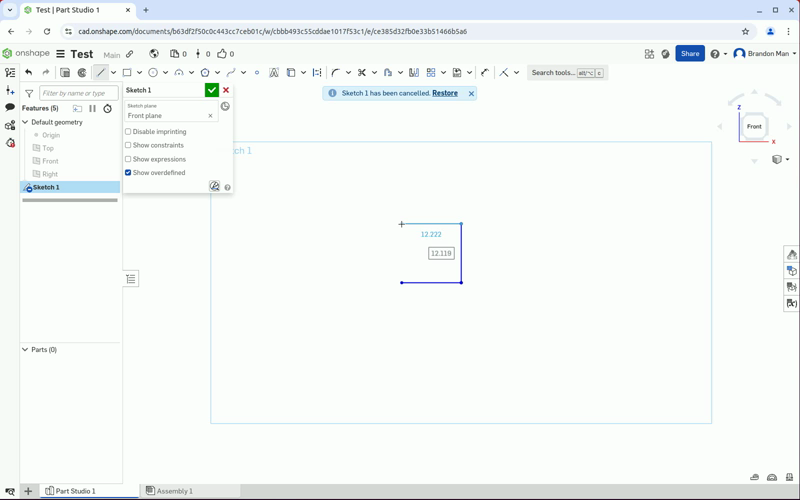
click(401, 223)
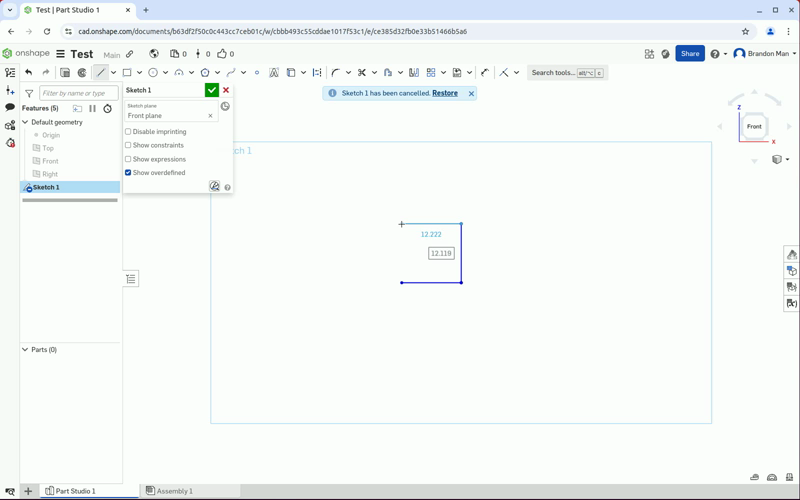
key_up(shift)
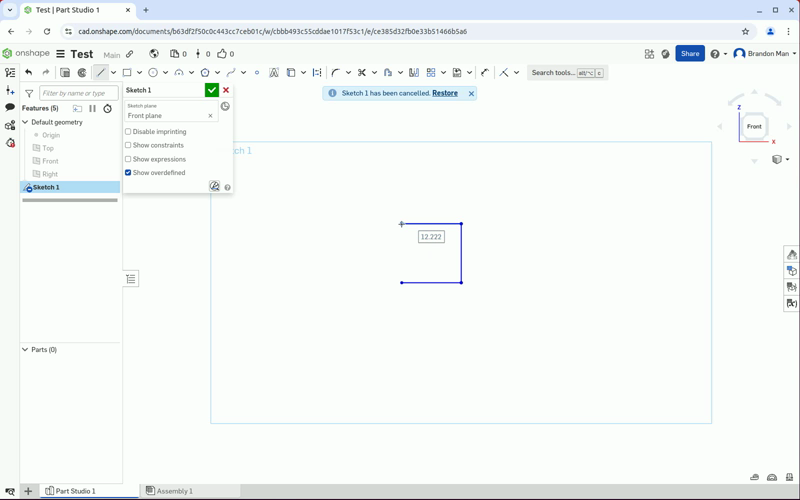
mouse_move(431, 223)
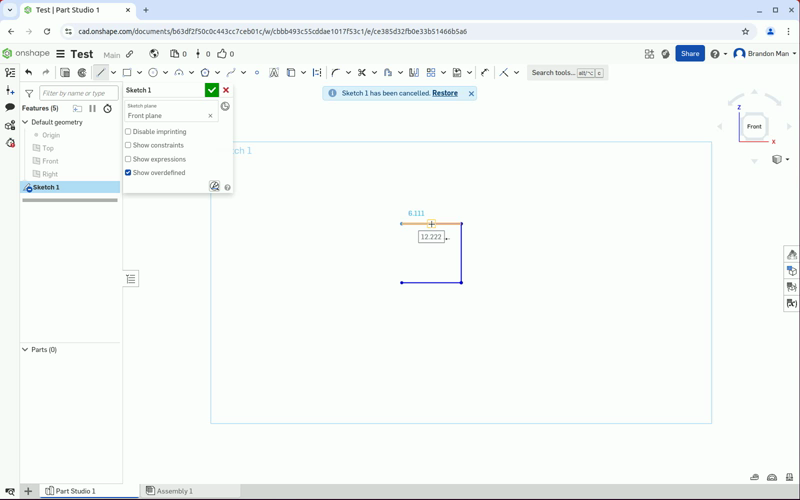
key_down(shift)
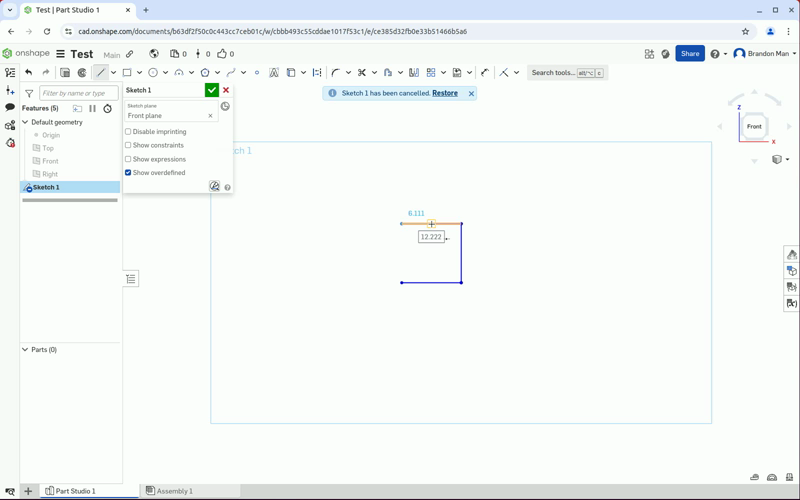
mouse_move(401, 282)
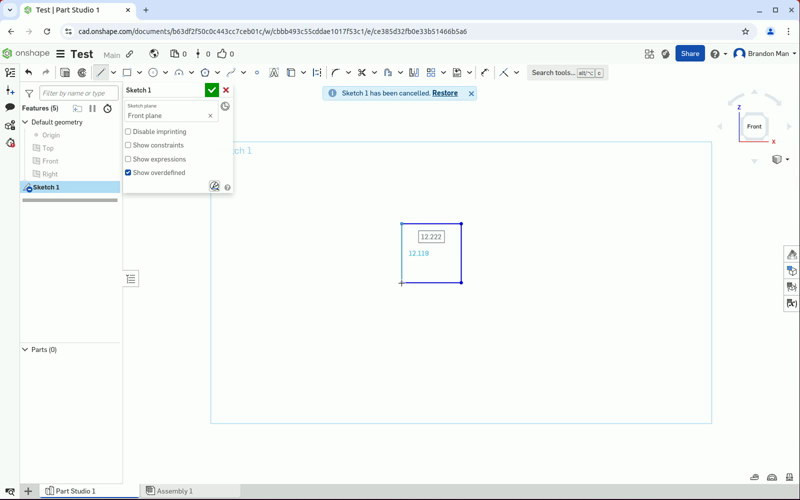
key_up(shift)
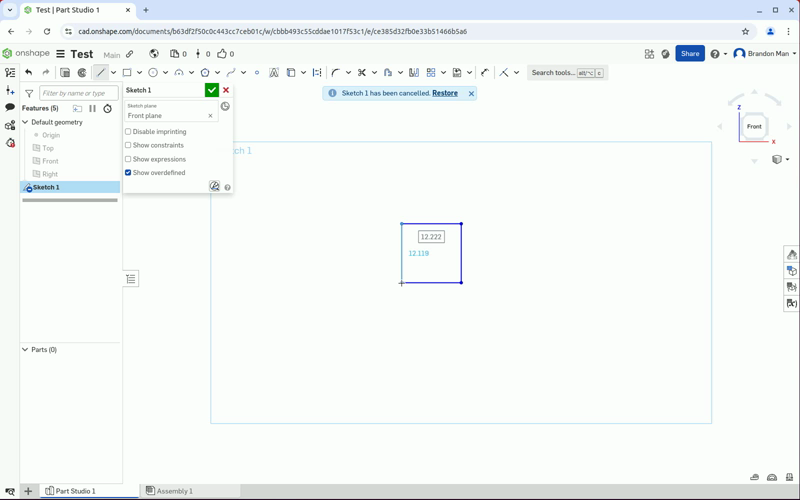
click(401, 282)
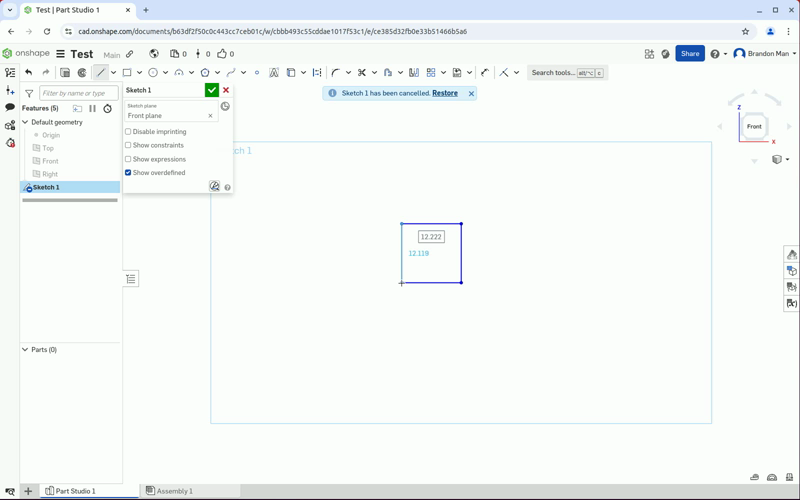
key(esc)
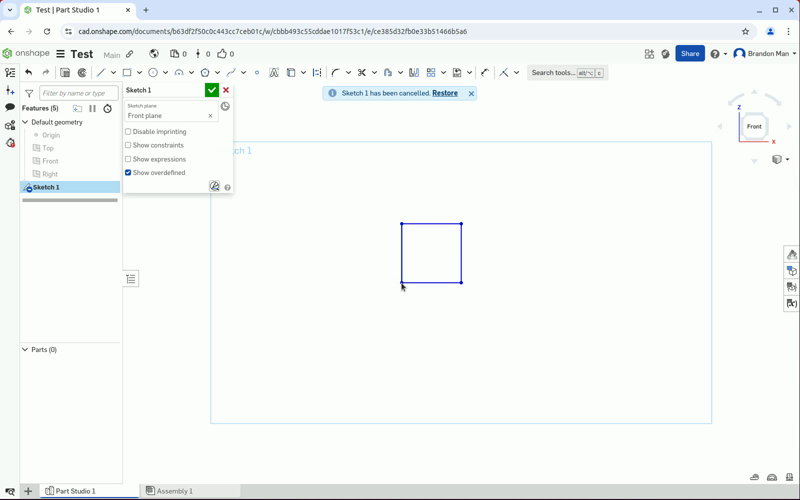
mouse_move(420, 232)
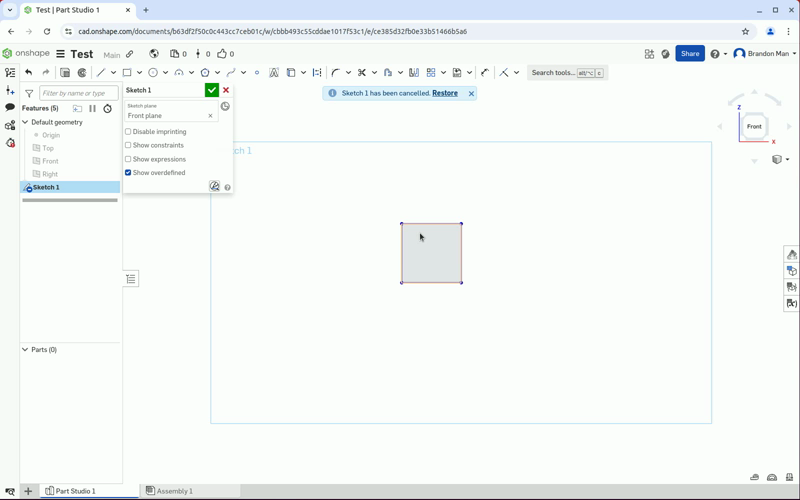
click(420, 232)
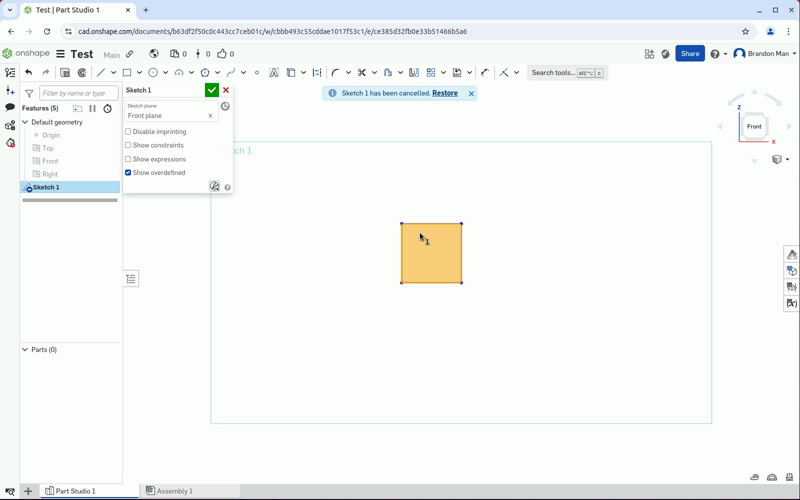
mouse_move(73, 352)
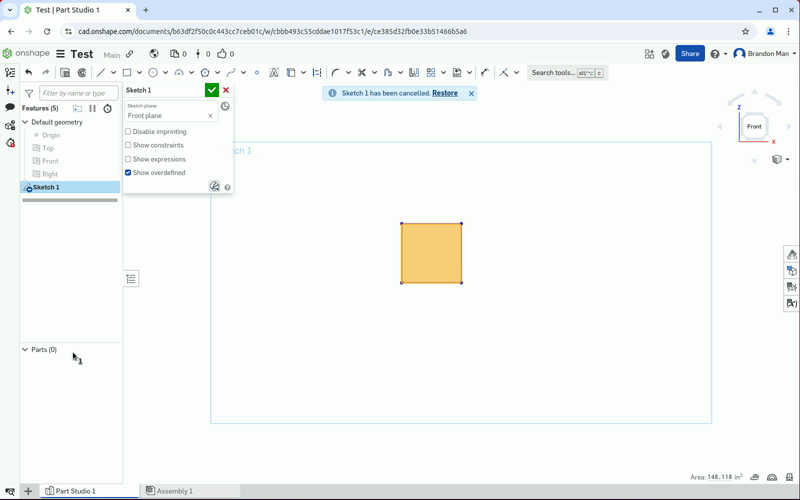
key(shift+y)
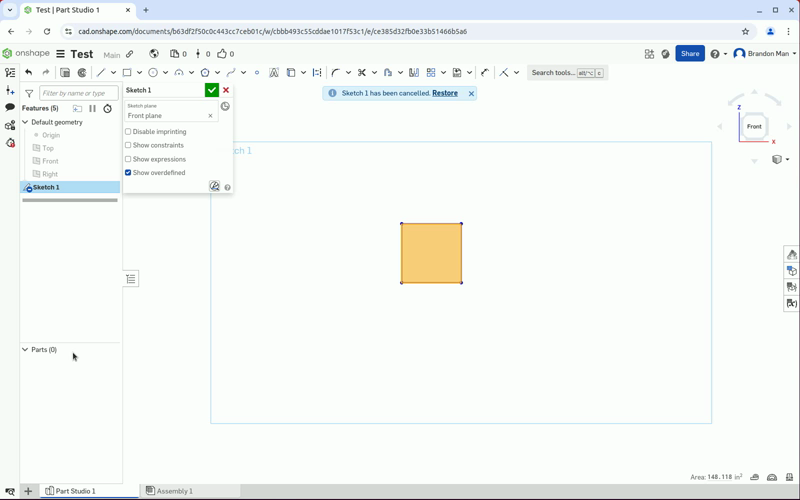
key(shift+e)
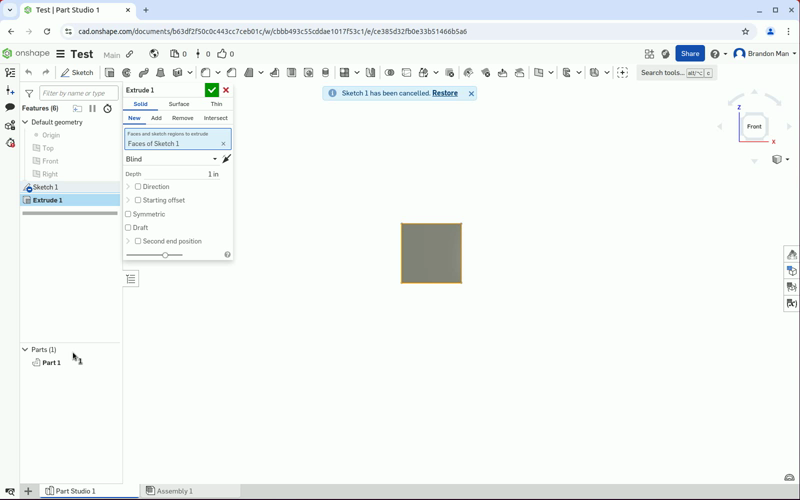
mouse_move(143, 106)
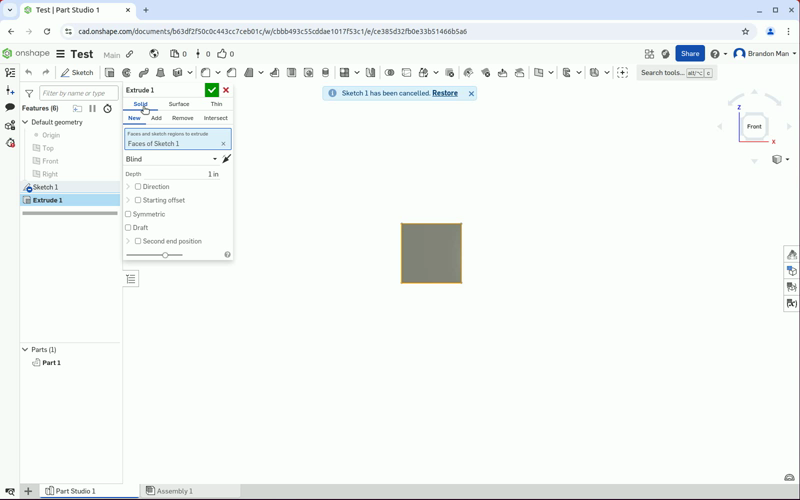
click(143, 106)
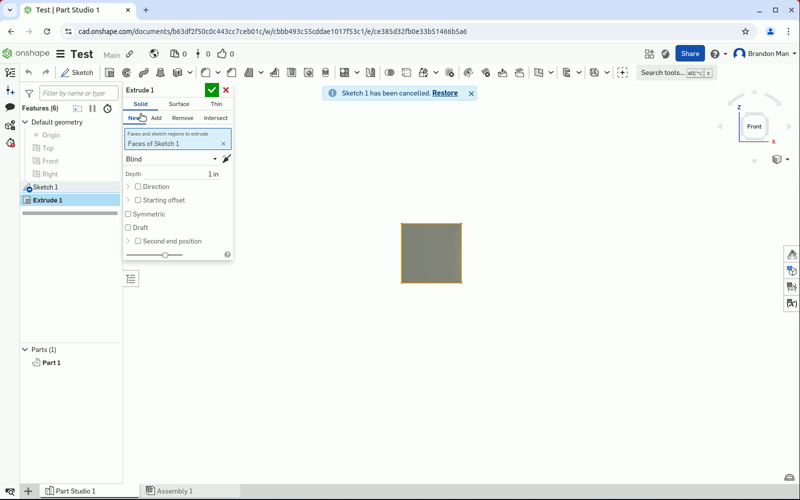
mouse_move(137, 120)
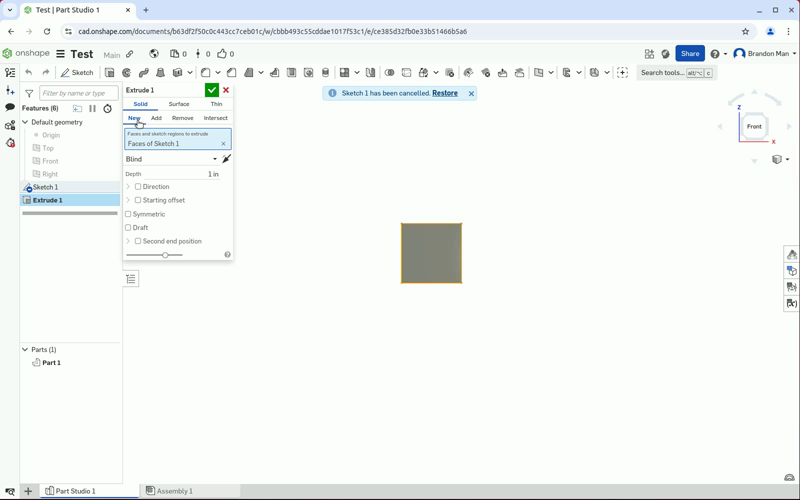
click(137, 120)
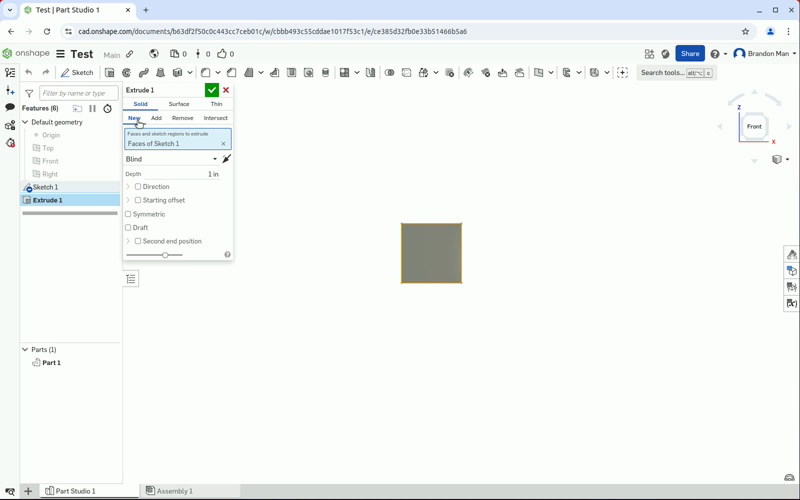
key(tab, 4)
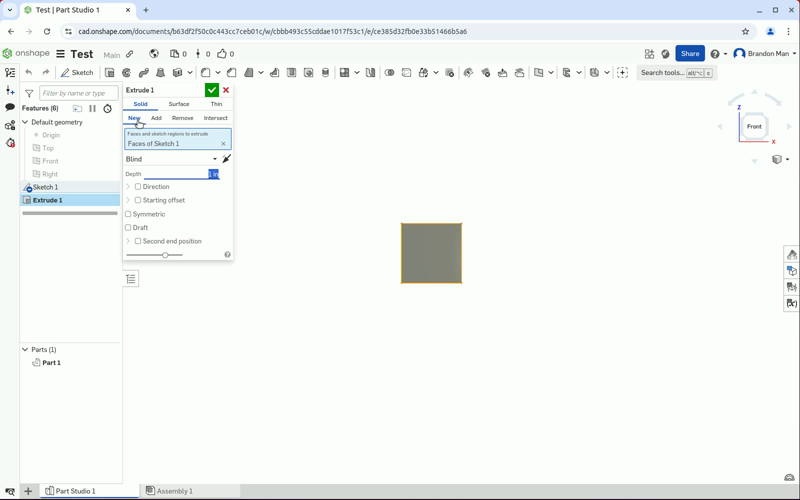
text(2.407)
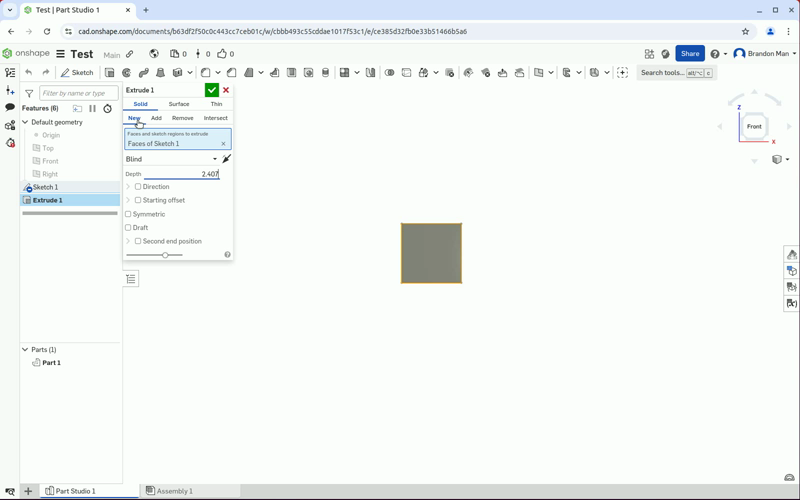
key(enter)
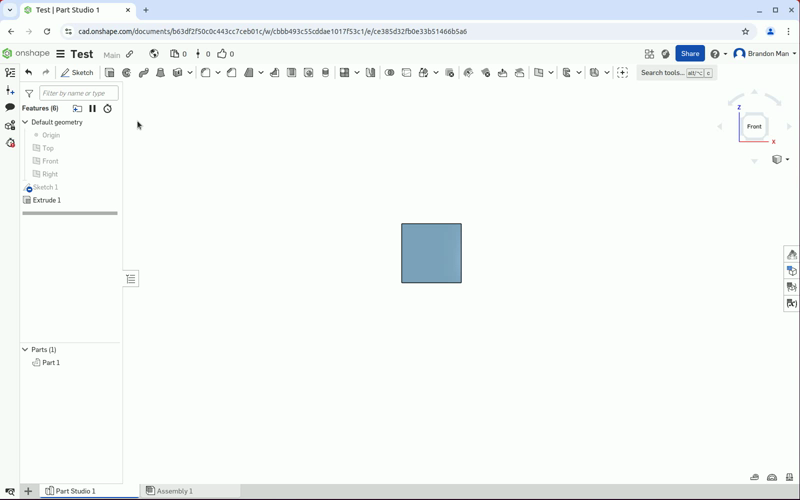
key(shift+h)
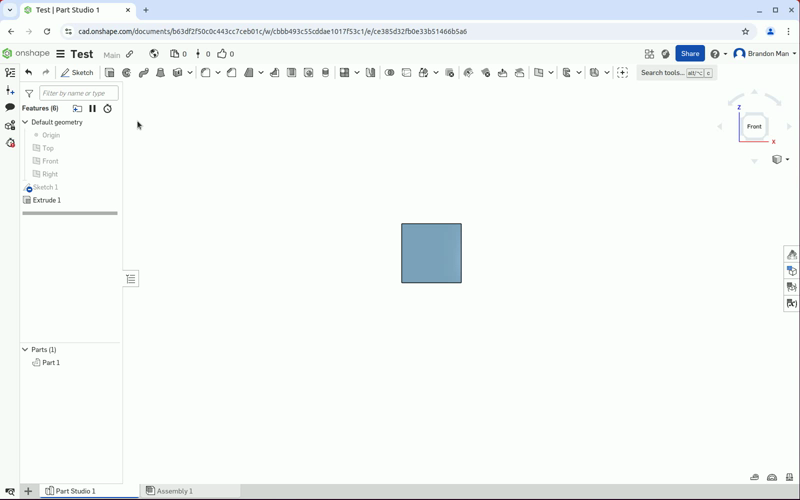
key(shift+h)
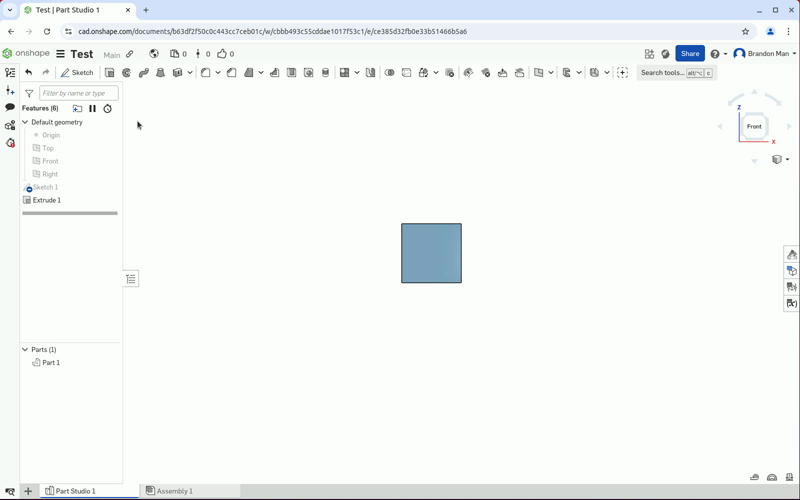
mouse_move(73, 189)
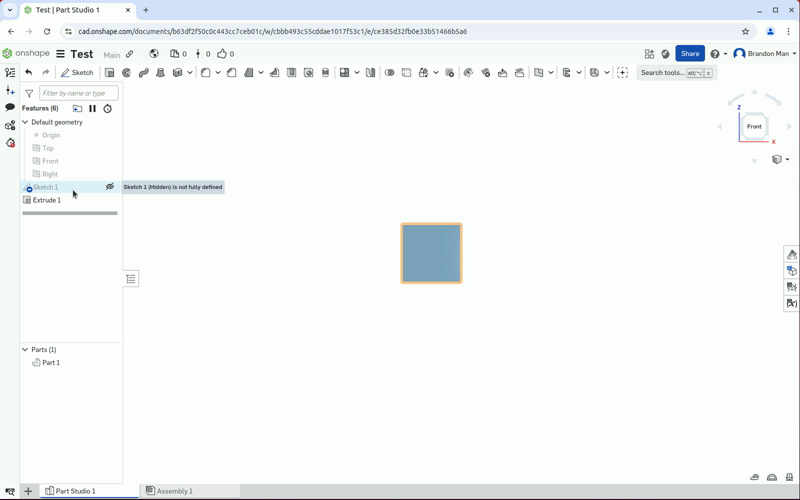
click(73, 189)
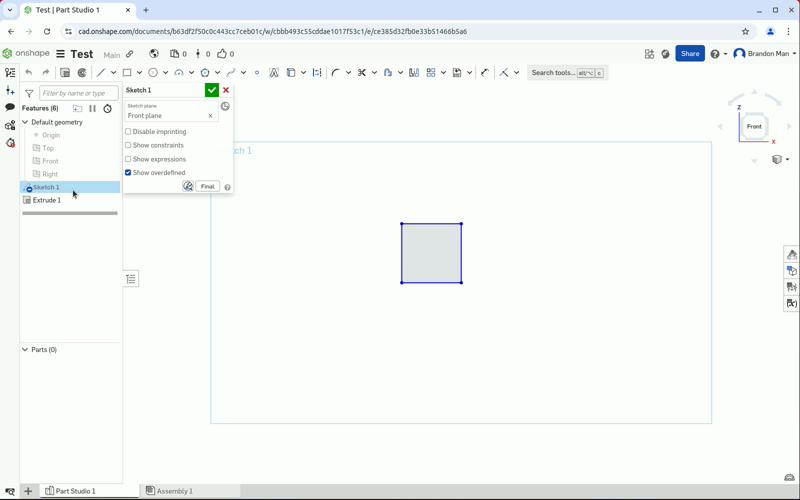
mouse_move(229, 92)
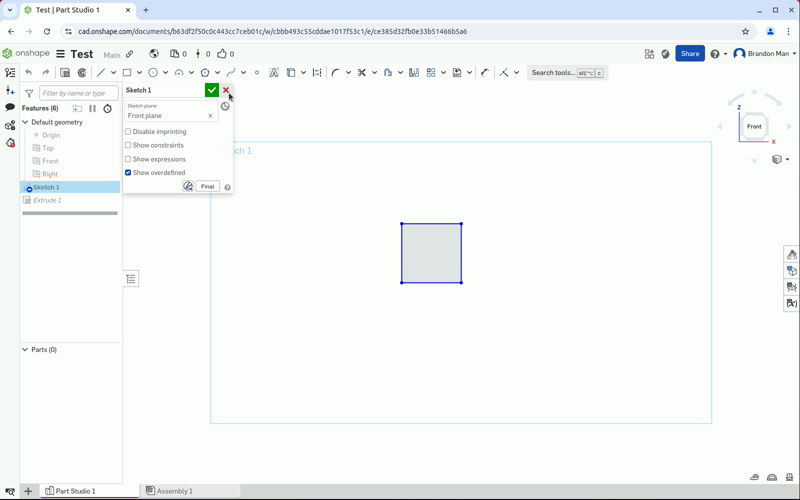
click(229, 92)
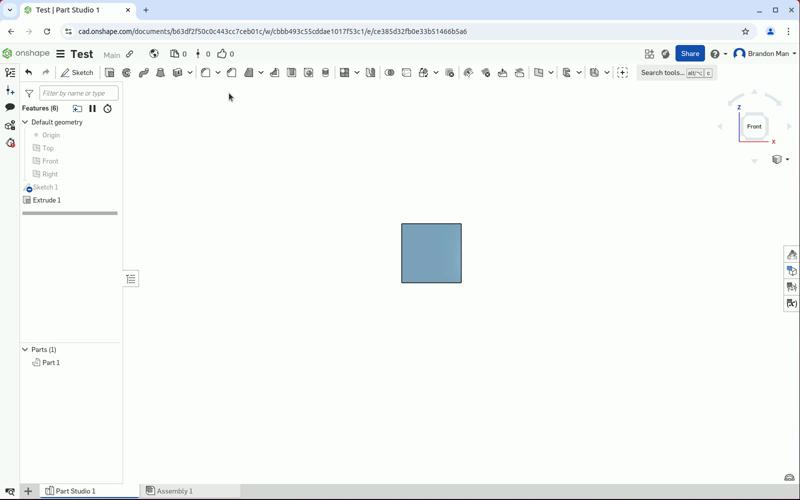
mouse_move(541, 75)
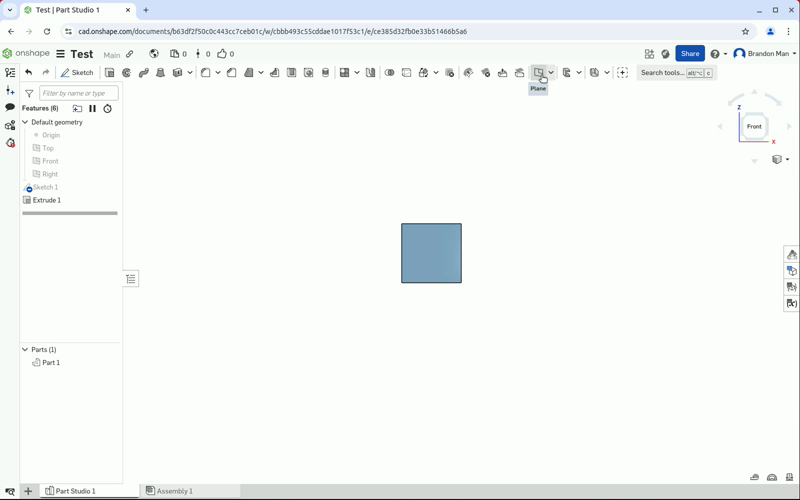
click(541, 75)
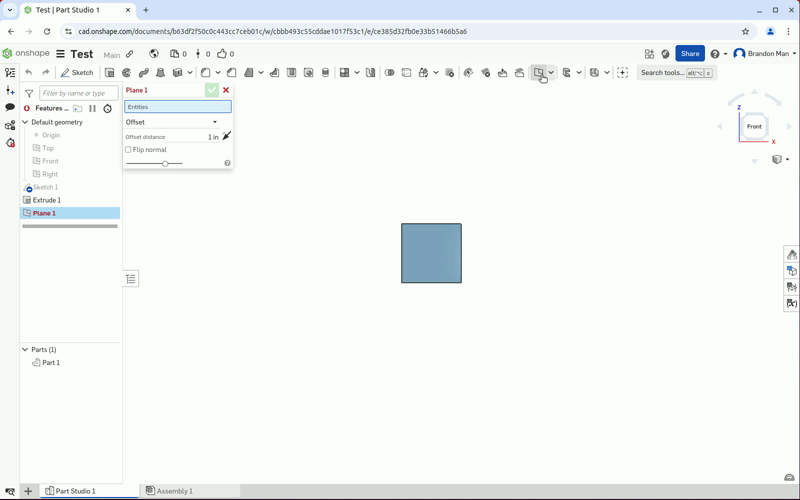
mouse_move(73, 163)
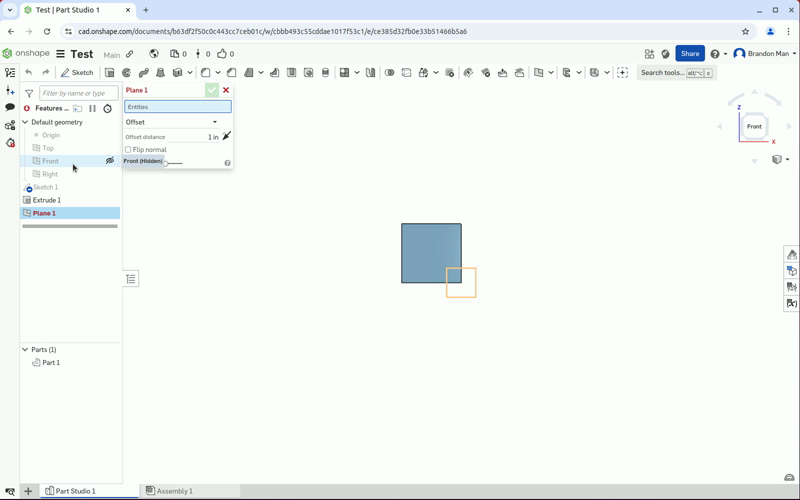
click(73, 163)
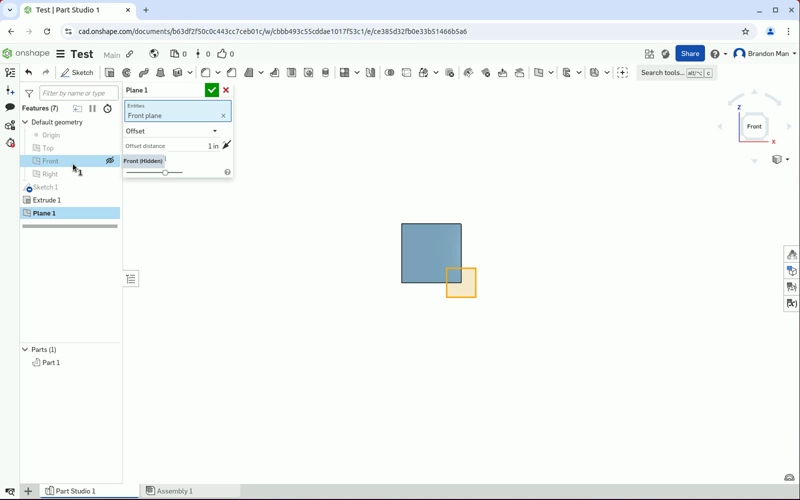
key(tab, 2)
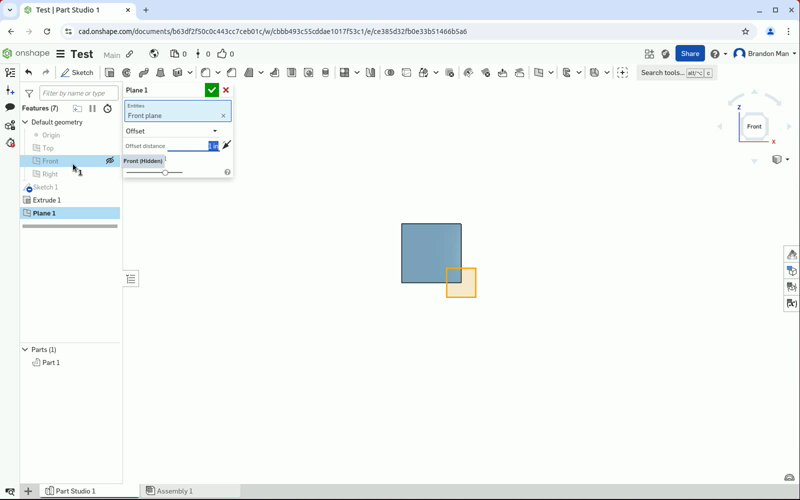
text(2.403)
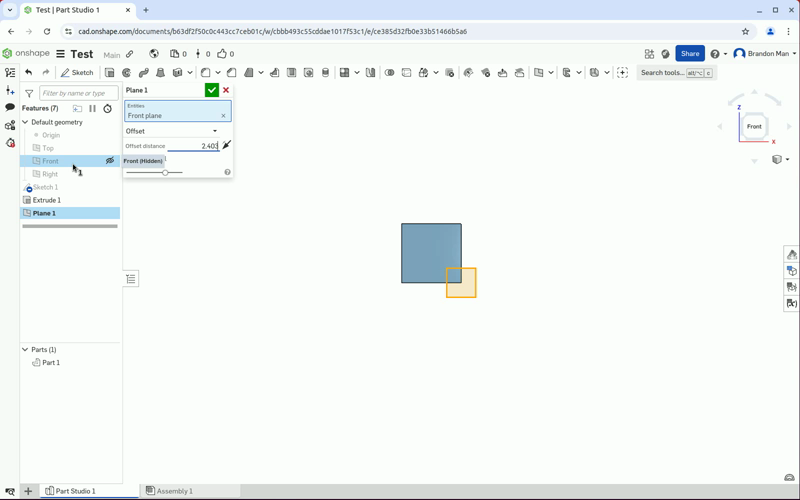
key(enter, 2)
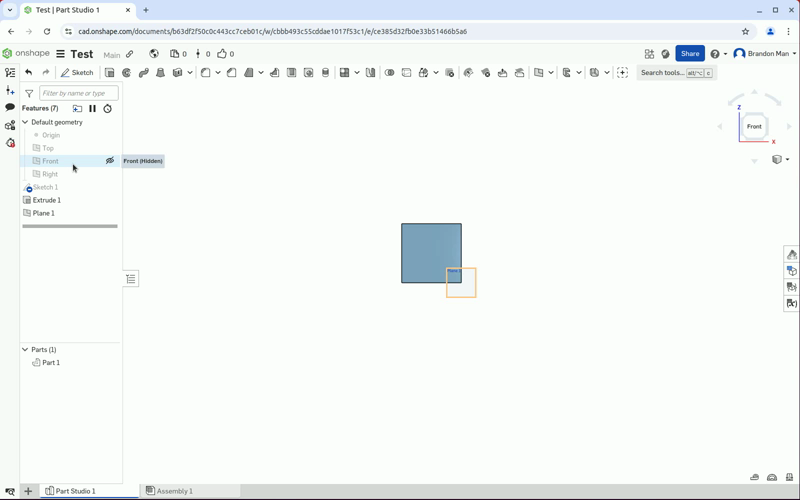
key(shift+s)
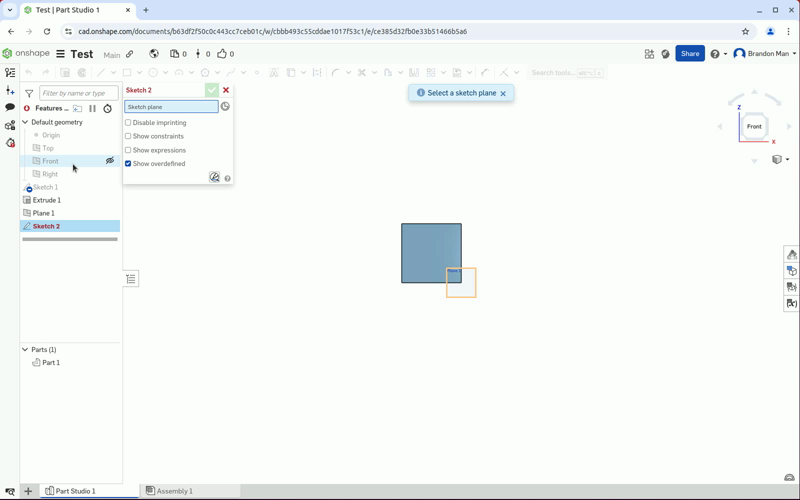
mouse_move(73, 215)
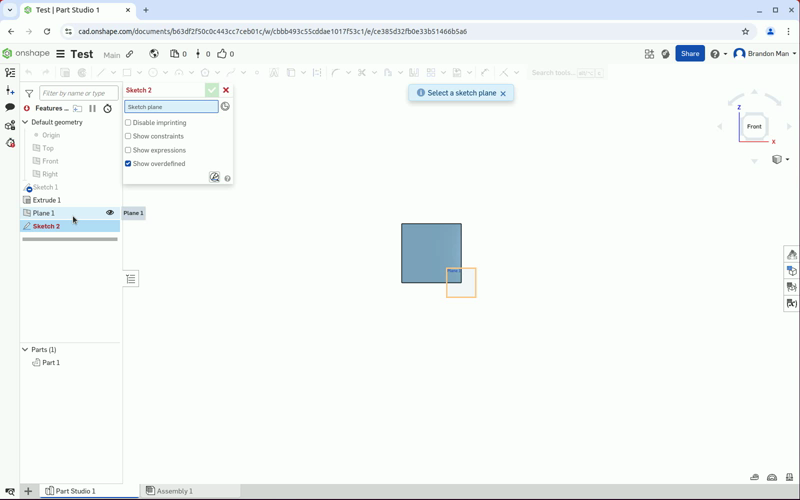
click(73, 215)
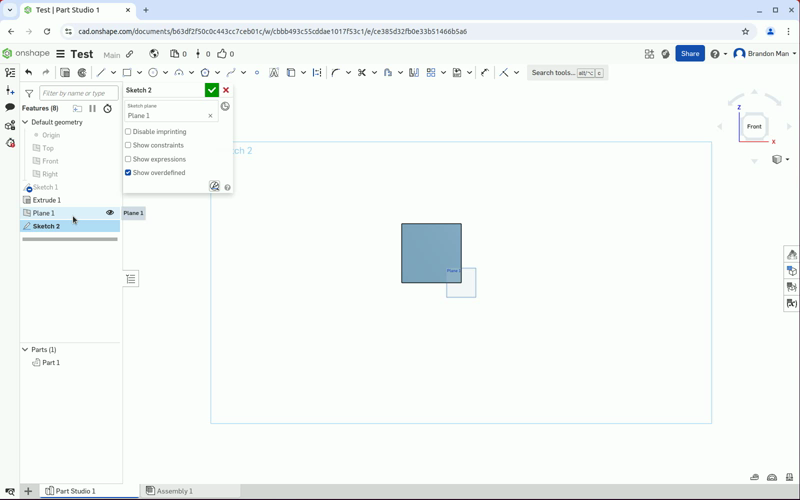
mouse_move(73, 352)
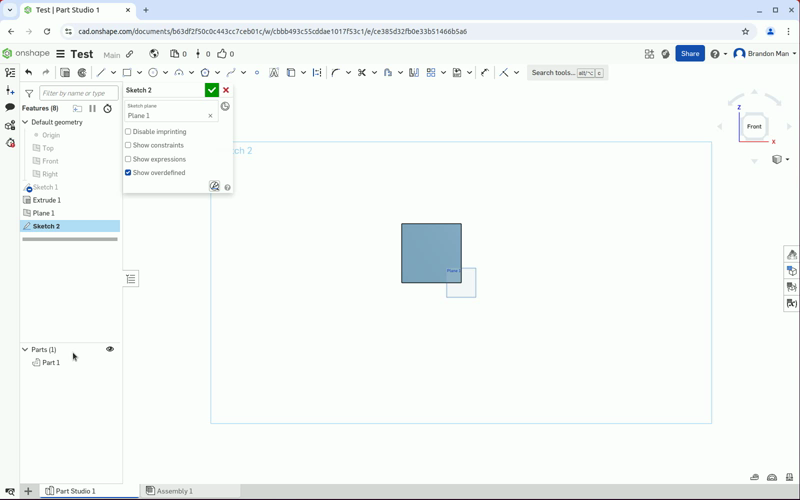
key(y)
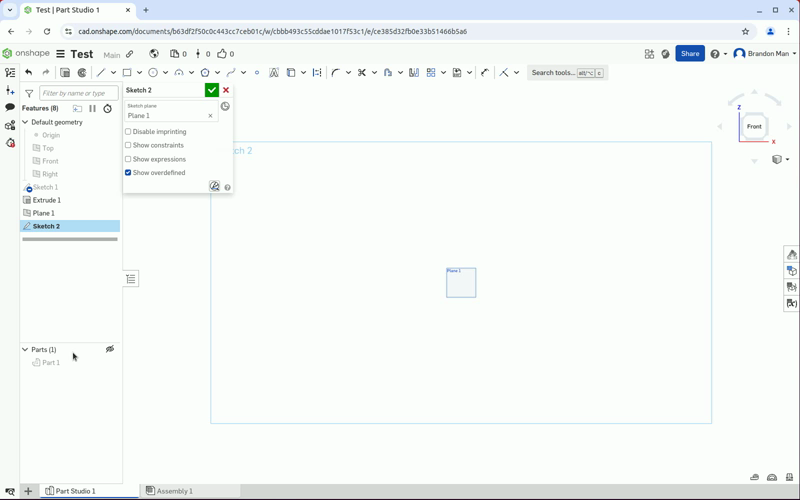
key(l)
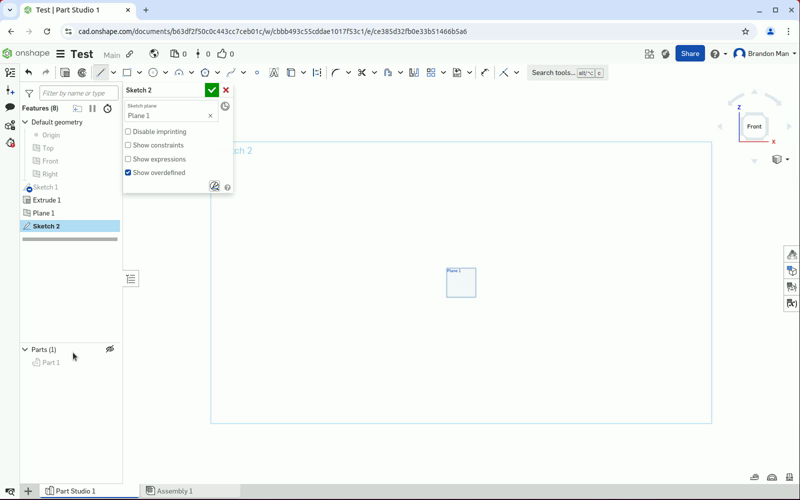
key_down(shift)
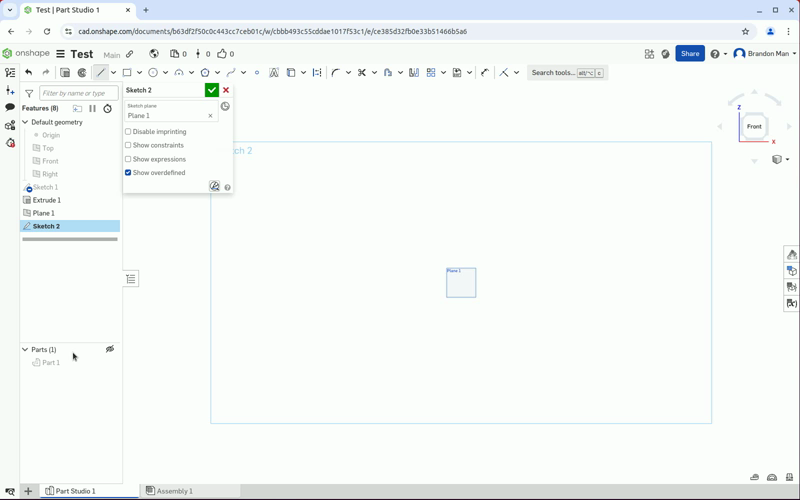
mouse_move(401, 282)
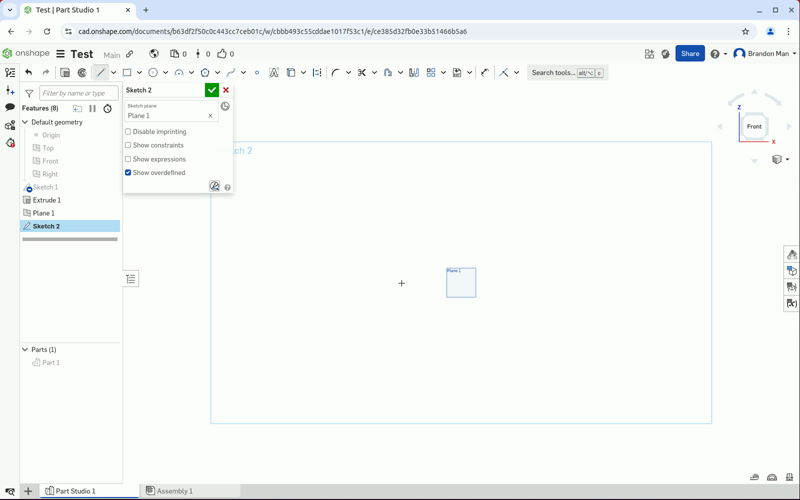
click(401, 282)
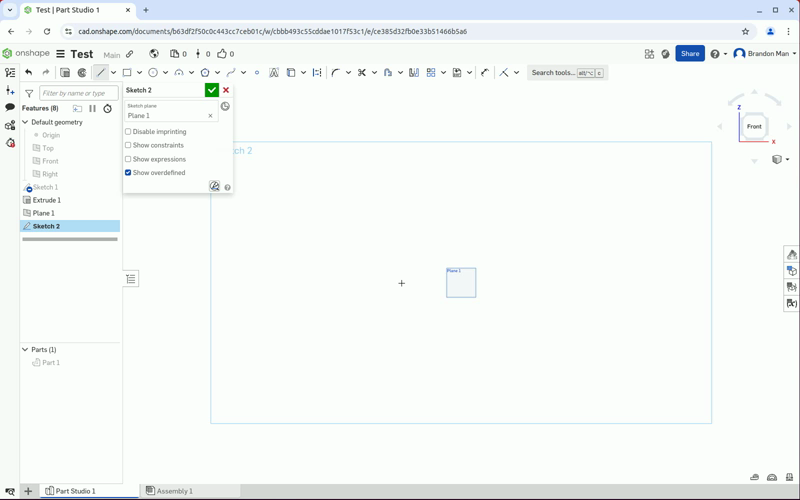
key_up(shift)
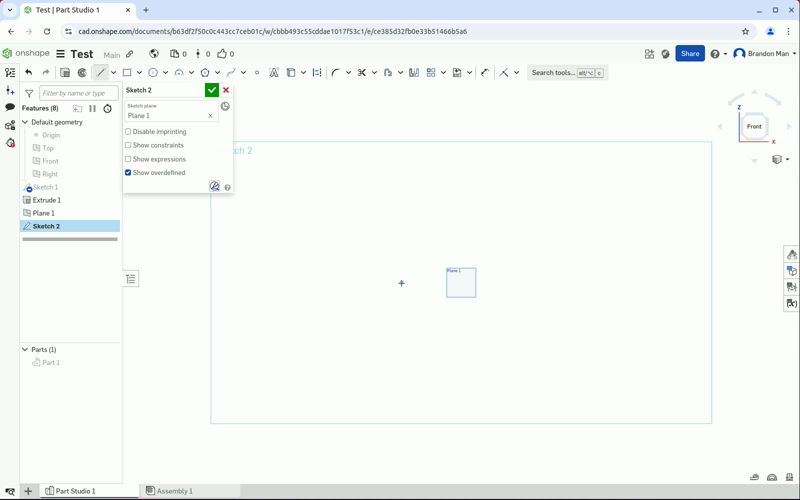
key_down(shift)
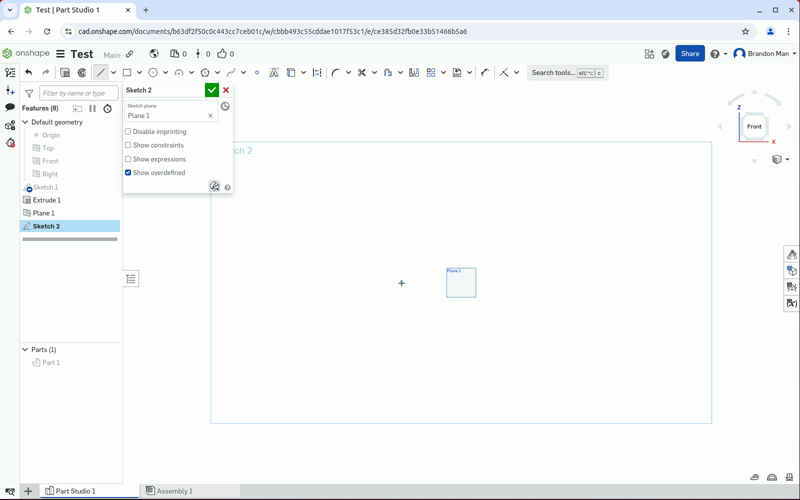
mouse_move(431, 282)
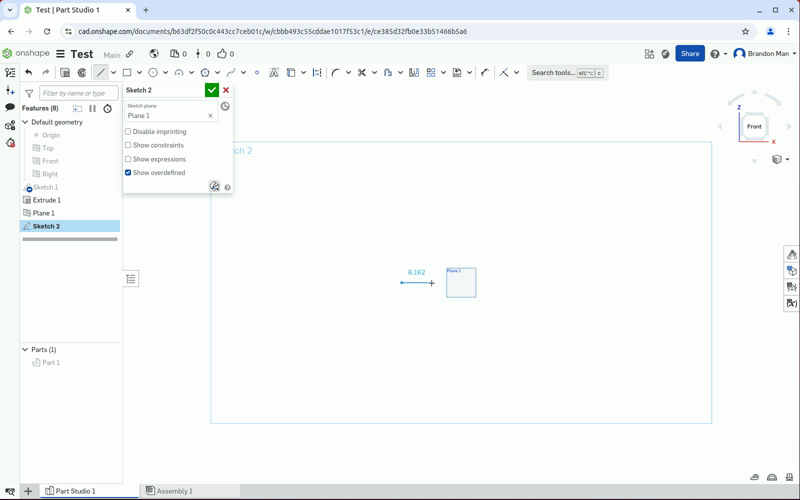
mouse_move(461, 282)
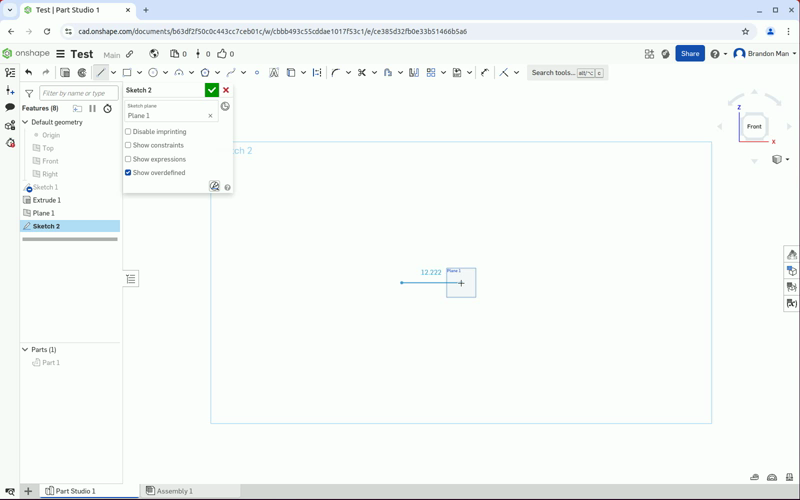
click(461, 282)
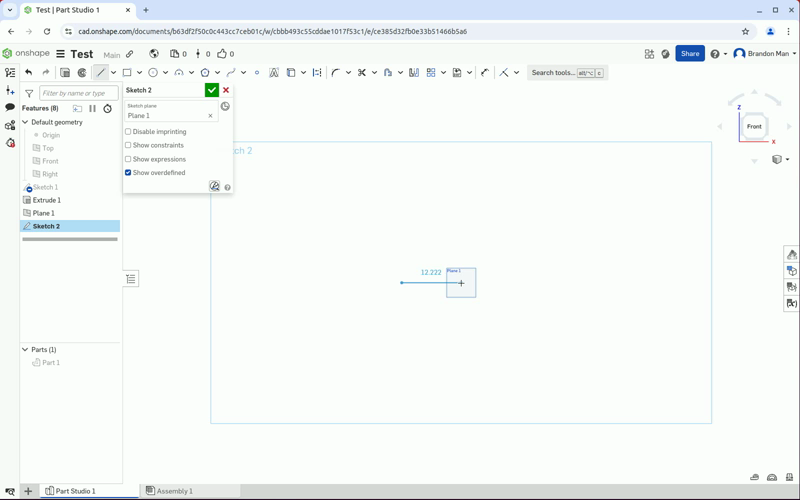
key_up(shift)
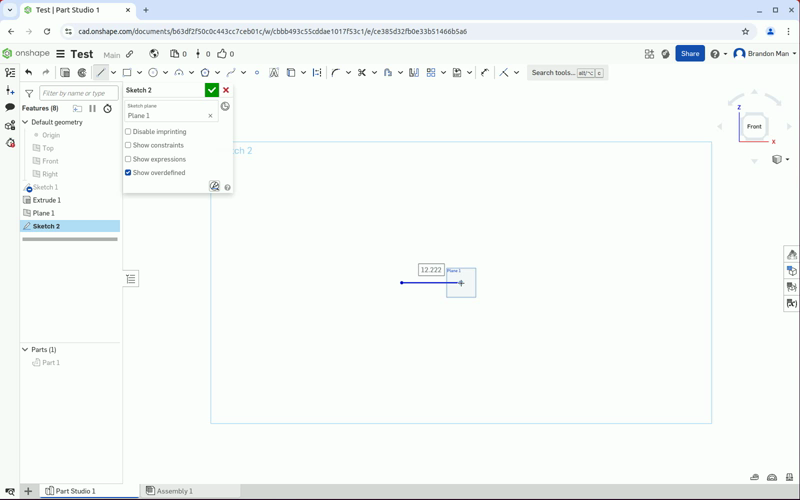
key_down(shift)
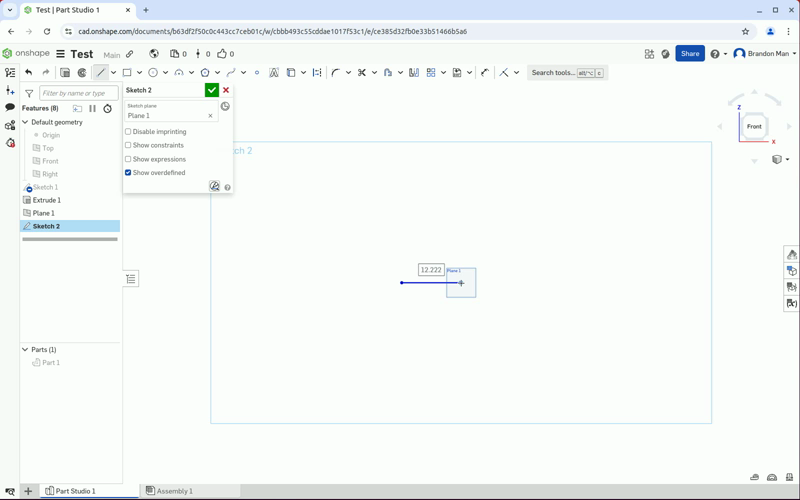
mouse_move(491, 282)
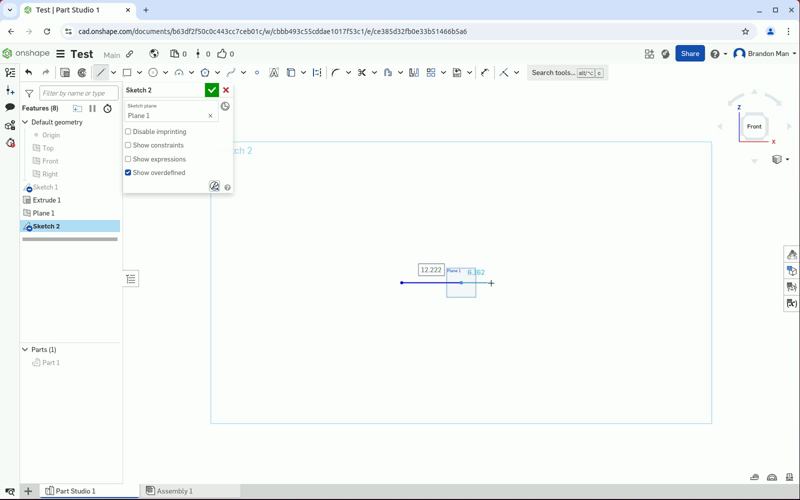
mouse_move(461, 267)
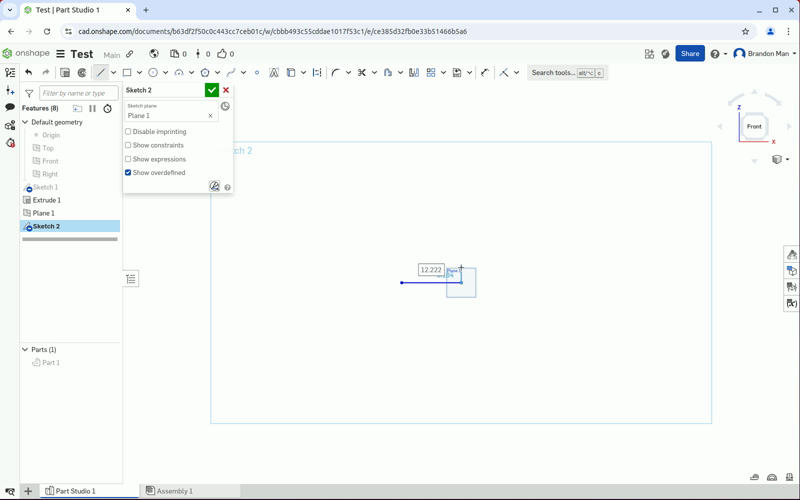
click(461, 267)
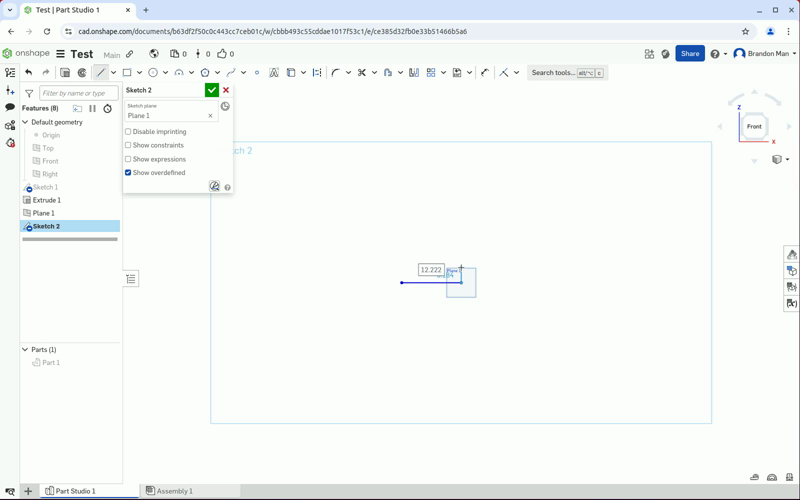
key_up(shift)
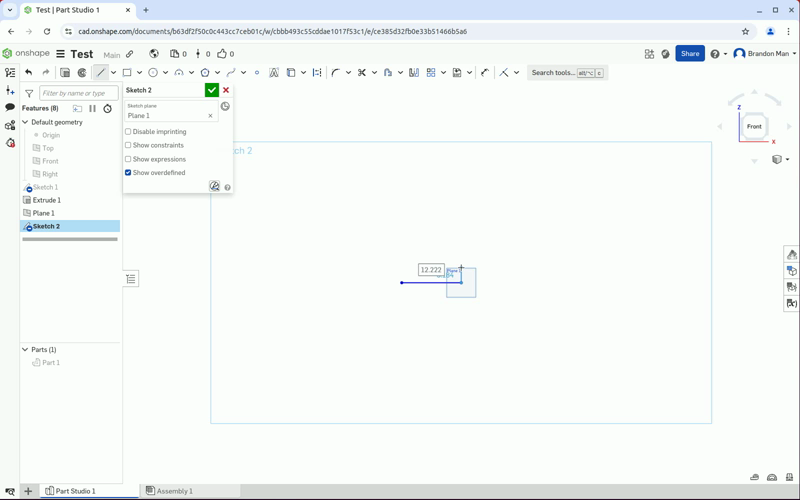
key_down(shift)
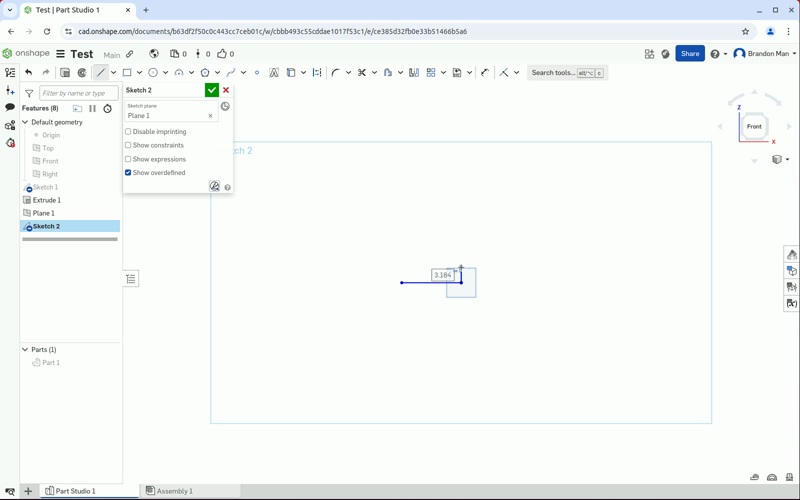
mouse_move(491, 267)
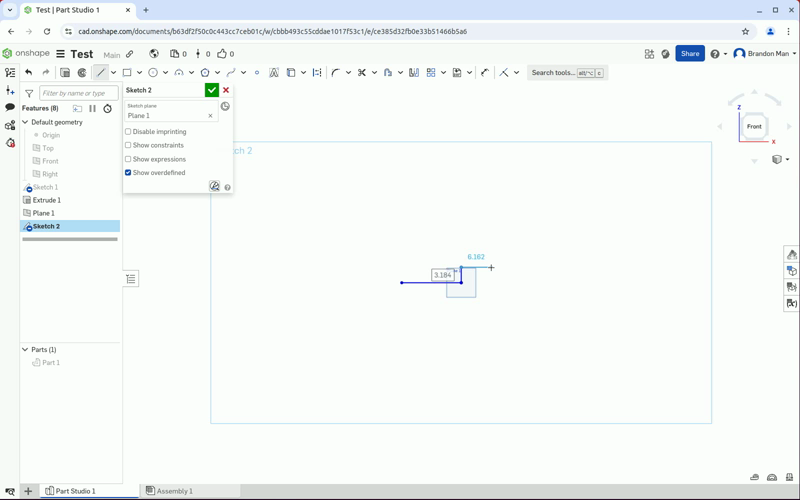
mouse_move(401, 267)
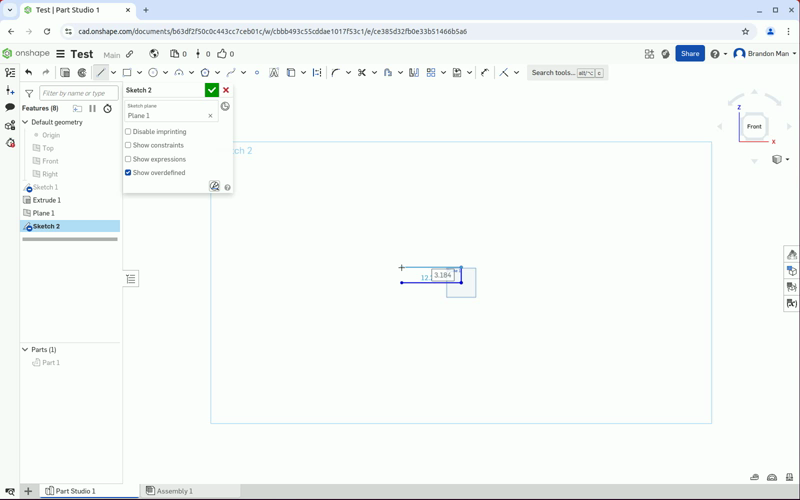
click(401, 267)
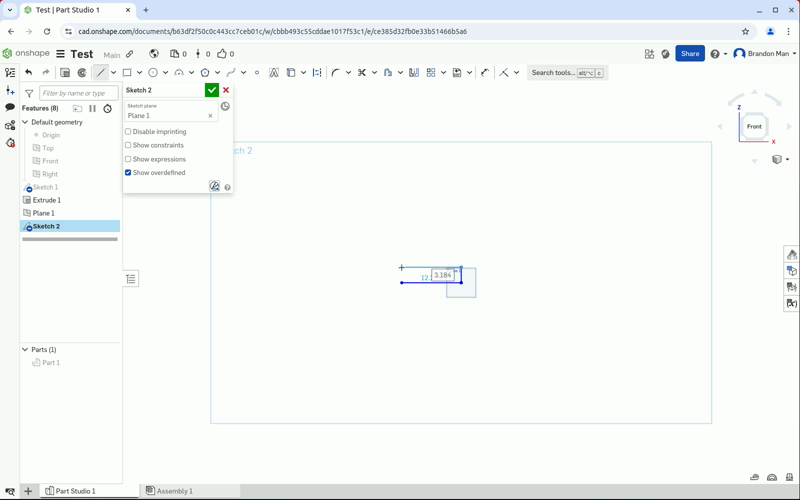
key_up(shift)
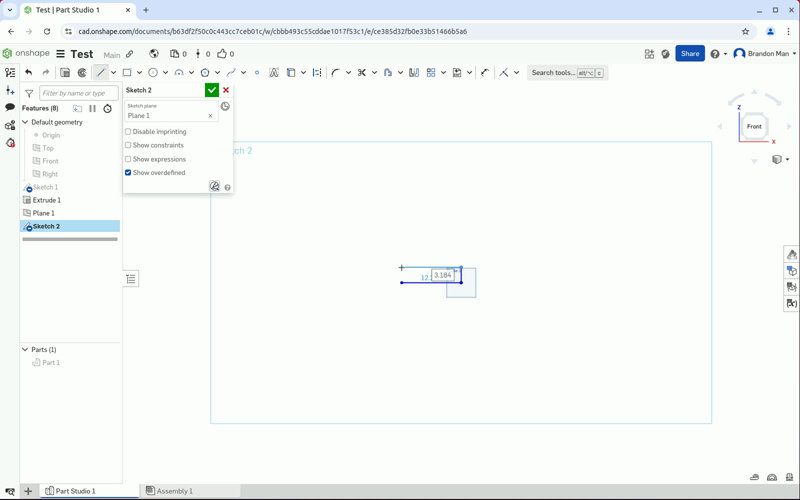
mouse_move(431, 267)
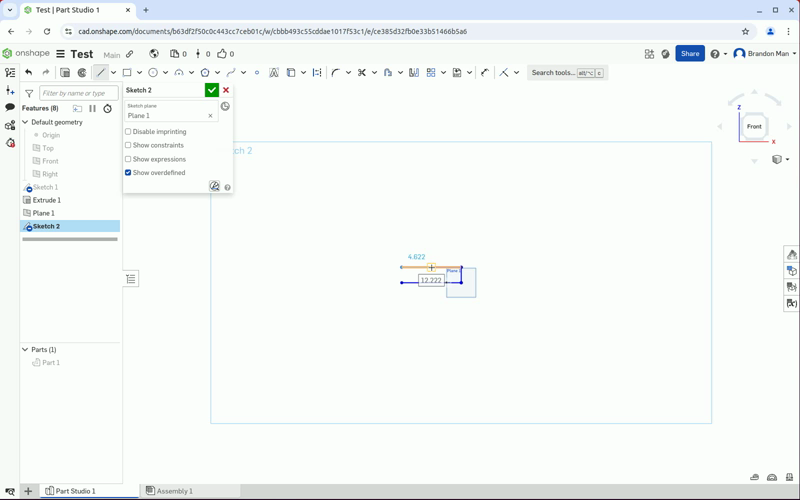
key_down(shift)
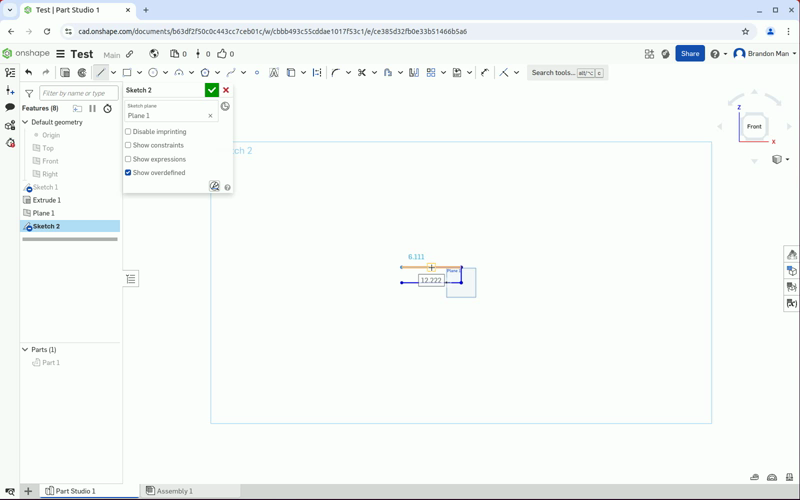
mouse_move(401, 282)
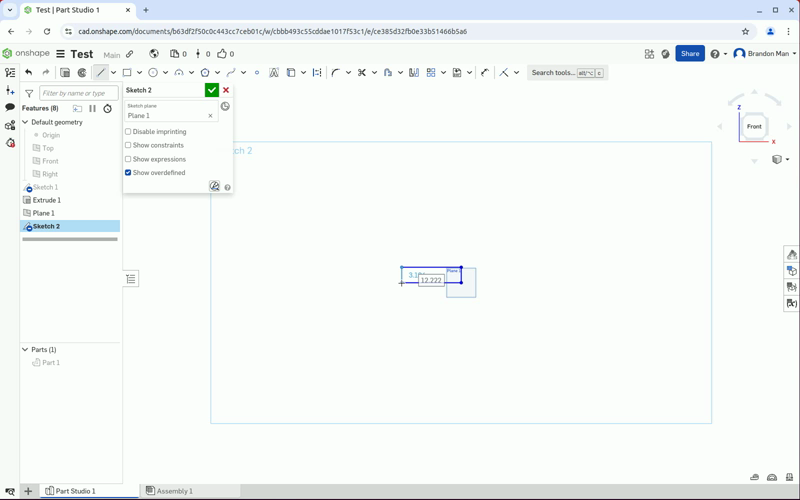
key_up(shift)
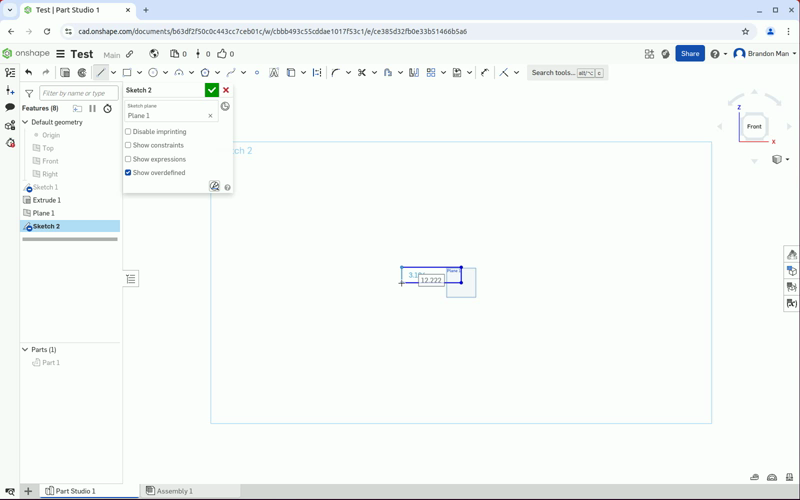
click(401, 282)
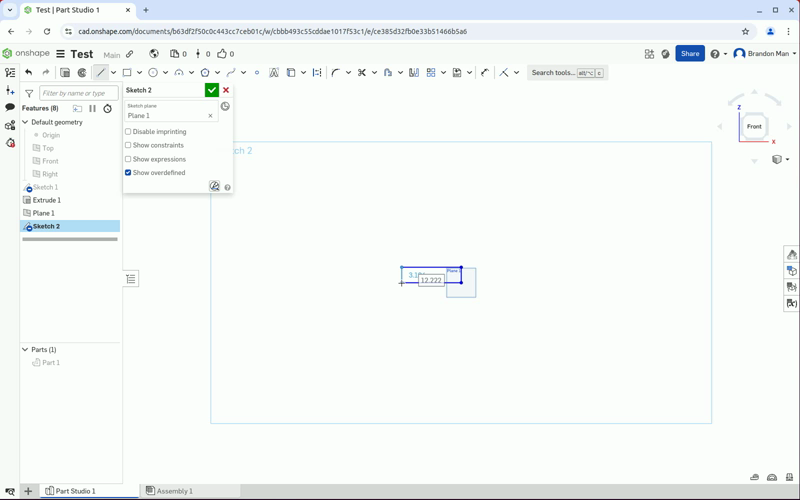
key(esc)
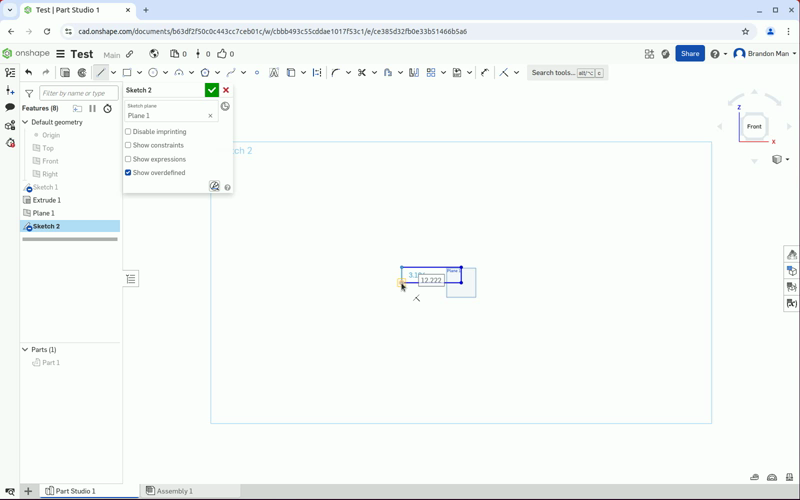
mouse_move(405, 273)
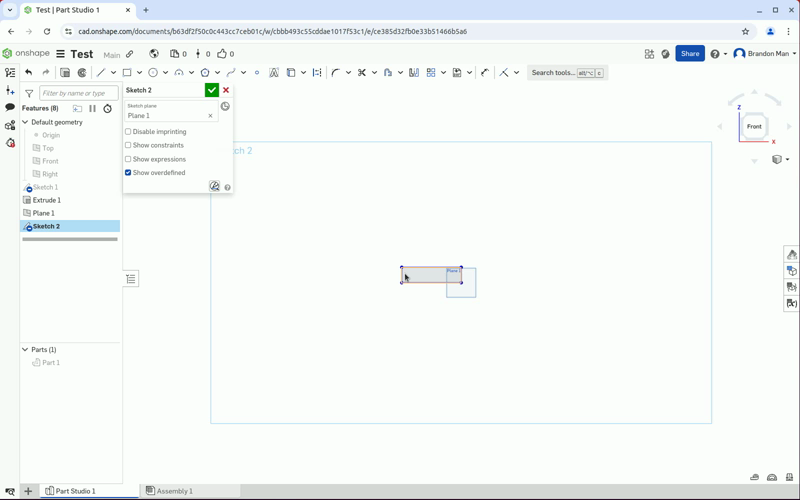
scroll(6)
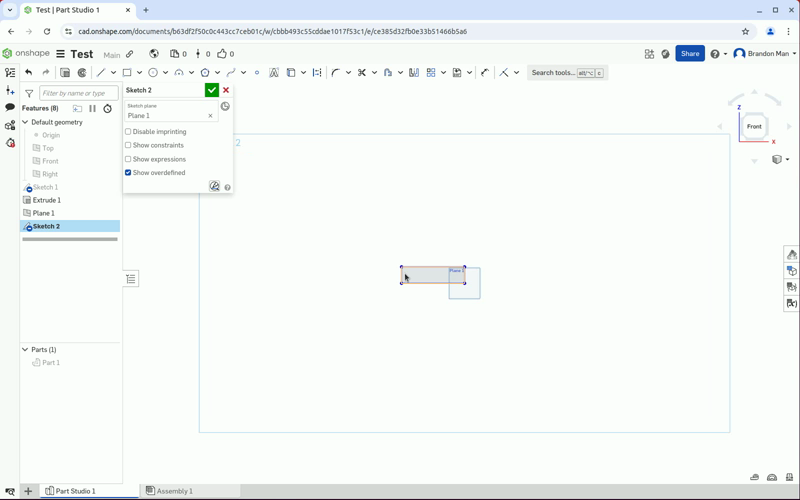
scroll(6)
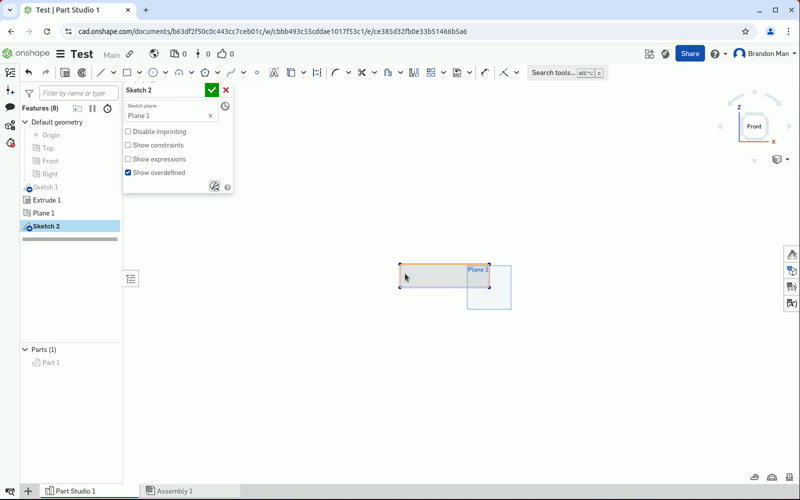
scroll(6)
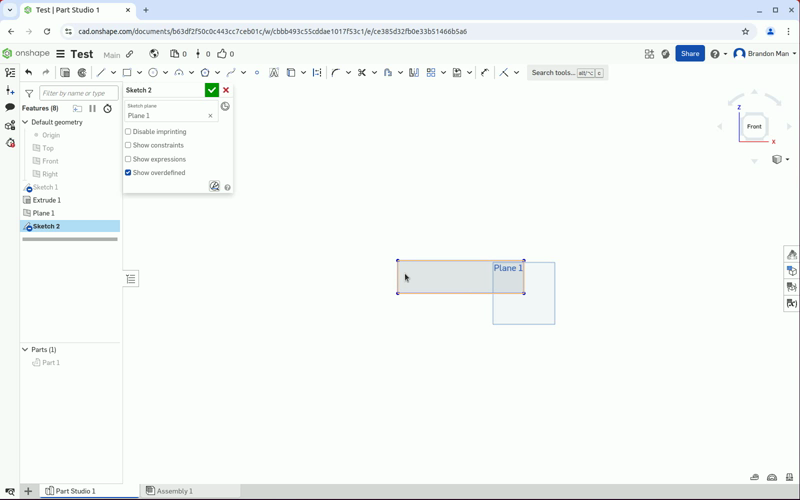
scroll(6)
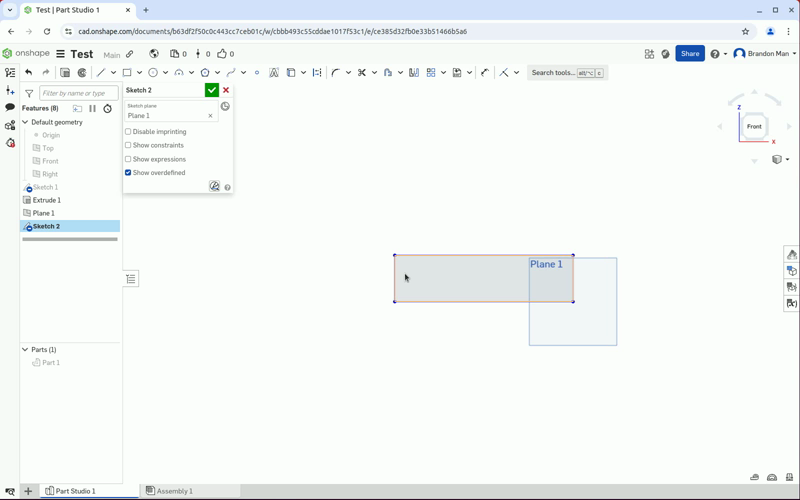
scroll(6)
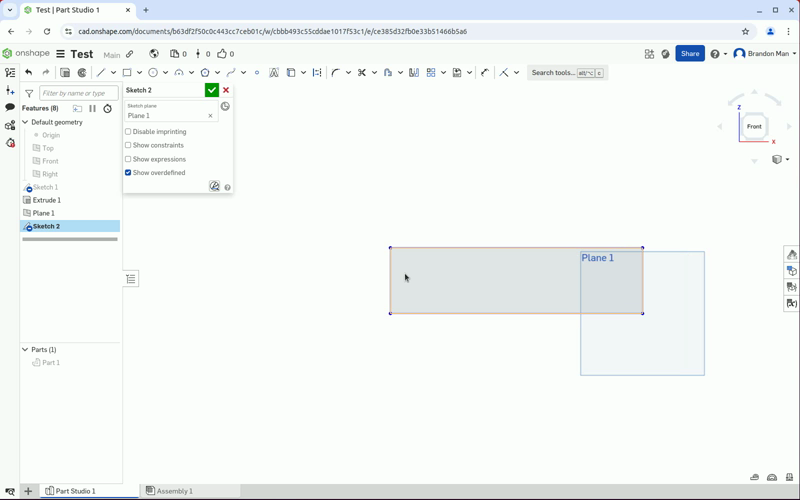
scroll(6)
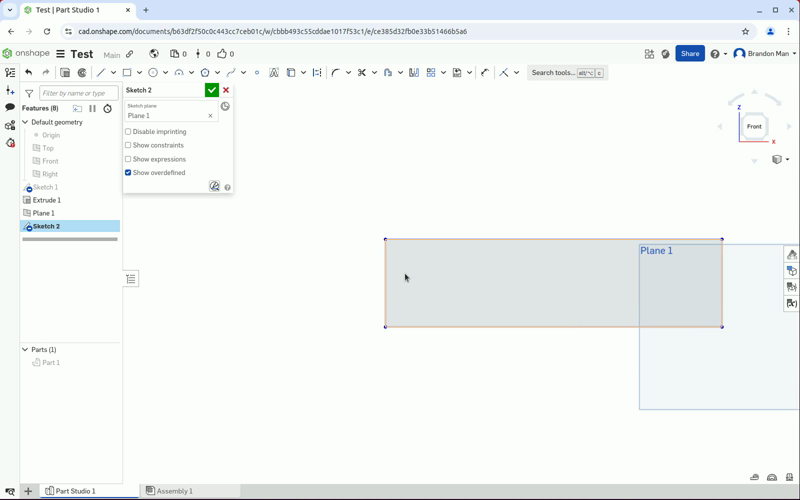
scroll(6)
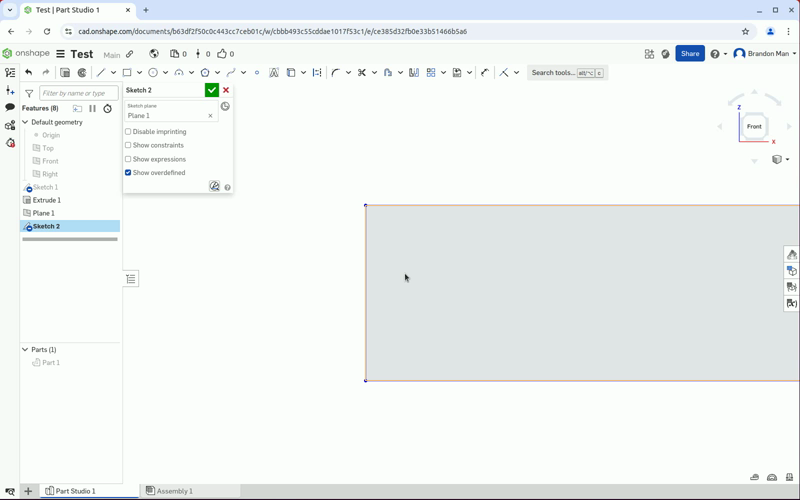
click(405, 273)
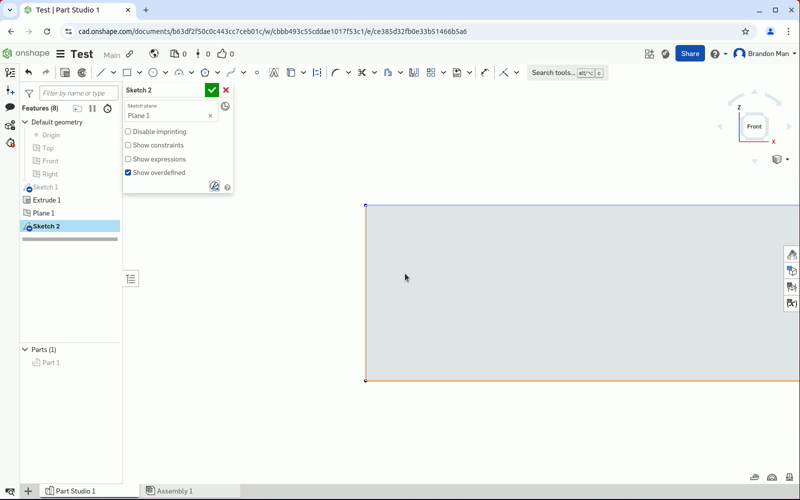
scroll(-6)
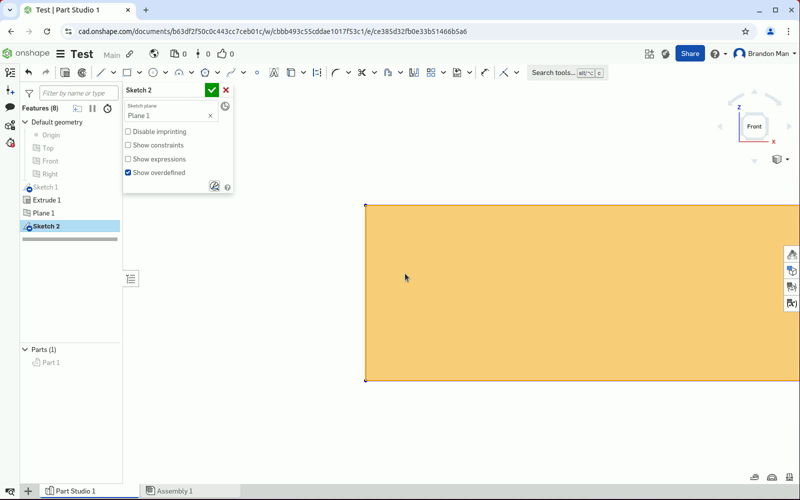
scroll(-6)
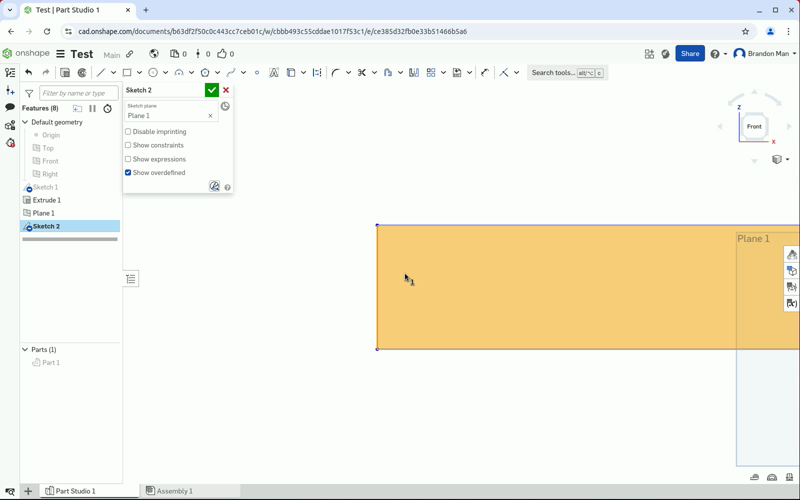
scroll(-6)
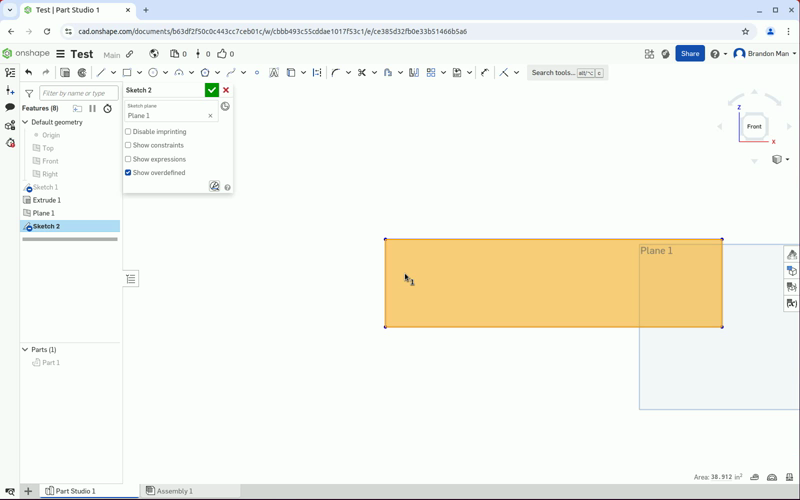
scroll(-6)
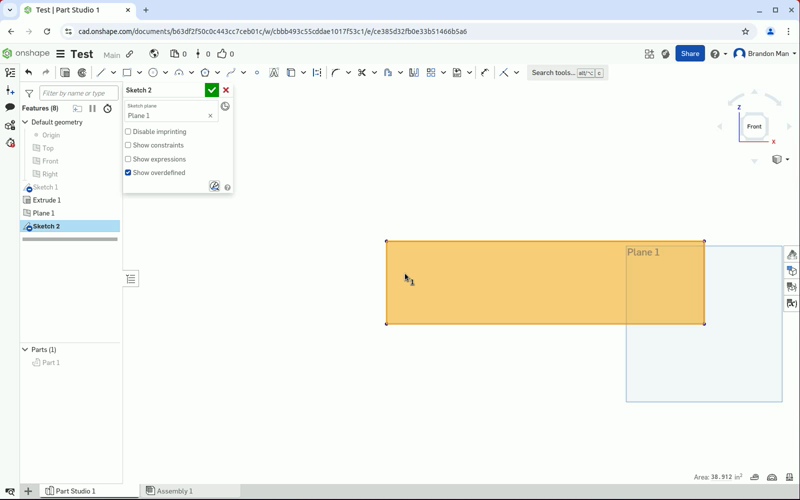
scroll(-6)
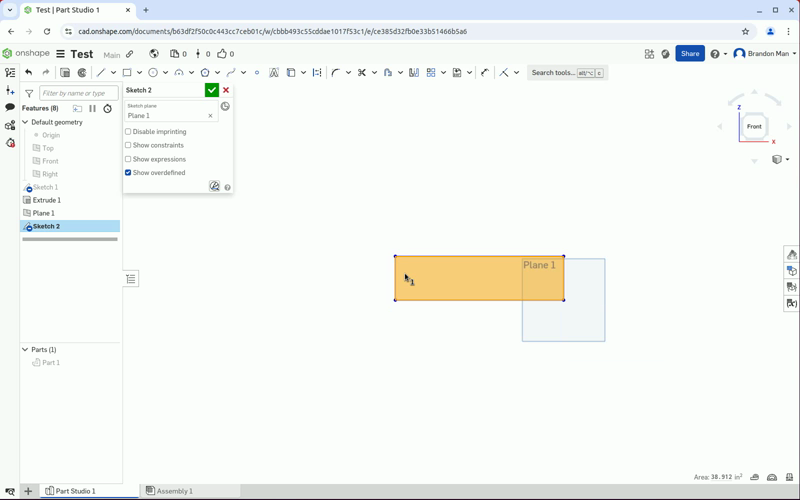
scroll(-6)
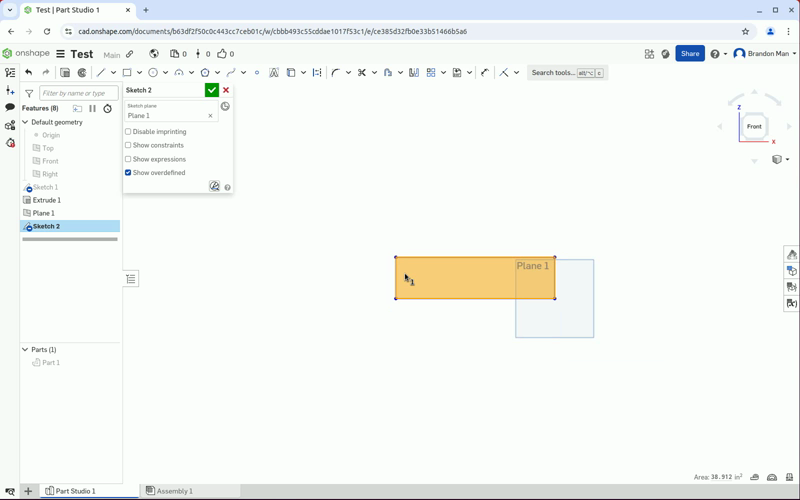
scroll(-6)
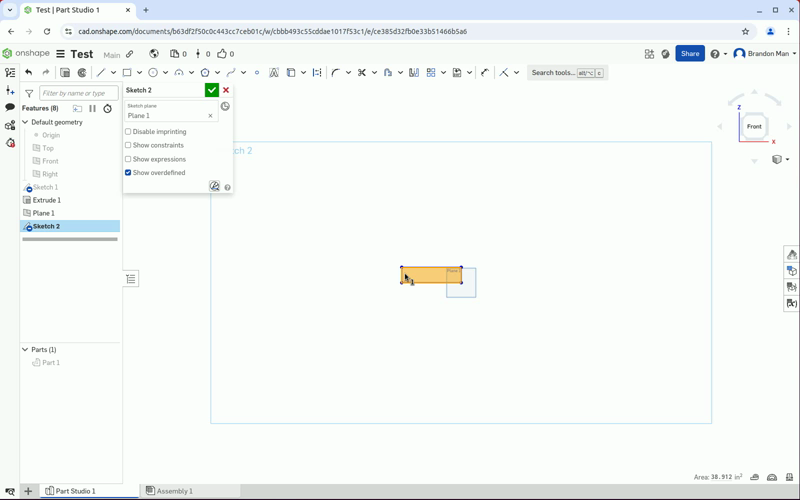
mouse_move(73, 352)
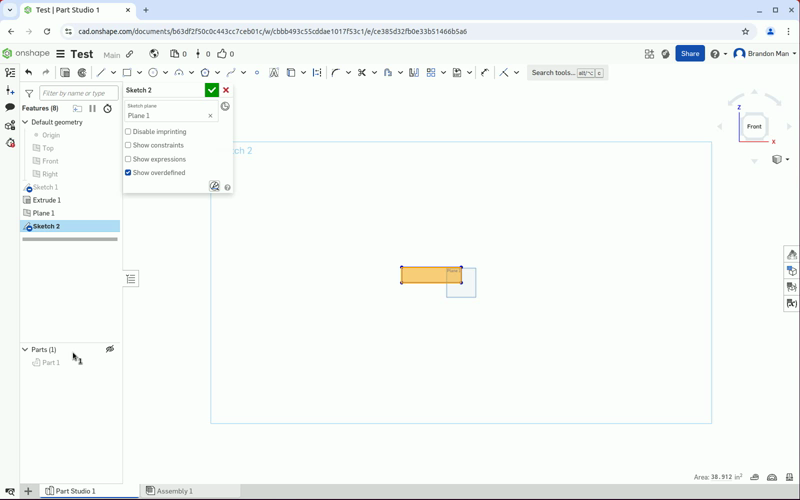
key(shift+y)
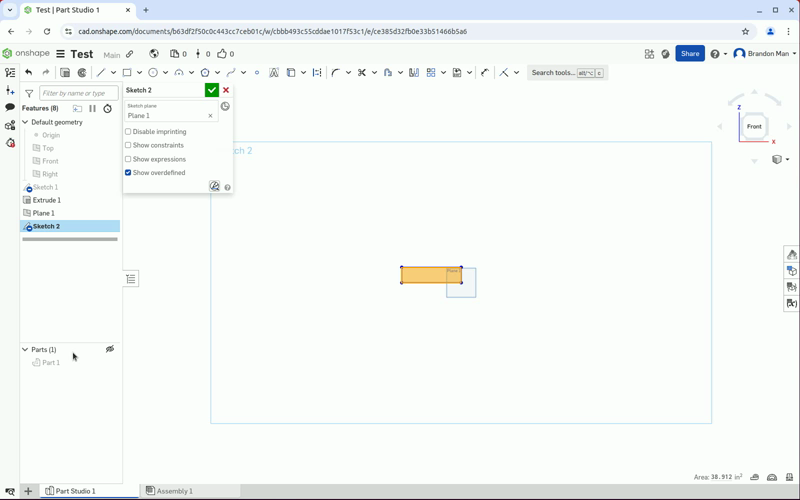
key(shift+e)
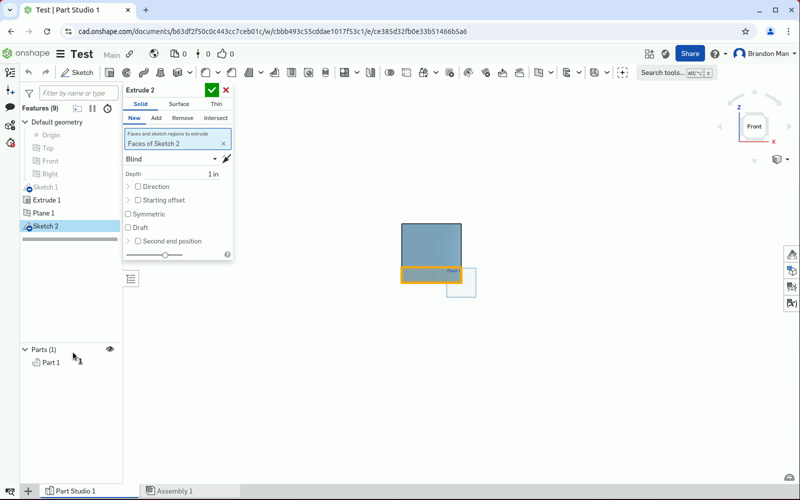
mouse_move(143, 106)
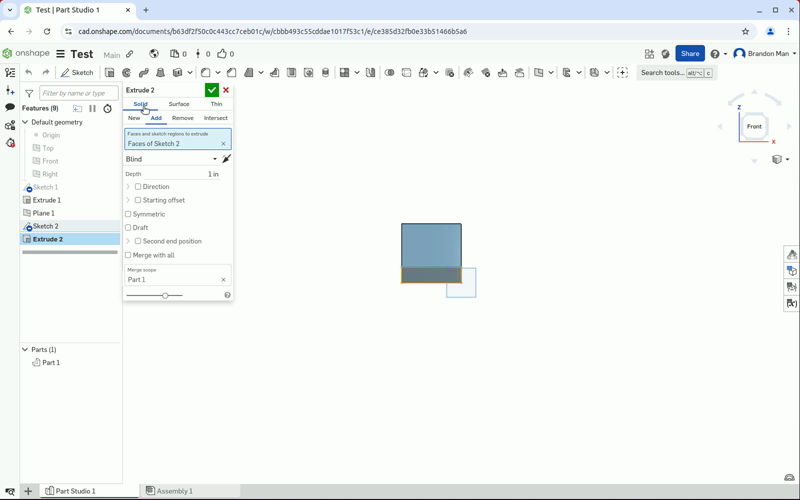
click(143, 106)
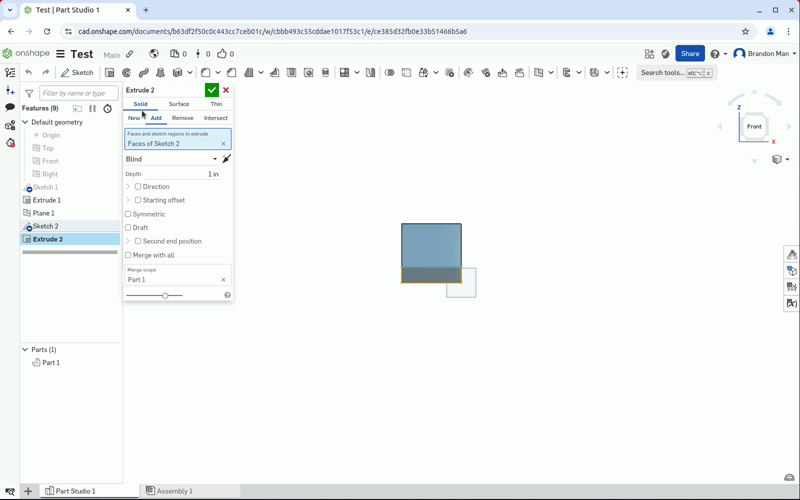
mouse_move(137, 120)
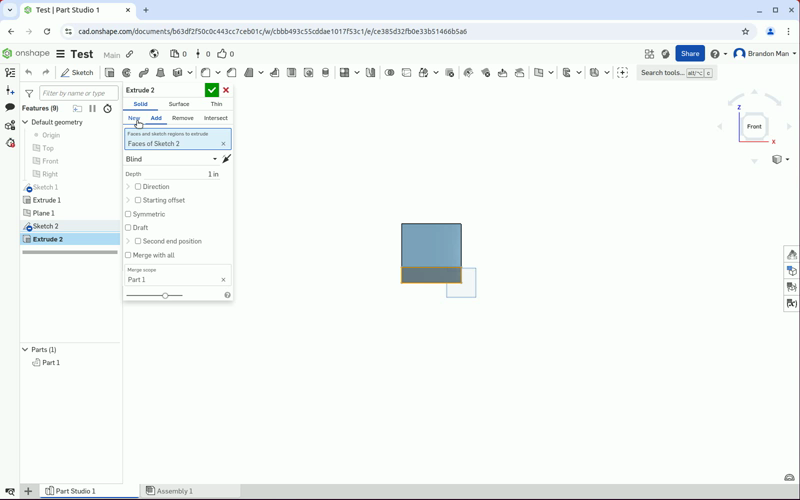
click(137, 120)
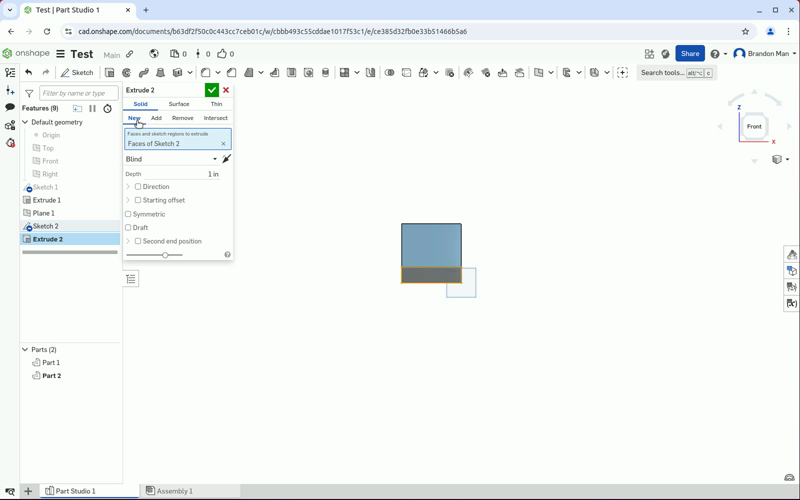
key(tab, 4)
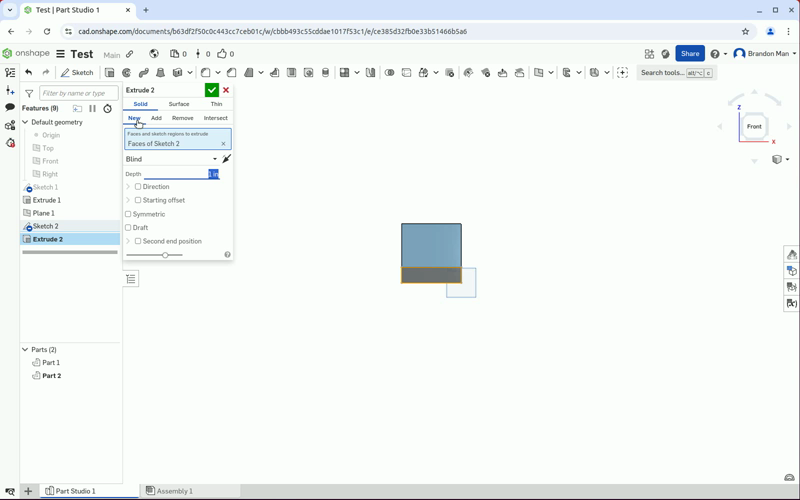
text(20.701)
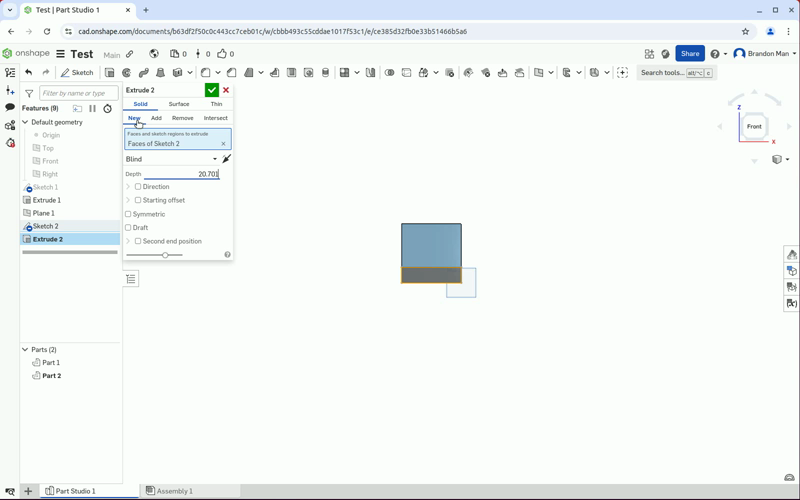
key(enter)
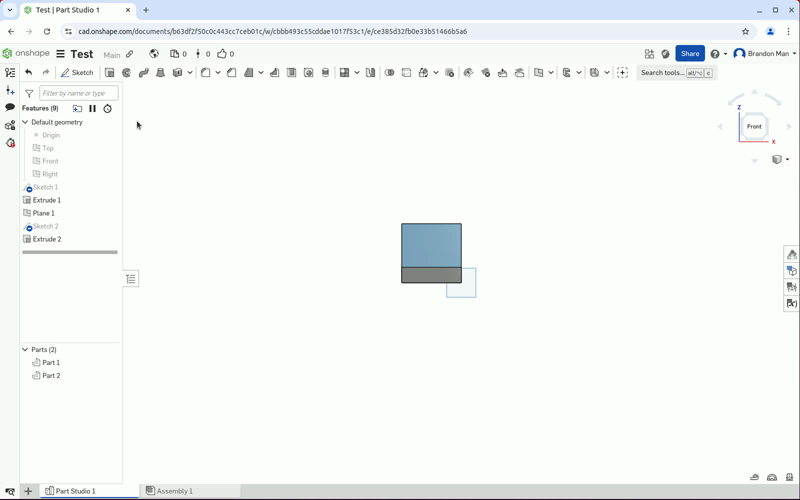
key(shift+h)
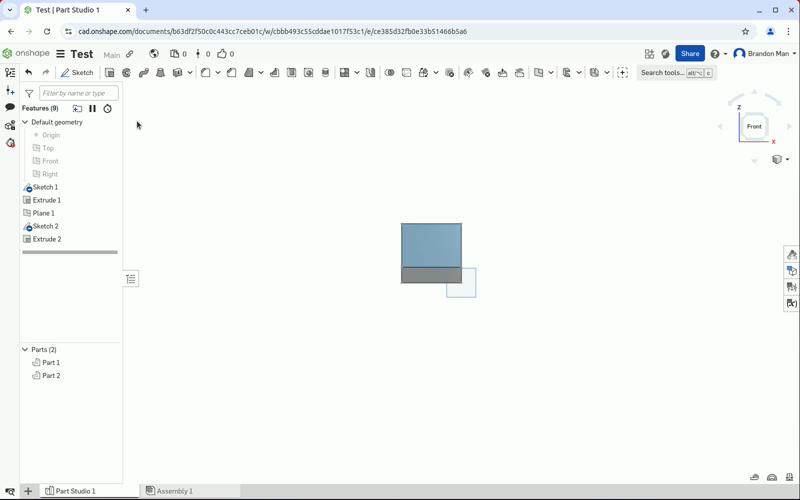
key(shift+h)
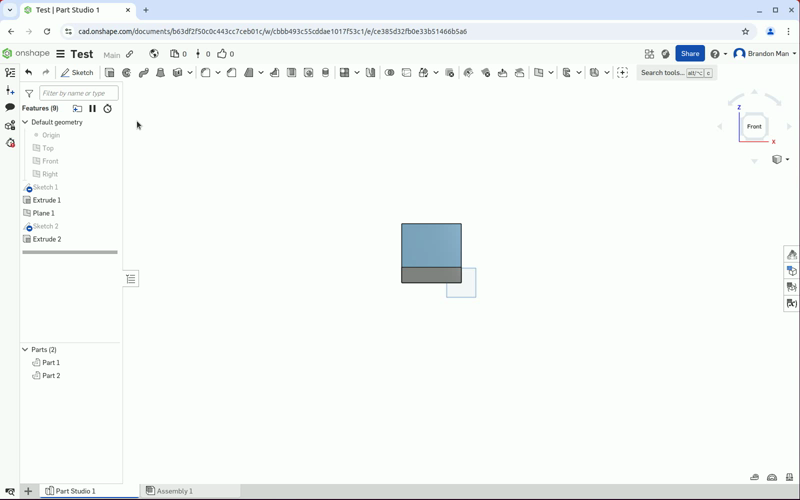
mouse_move(73, 189)
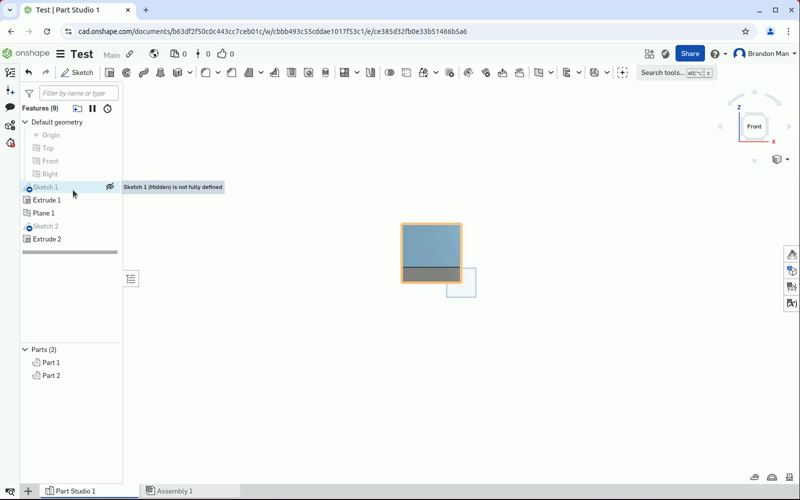
click(73, 189)
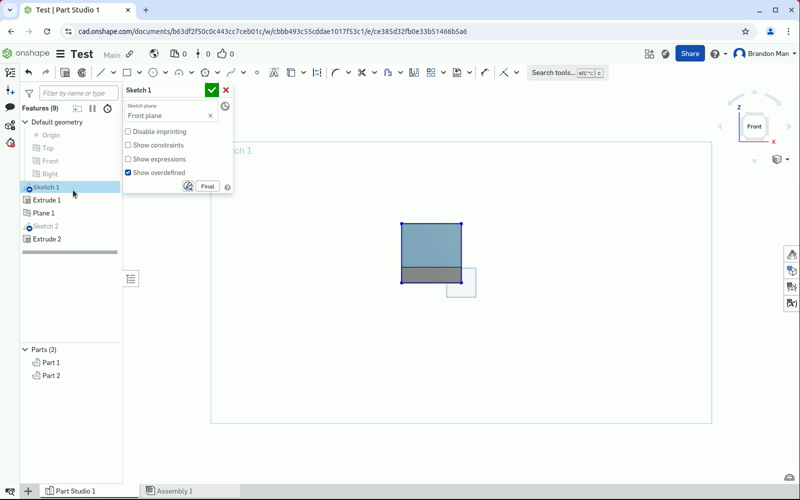
mouse_move(229, 92)
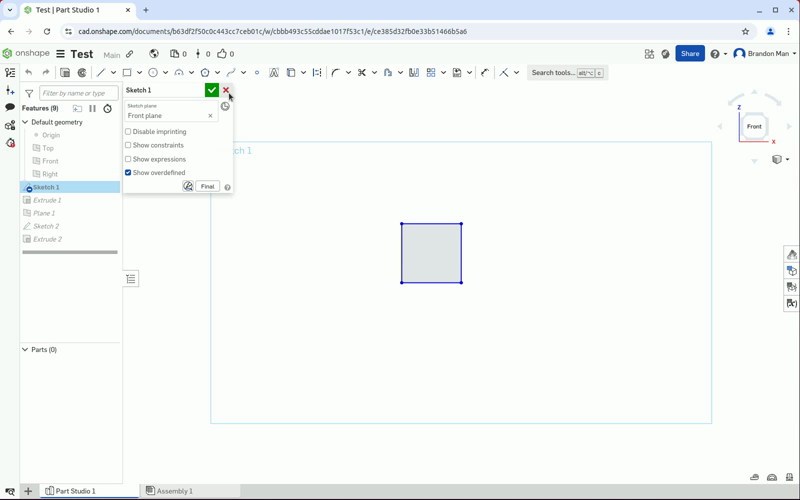
click(229, 92)
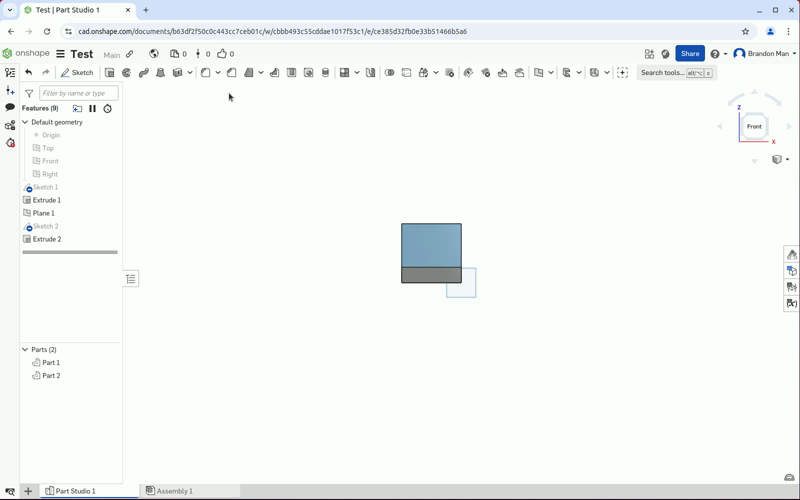
mouse_move(73, 352)
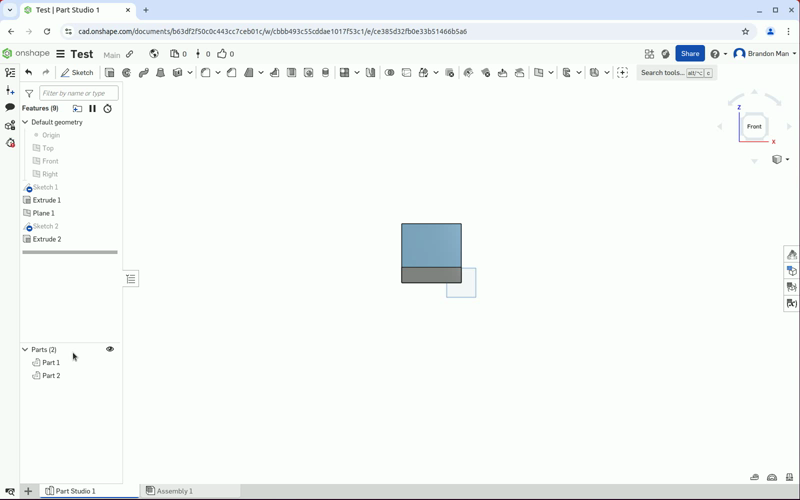
key(y)
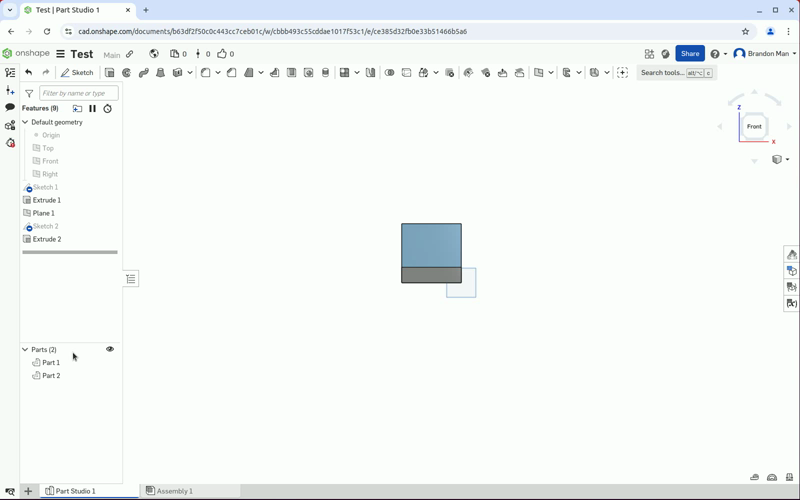
key(shift+p)
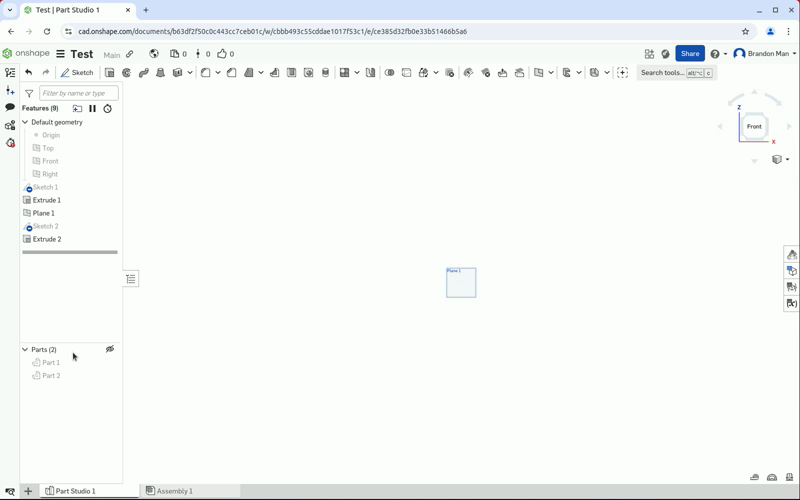
key(space)
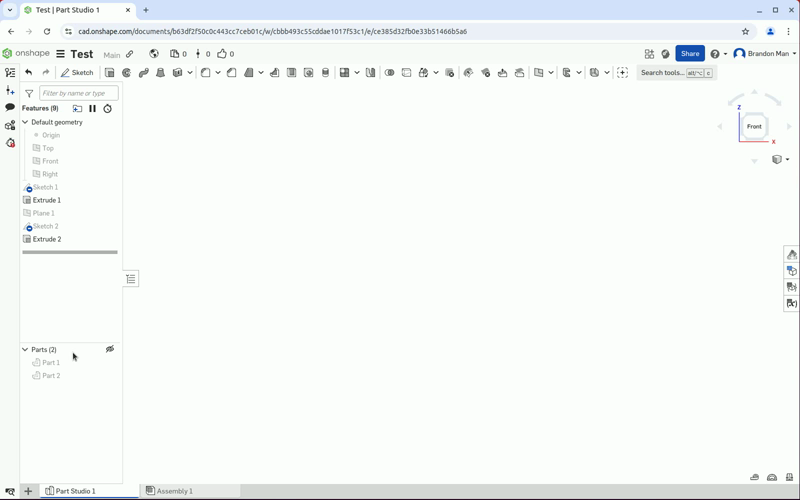
key_down(shift)
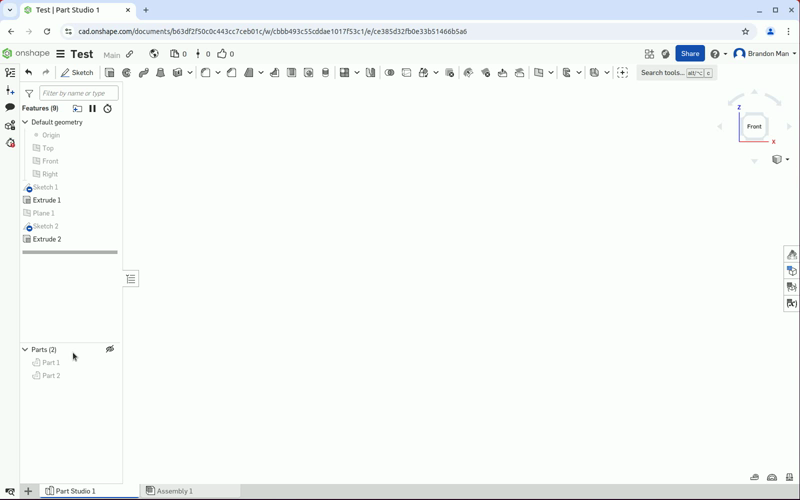
key(down)
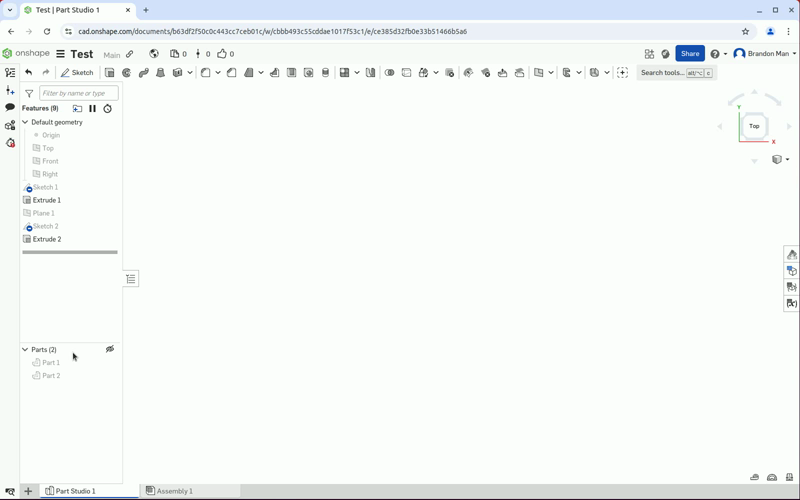
key_up(shift)
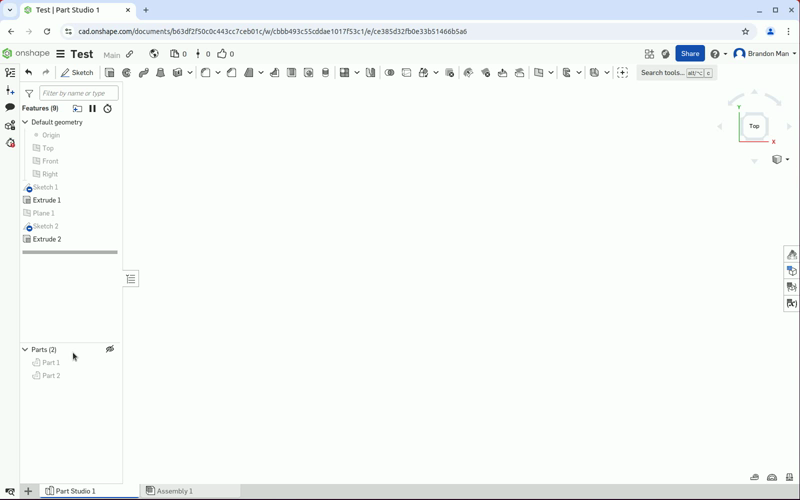
mouse_move(73, 352)
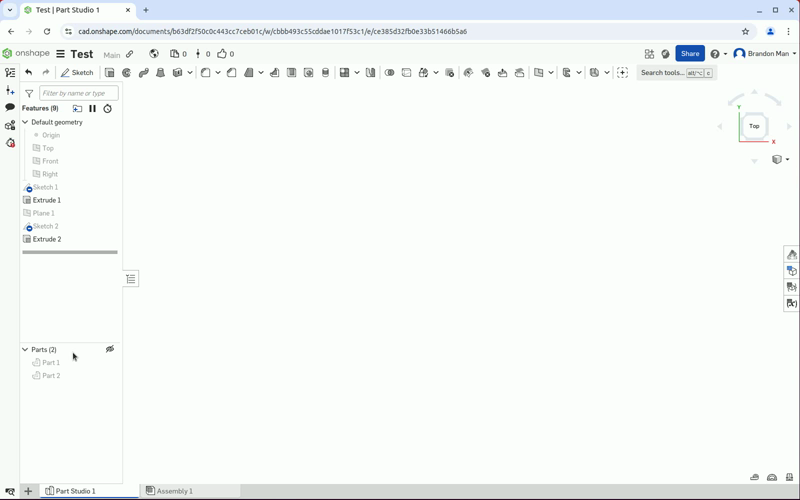
key(shift+y)
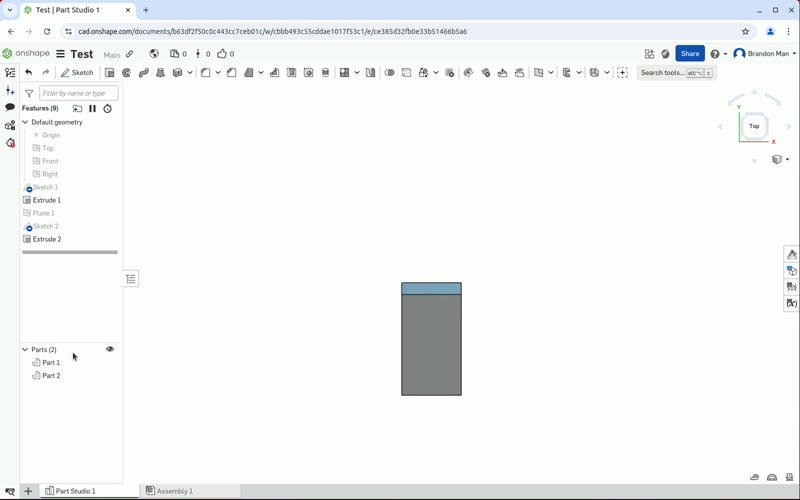
mouse_move(541, 75)
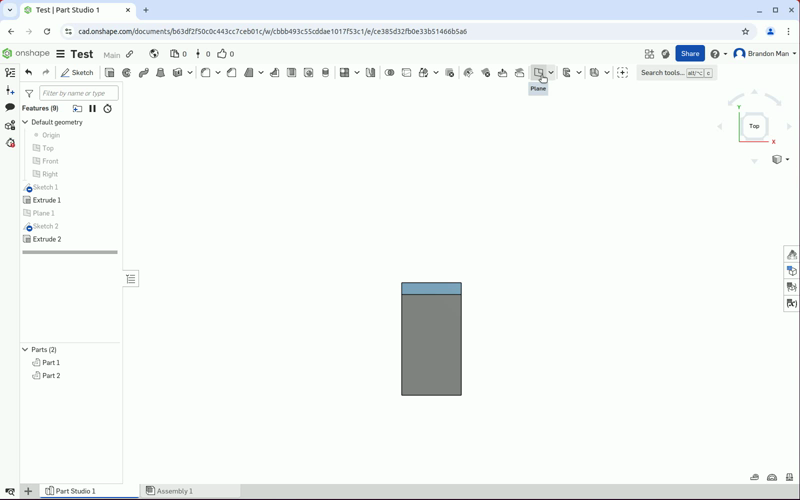
click(541, 75)
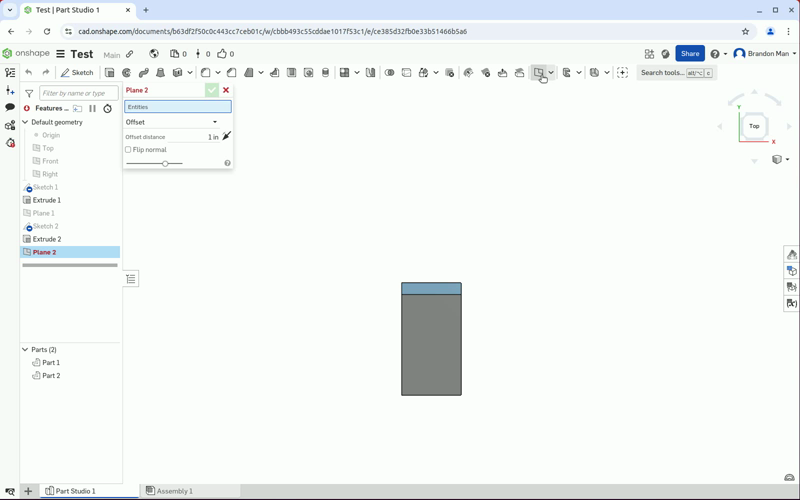
mouse_move(73, 150)
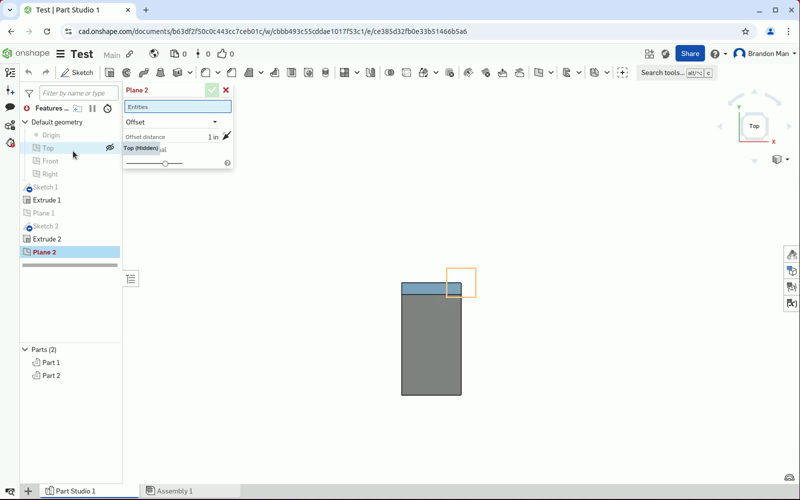
click(73, 150)
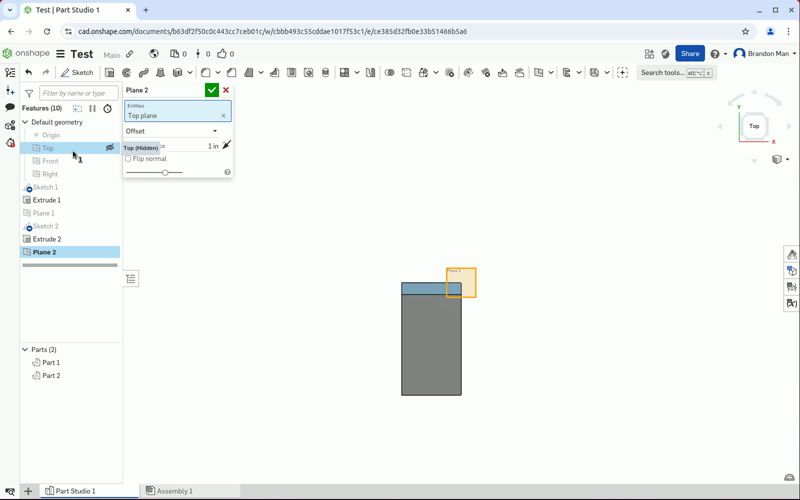
key(tab, 2)
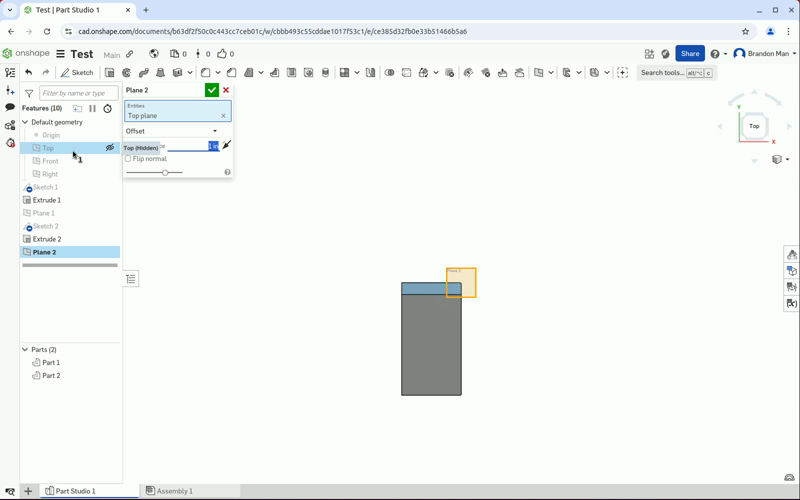
text(3.143)
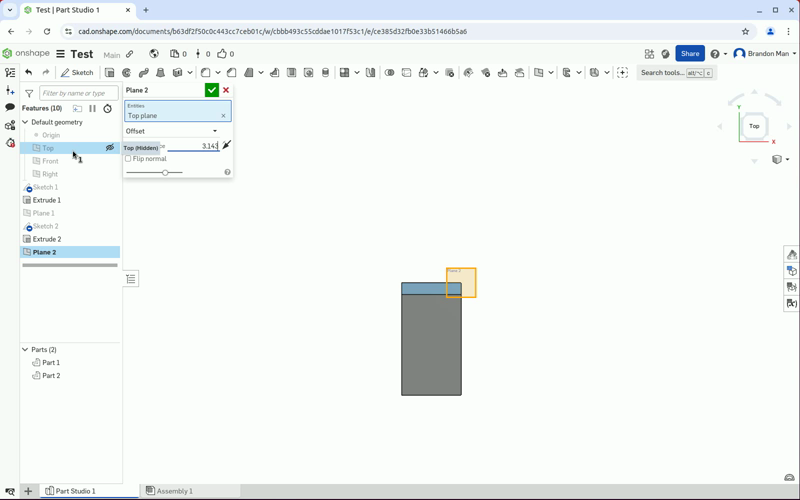
key(enter, 2)
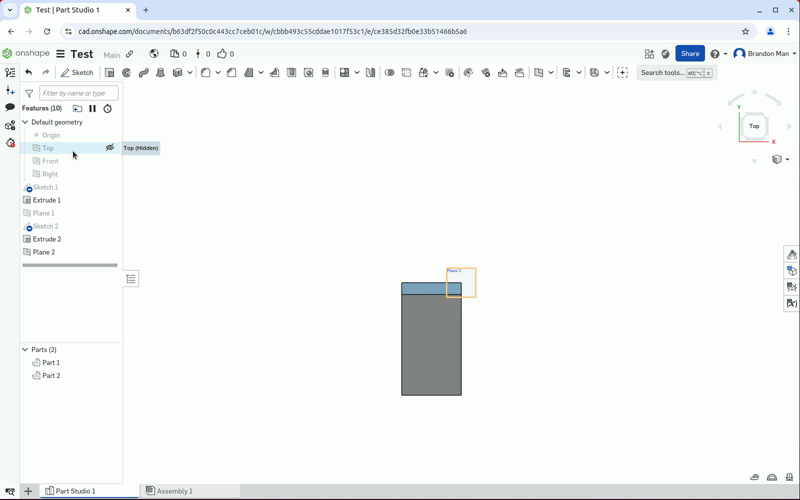
key(shift+s)
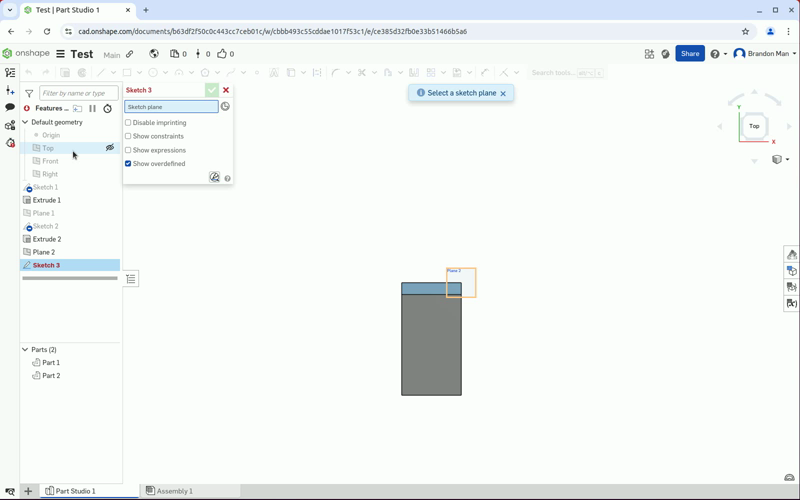
mouse_move(73, 254)
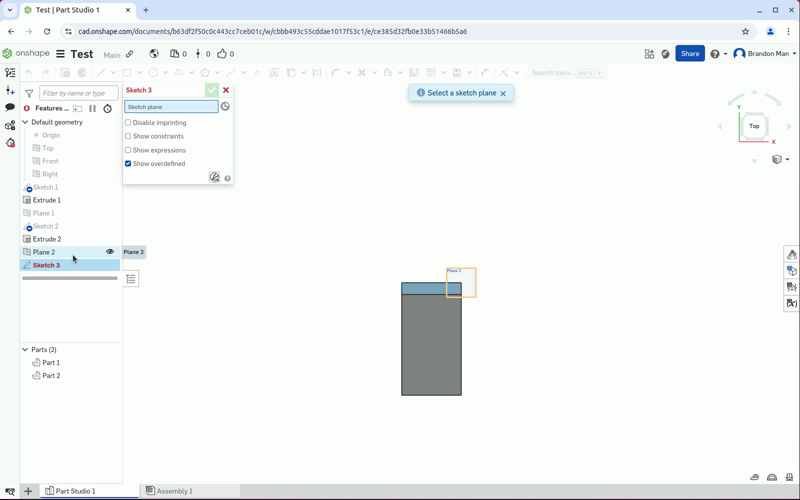
click(73, 254)
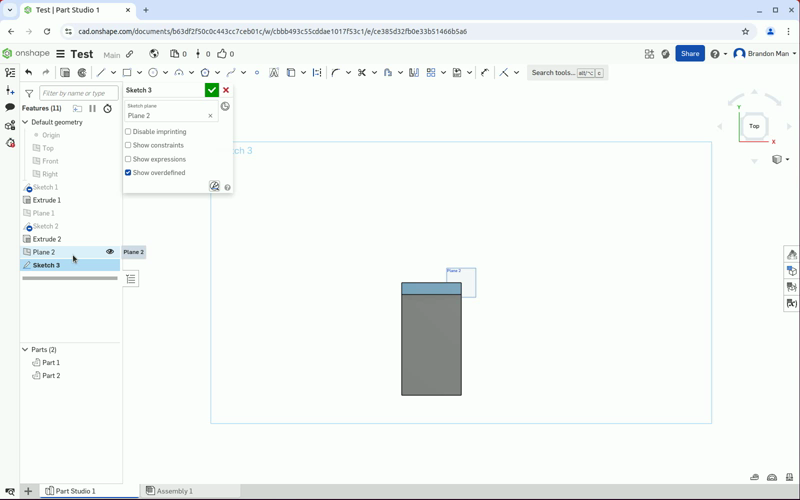
mouse_move(73, 352)
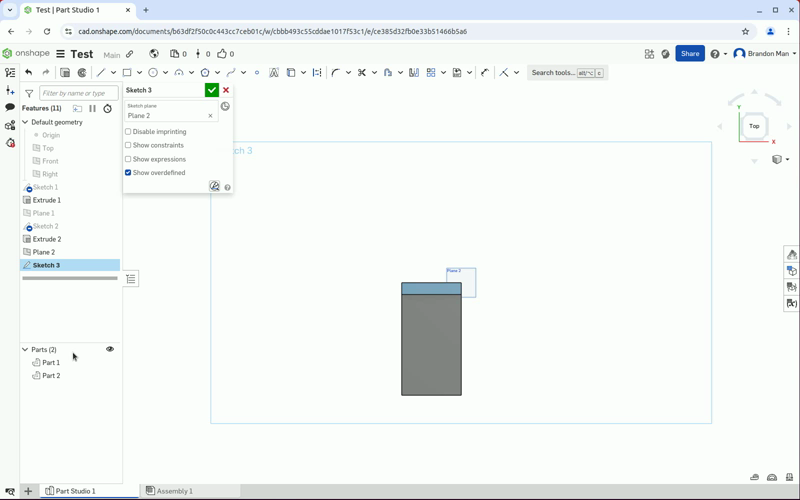
key(y)
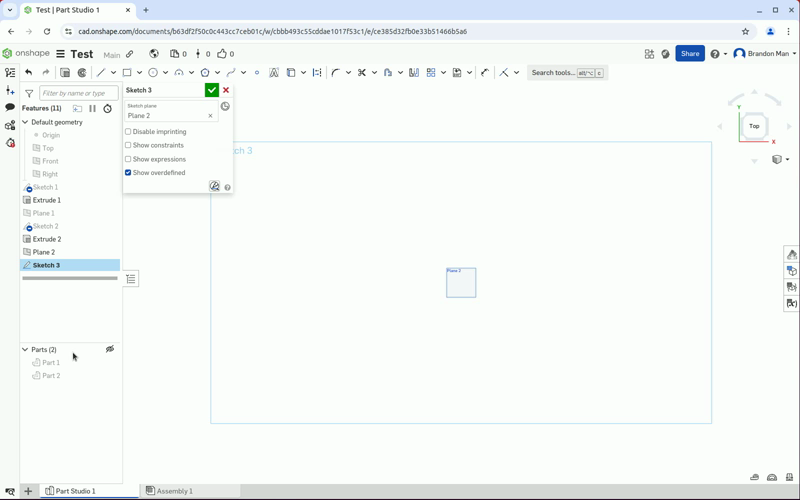
key(l)
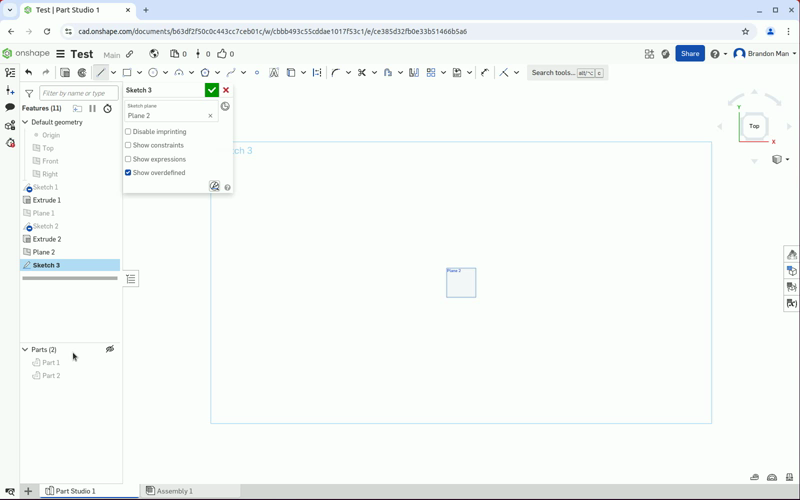
key_down(shift)
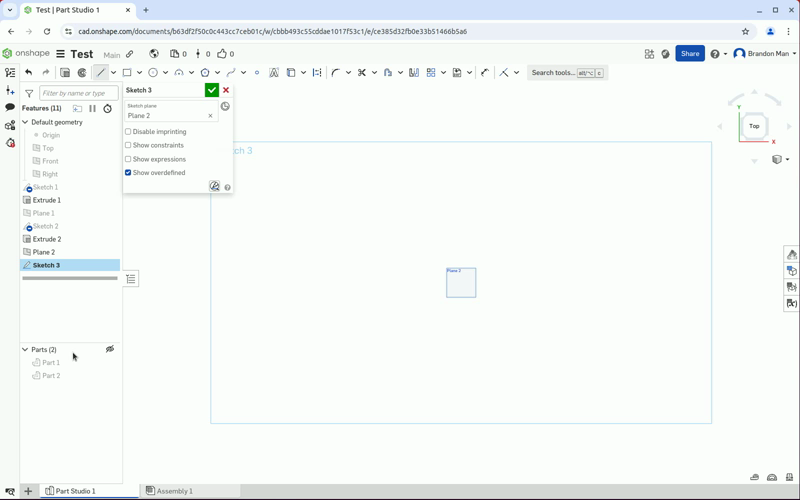
mouse_move(401, 395)
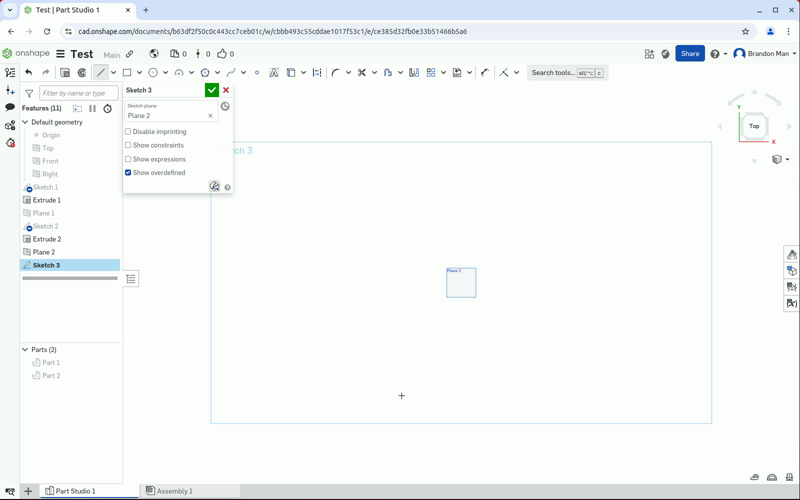
click(401, 395)
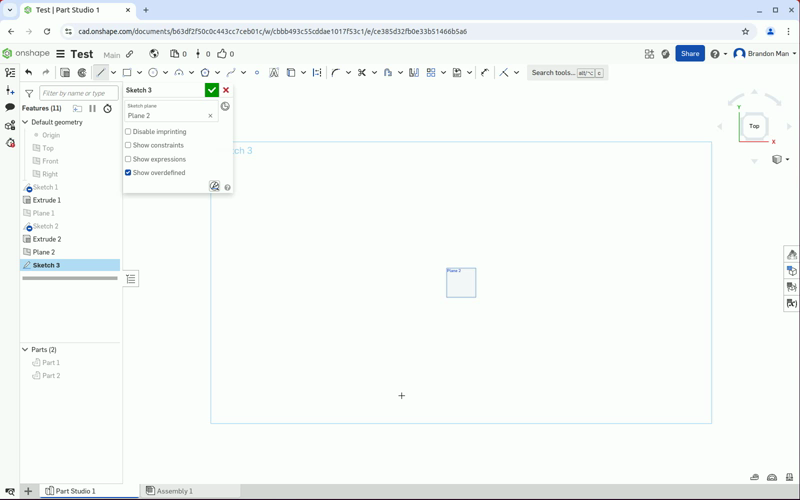
key_up(shift)
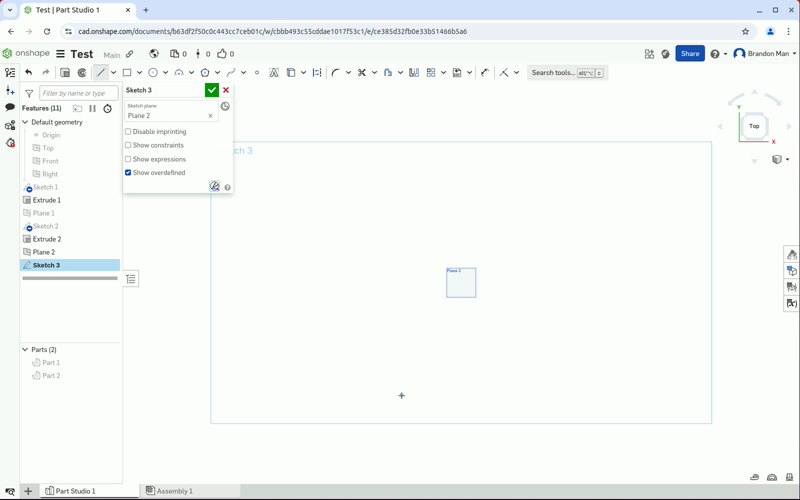
key_down(shift)
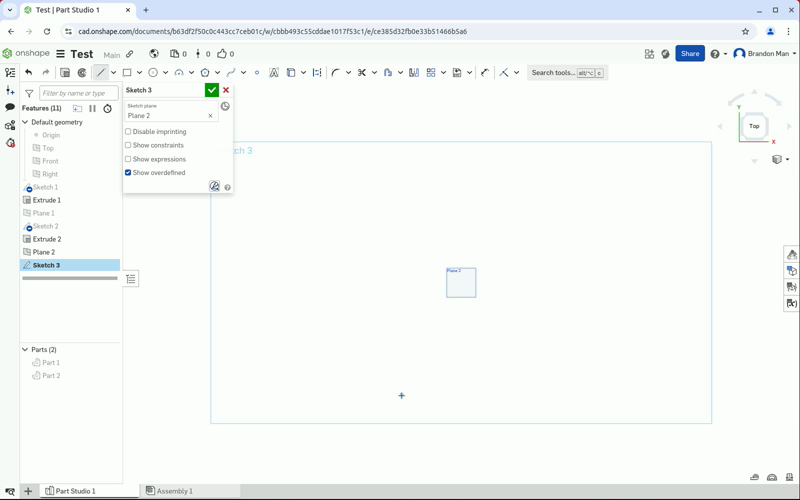
mouse_move(431, 395)
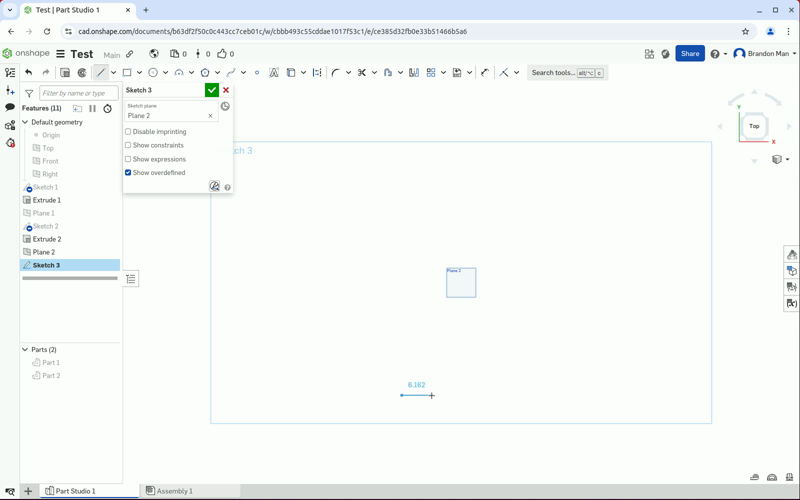
mouse_move(422, 395)
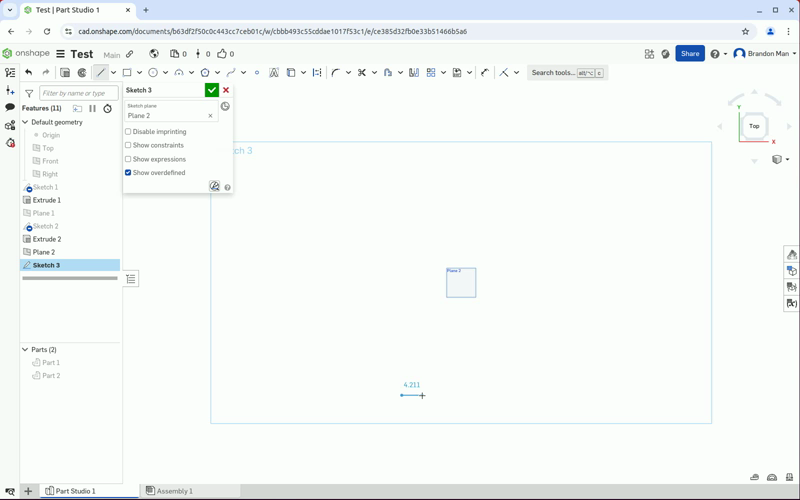
click(422, 395)
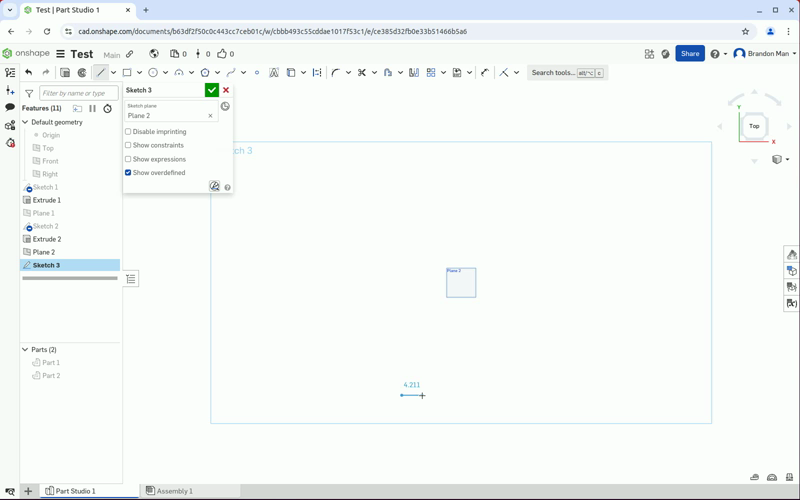
key_up(shift)
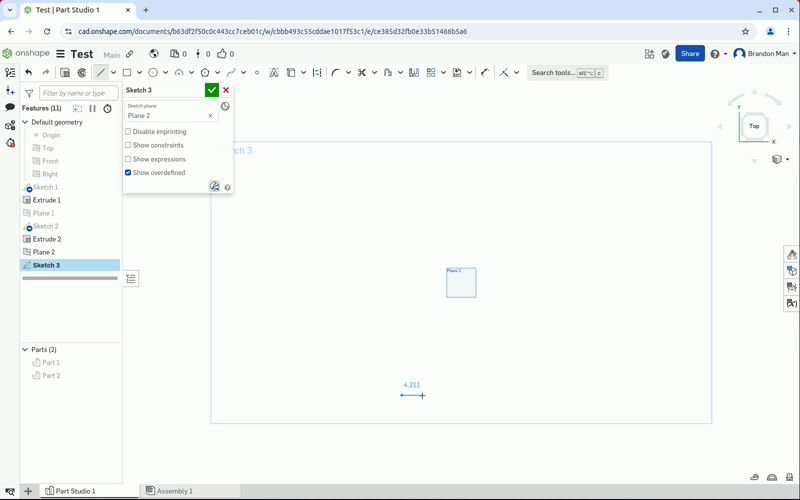
key_down(shift)
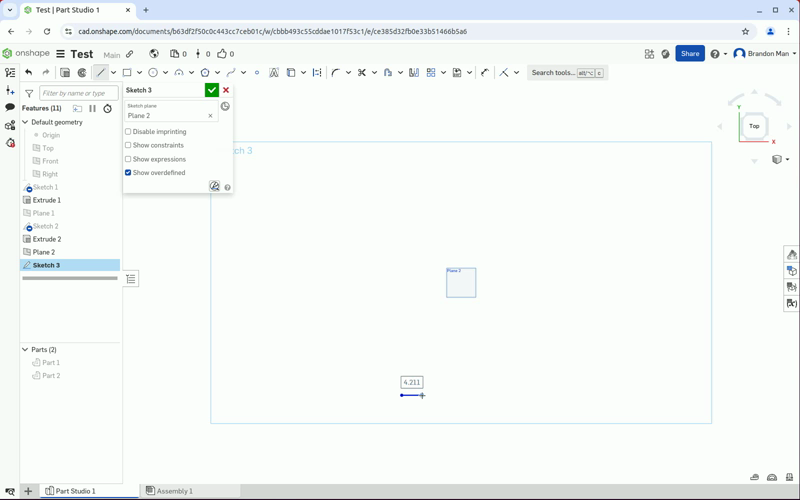
mouse_move(452, 395)
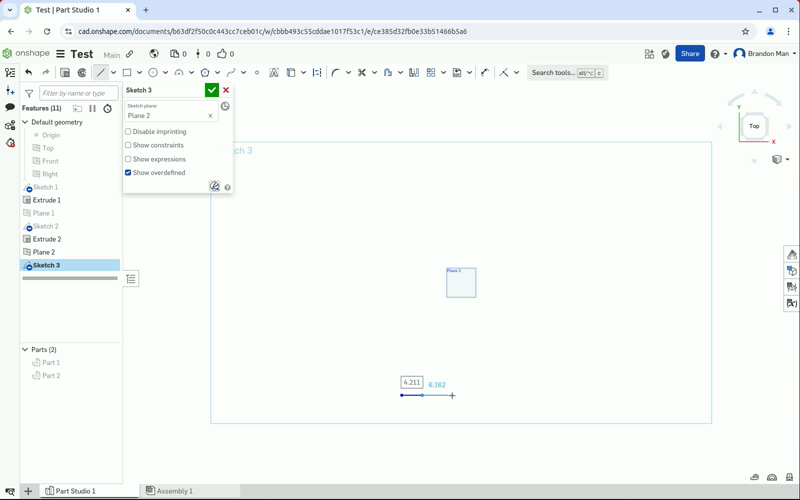
mouse_move(422, 345)
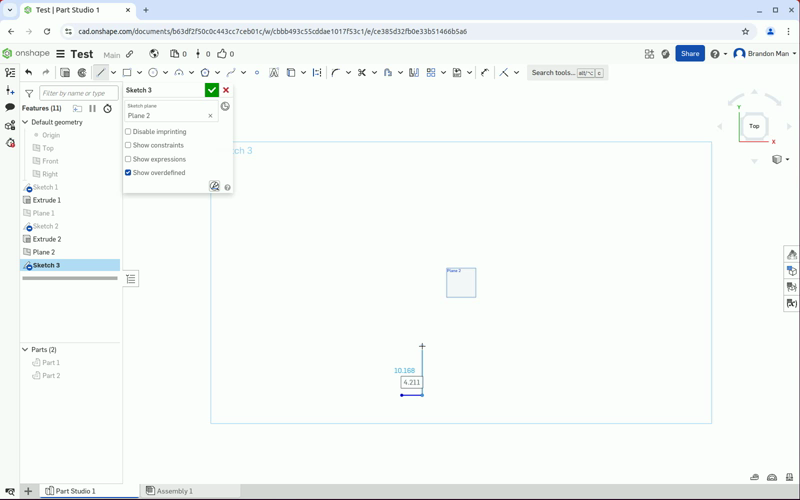
click(422, 345)
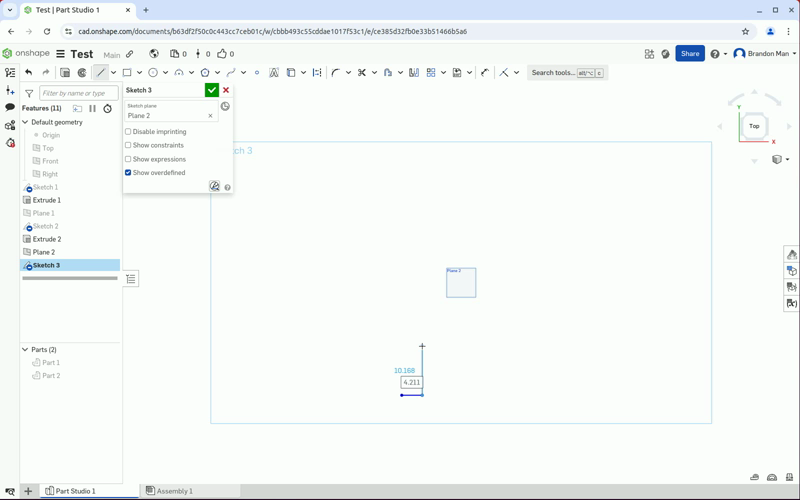
key_up(shift)
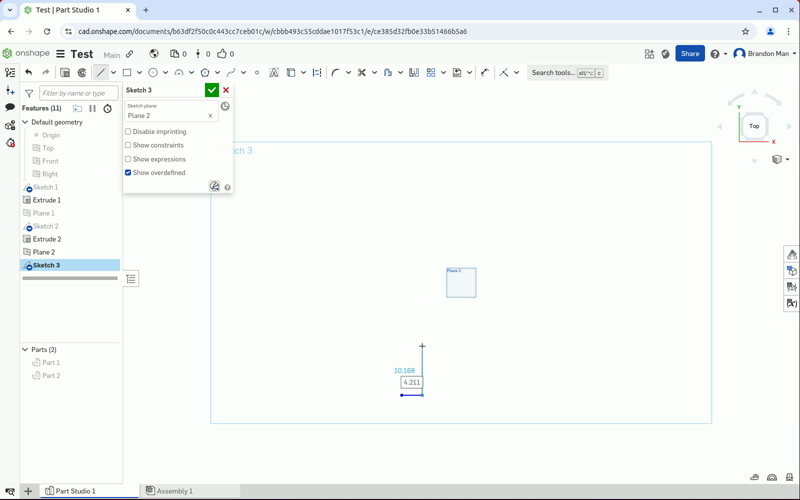
key_down(shift)
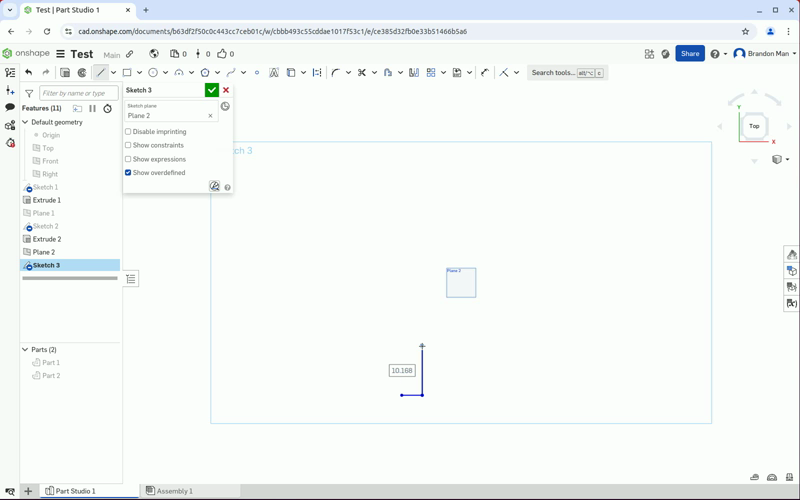
mouse_move(452, 345)
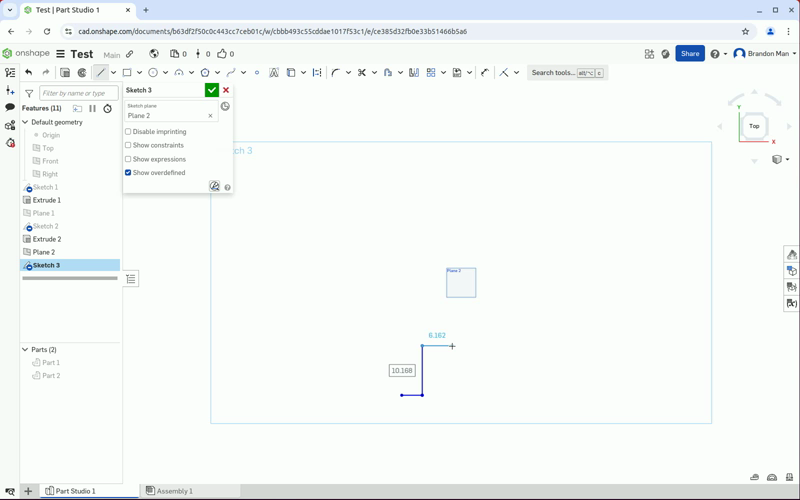
mouse_move(401, 345)
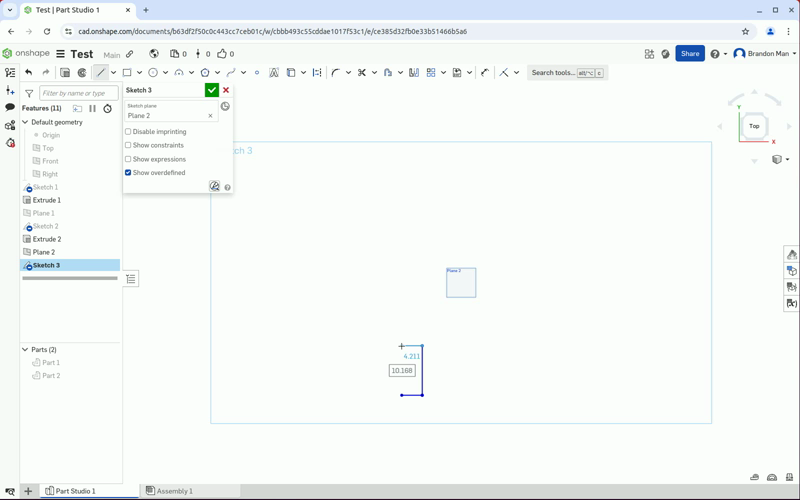
click(401, 345)
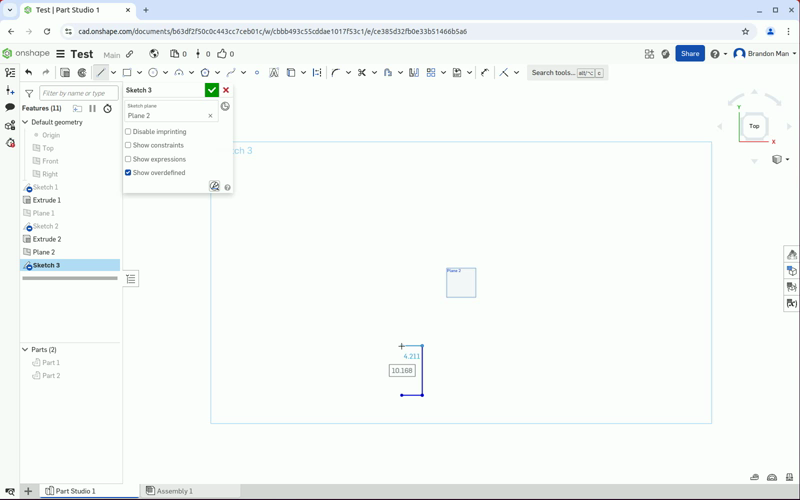
key_up(shift)
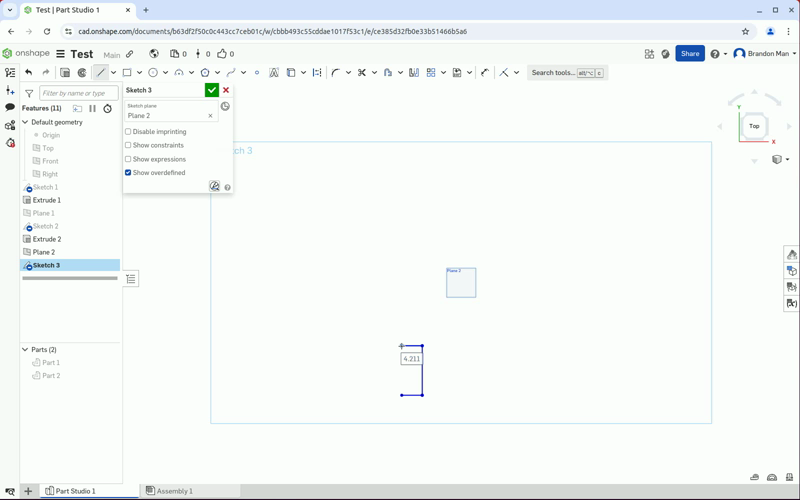
mouse_move(431, 345)
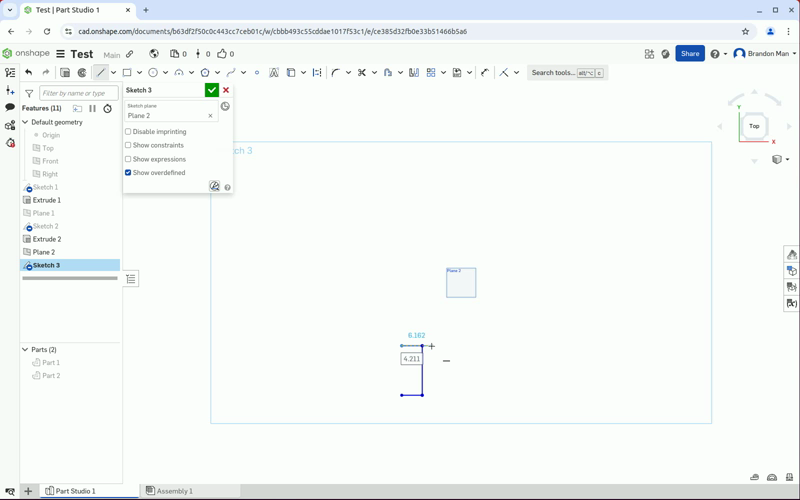
key_down(shift)
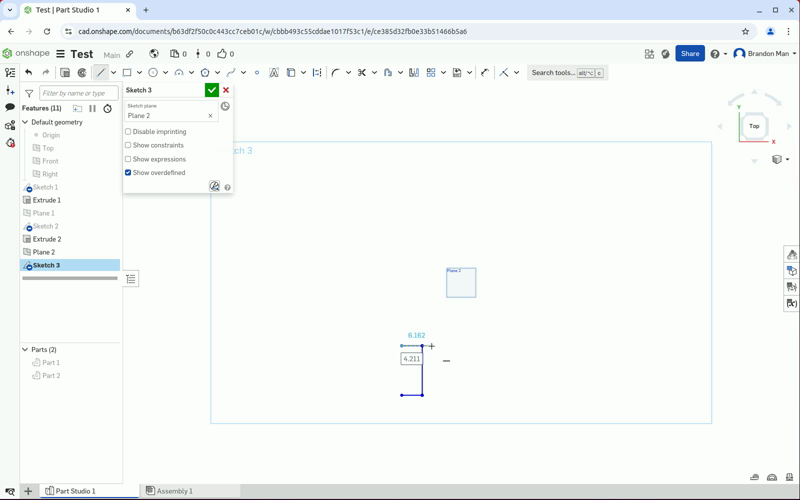
mouse_move(401, 395)
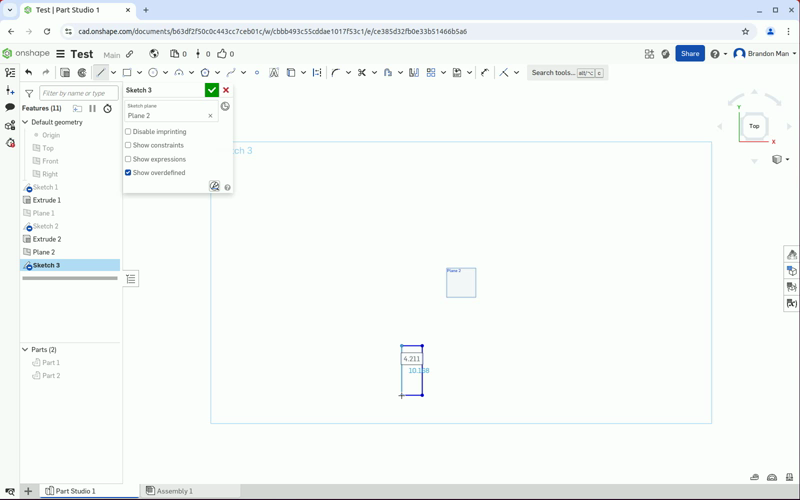
key_up(shift)
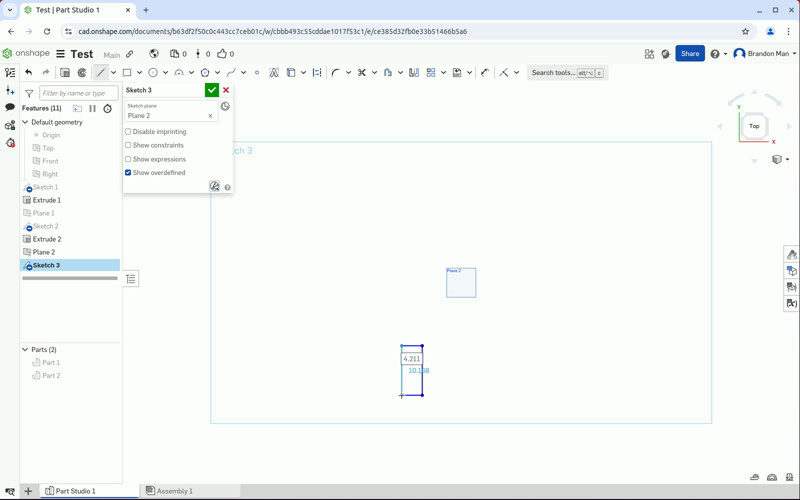
click(401, 395)
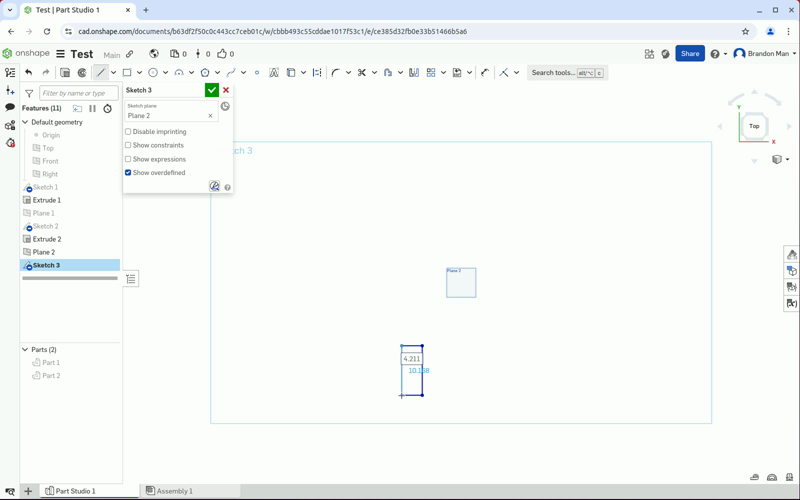
key(esc)
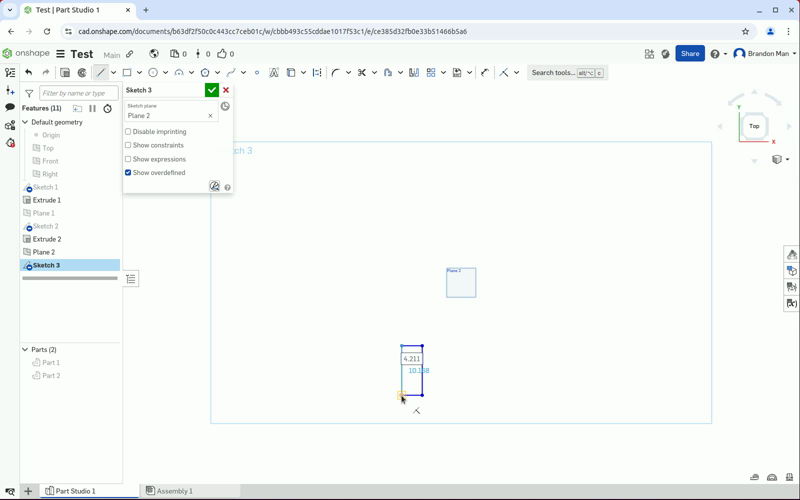
mouse_move(409, 358)
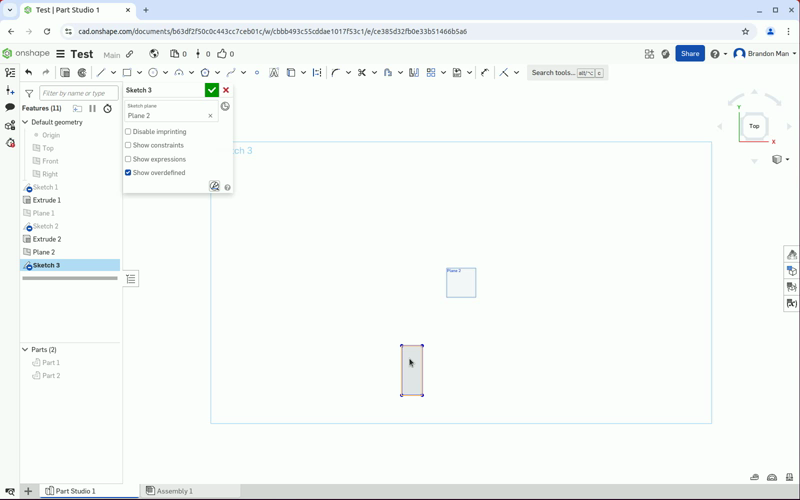
scroll(6)
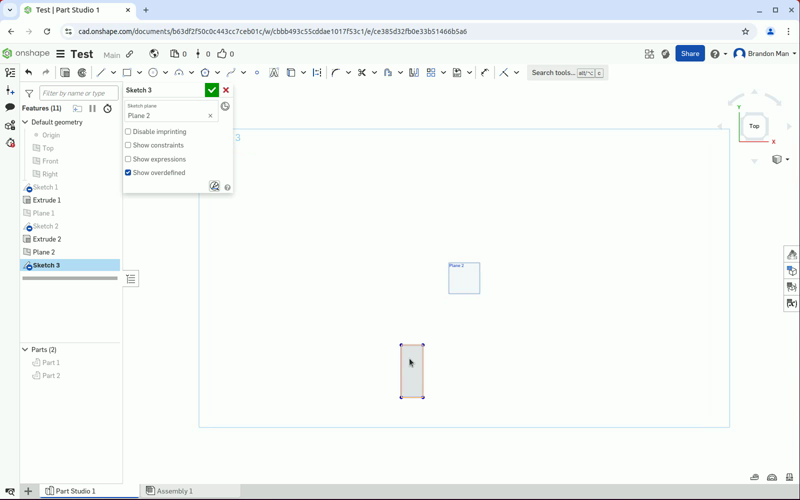
scroll(6)
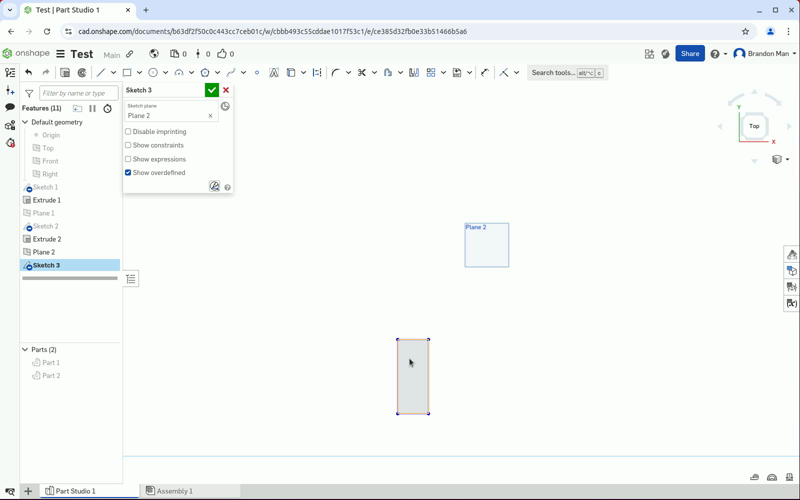
scroll(6)
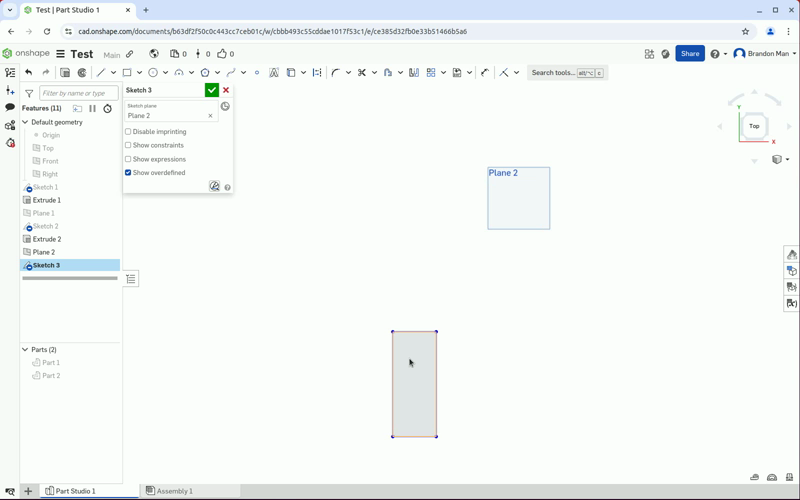
scroll(6)
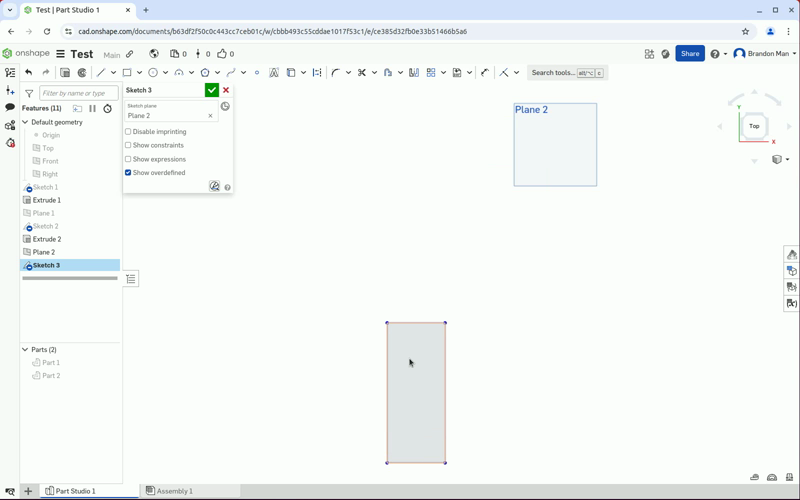
scroll(6)
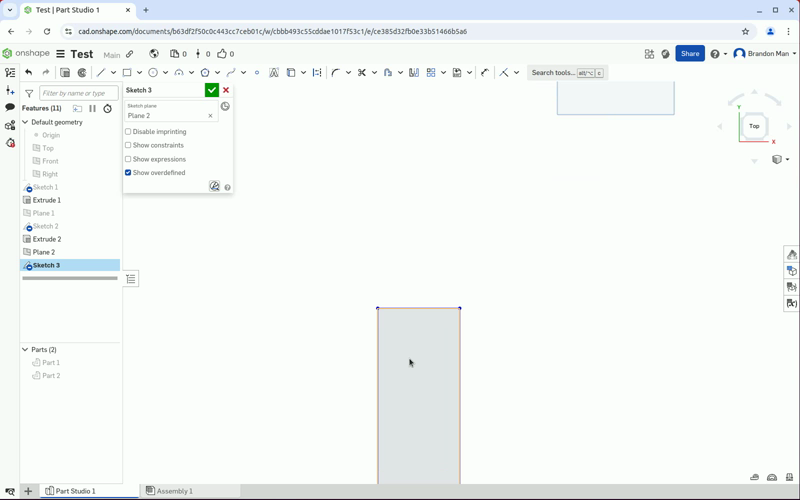
scroll(6)
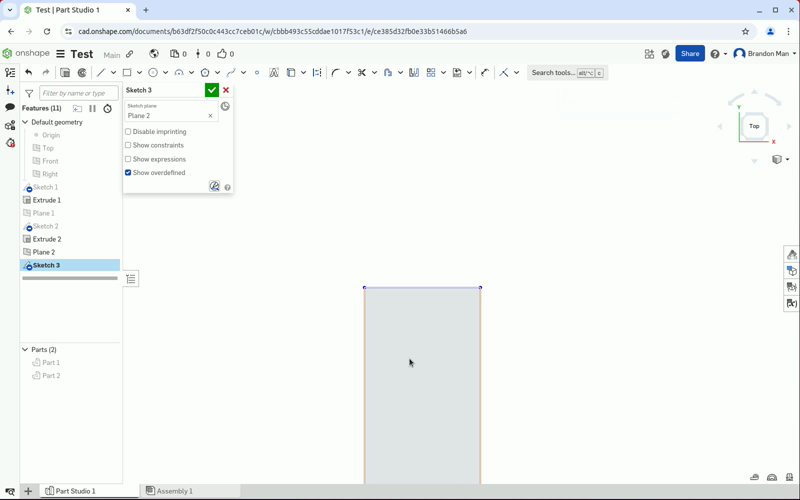
scroll(6)
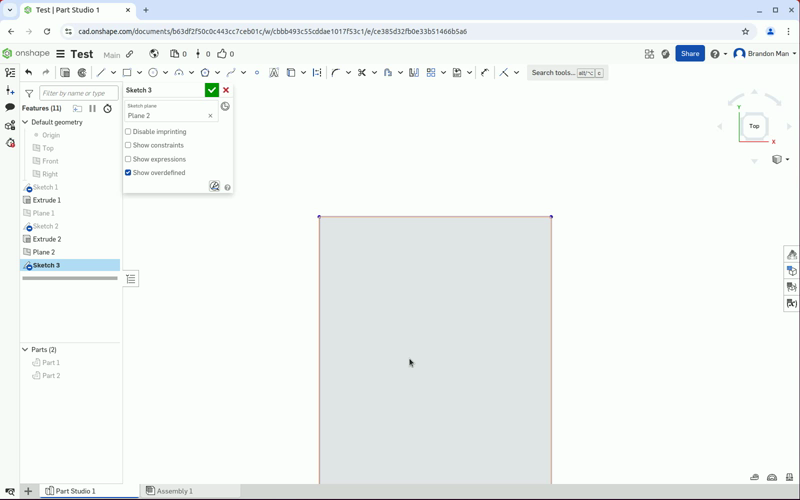
click(409, 358)
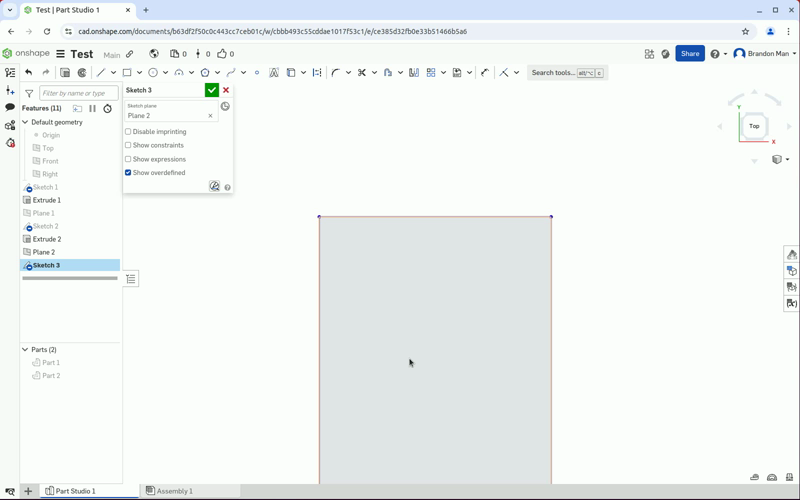
scroll(-6)
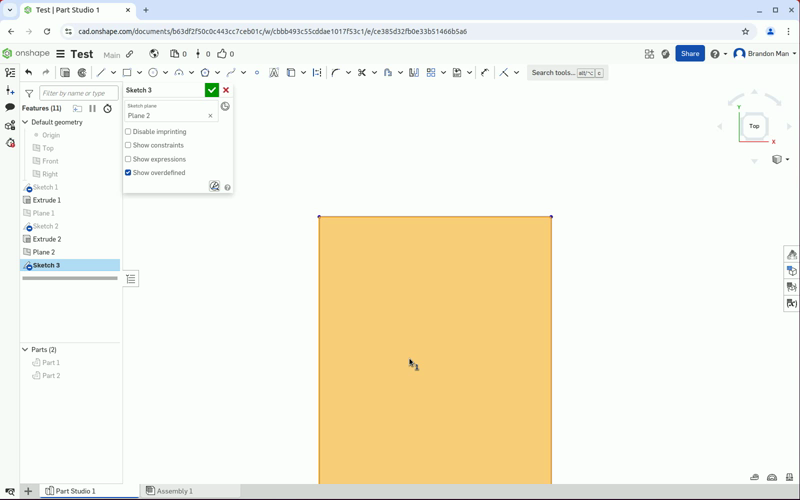
scroll(-6)
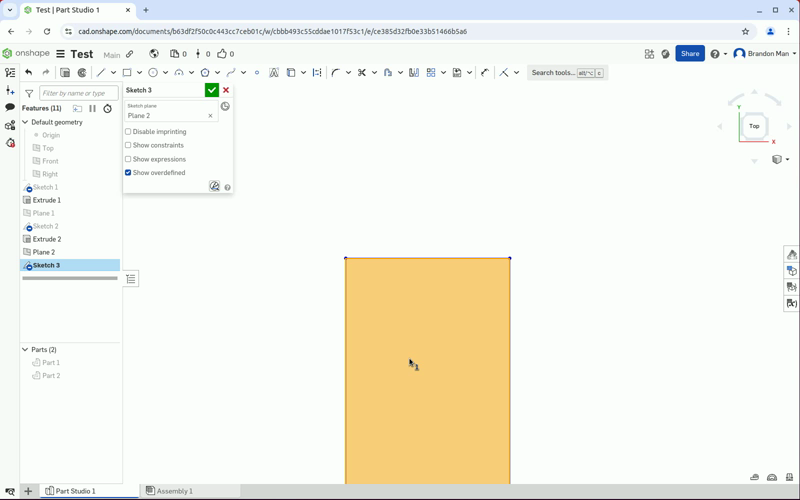
scroll(-6)
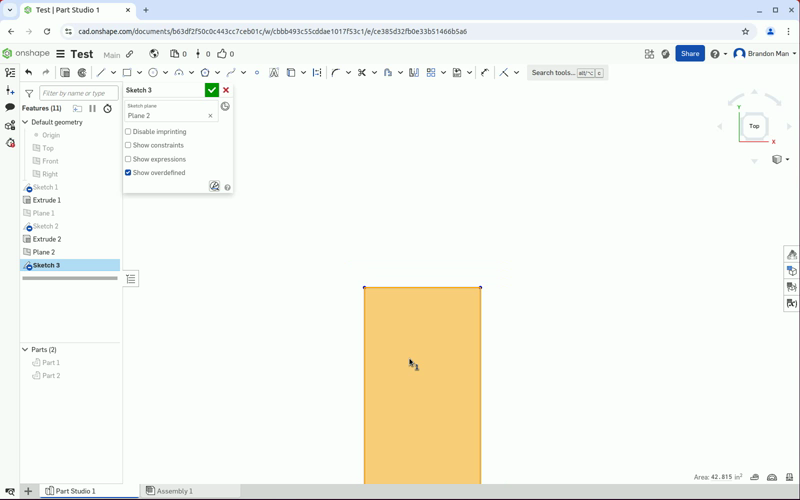
scroll(-6)
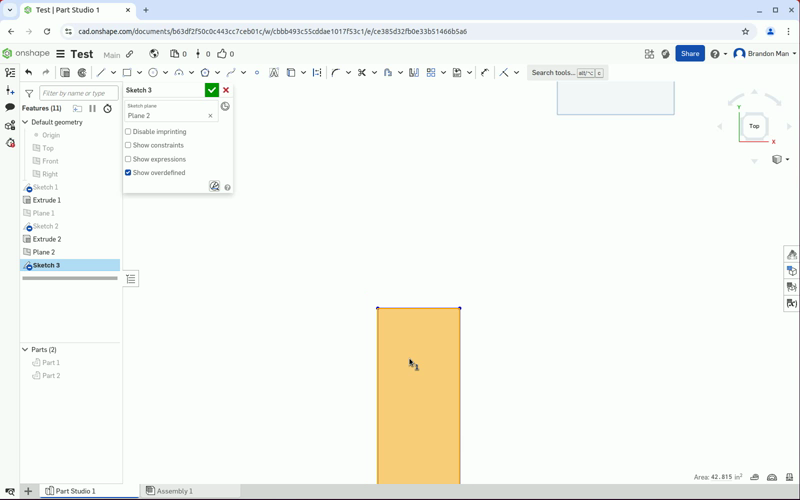
scroll(-6)
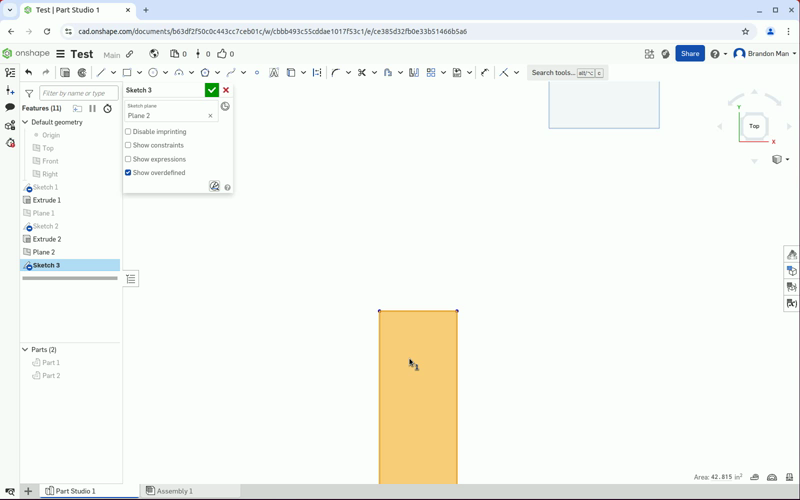
scroll(-6)
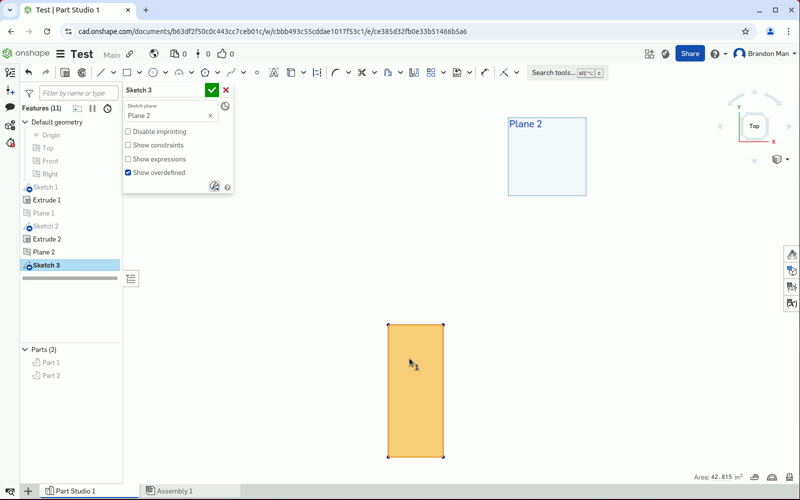
scroll(-6)
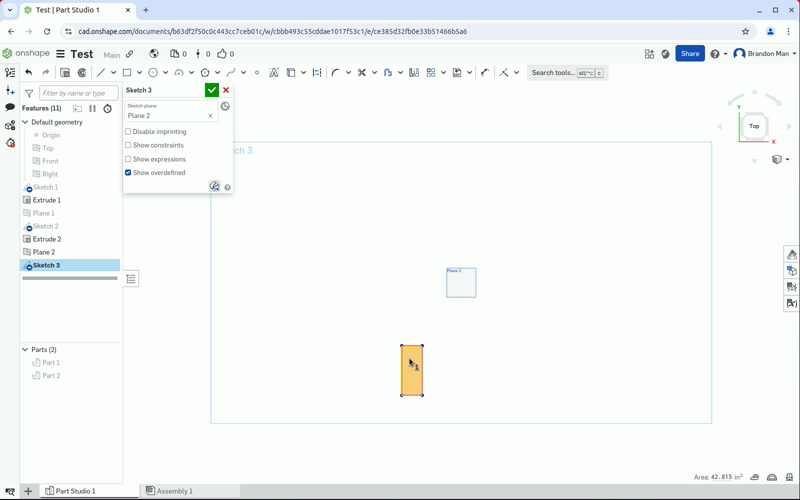
mouse_move(73, 352)
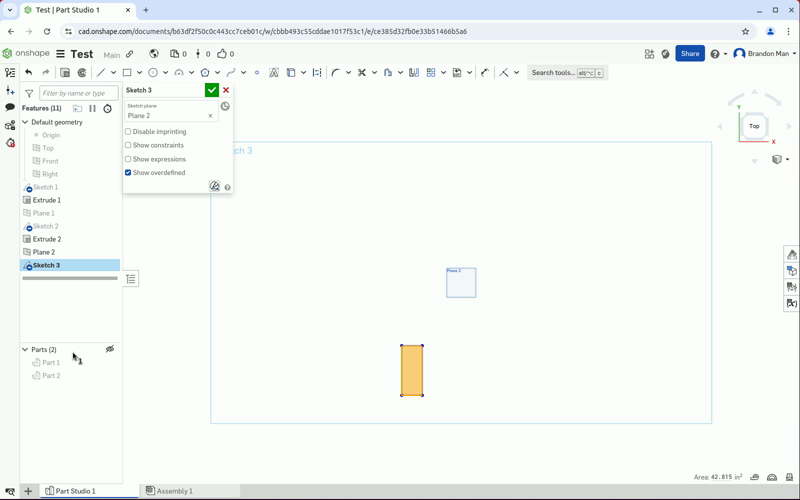
key(shift+y)
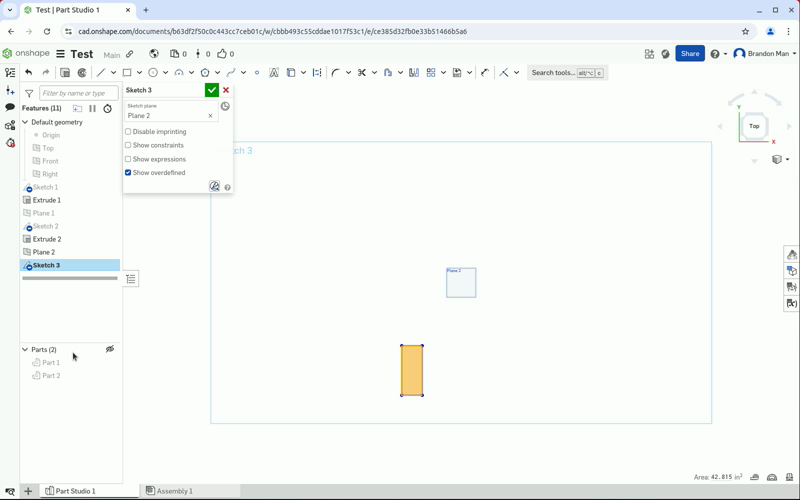
key(shift+e)
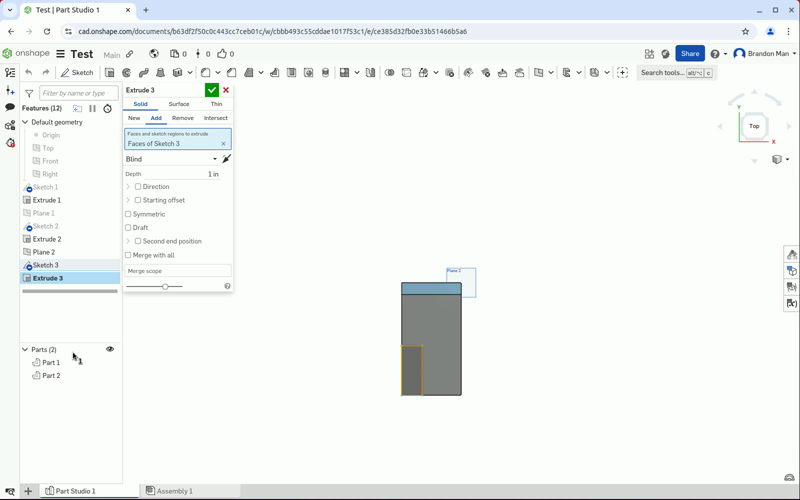
mouse_move(143, 106)
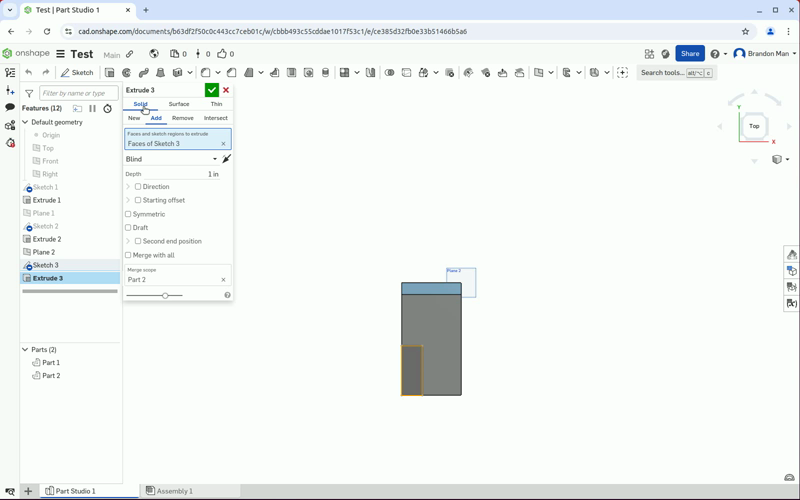
click(143, 106)
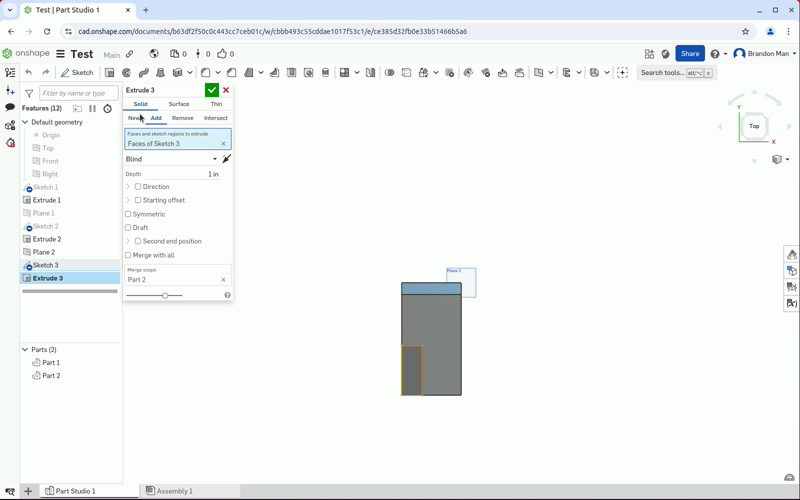
mouse_move(137, 120)
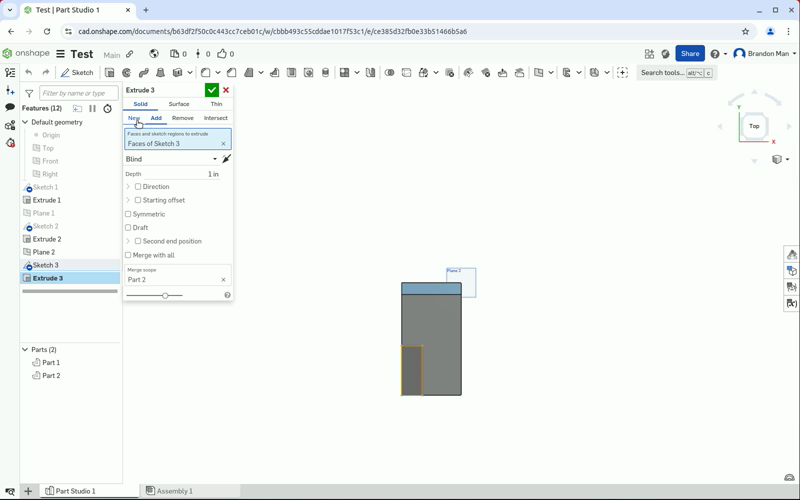
click(137, 120)
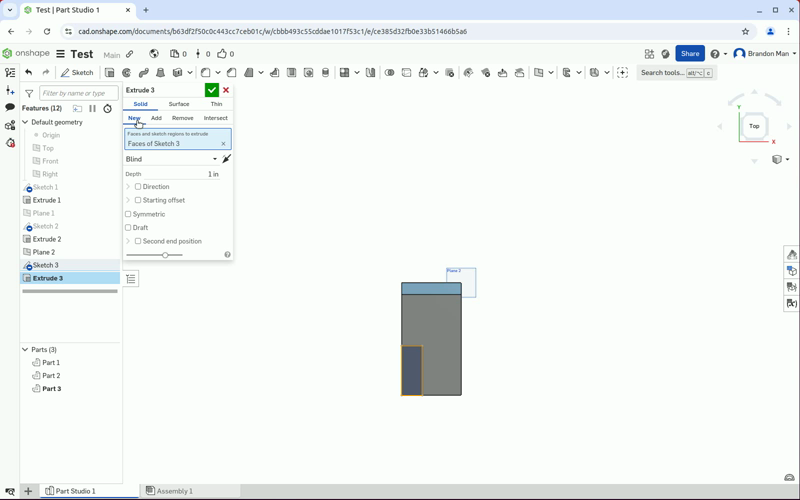
key(tab, 4)
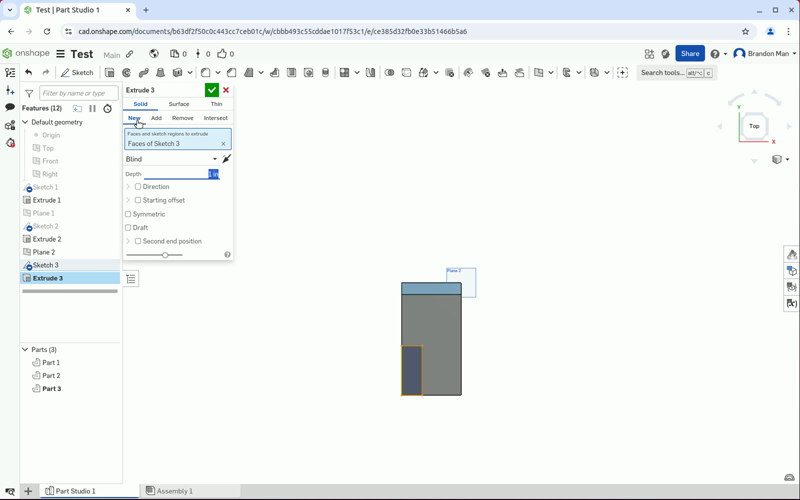
text(4.574)
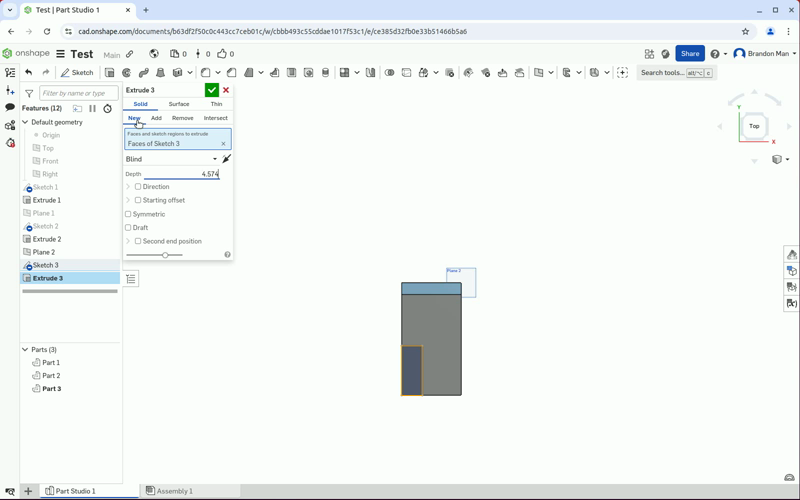
key(enter)
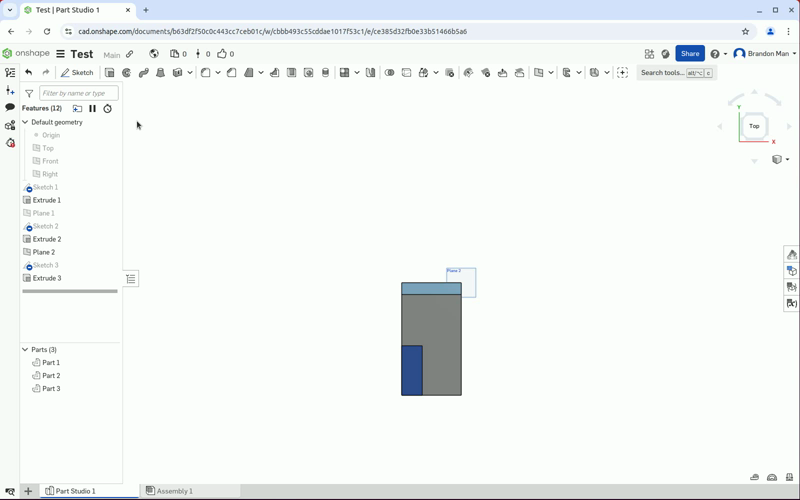
key(shift+h)
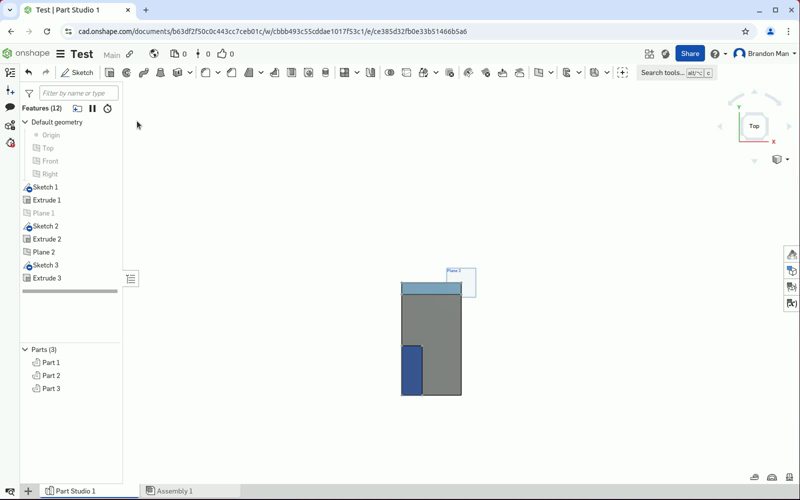
key(shift+h)
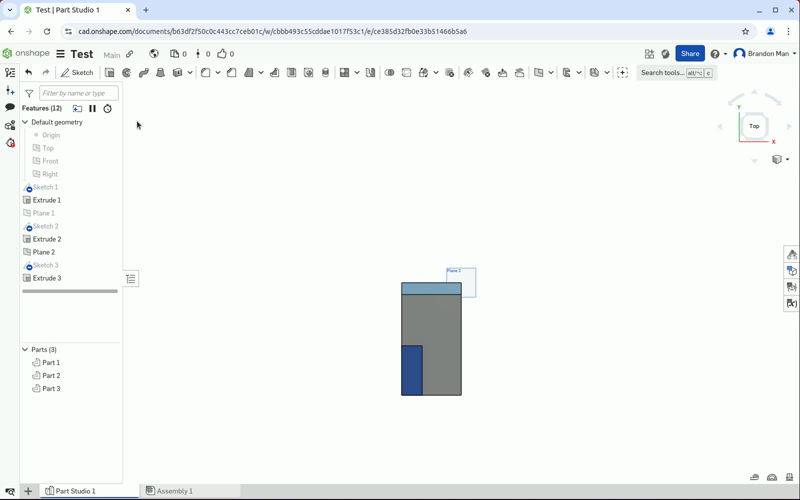
mouse_move(73, 189)
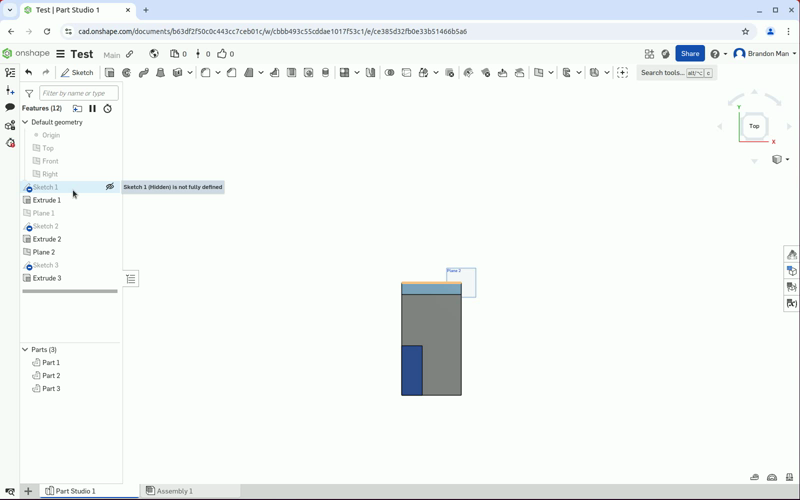
click(73, 189)
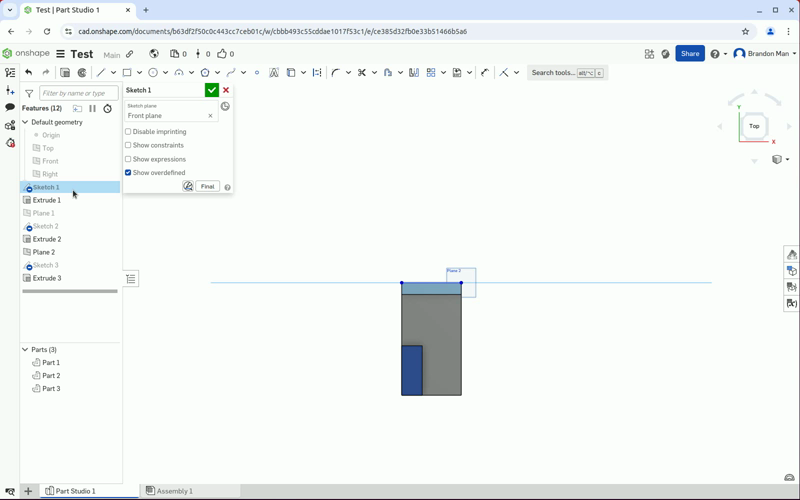
mouse_move(229, 92)
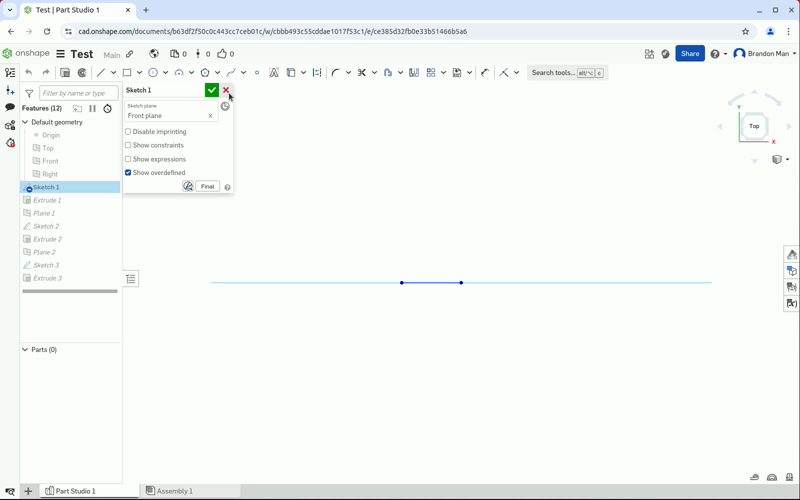
click(229, 92)
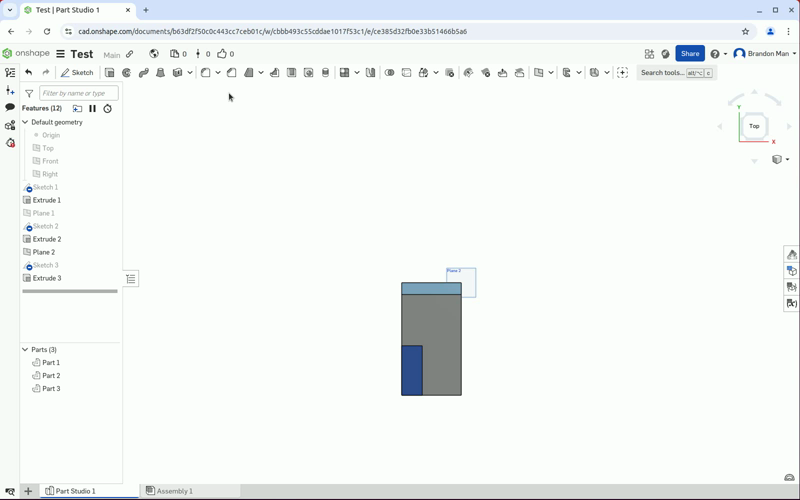
mouse_move(73, 352)
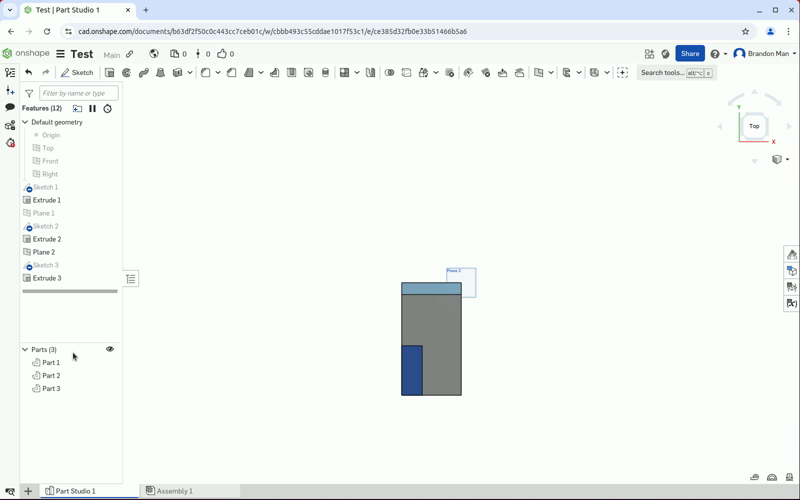
key(y)
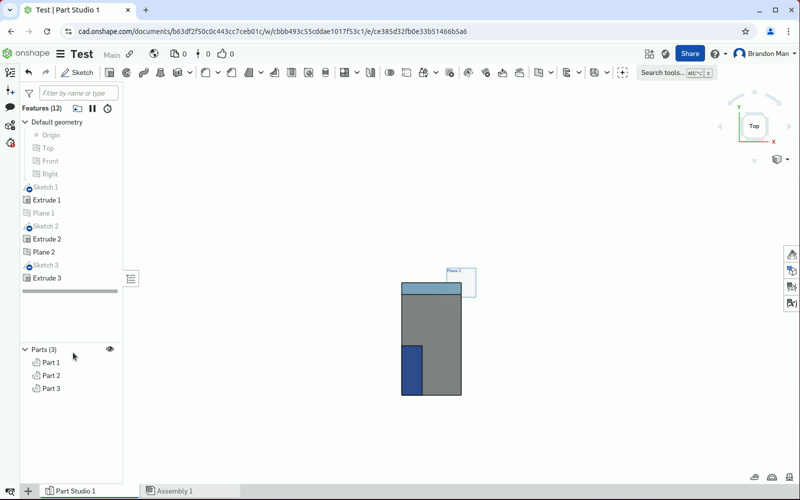
key(shift+p)
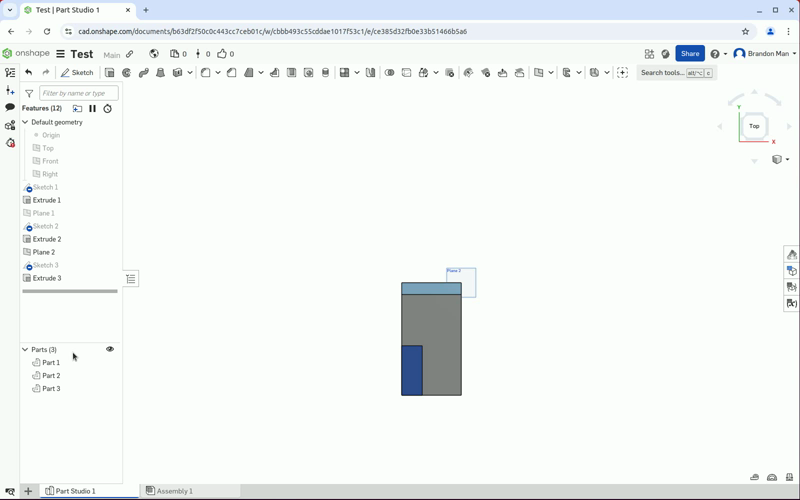
key(space)
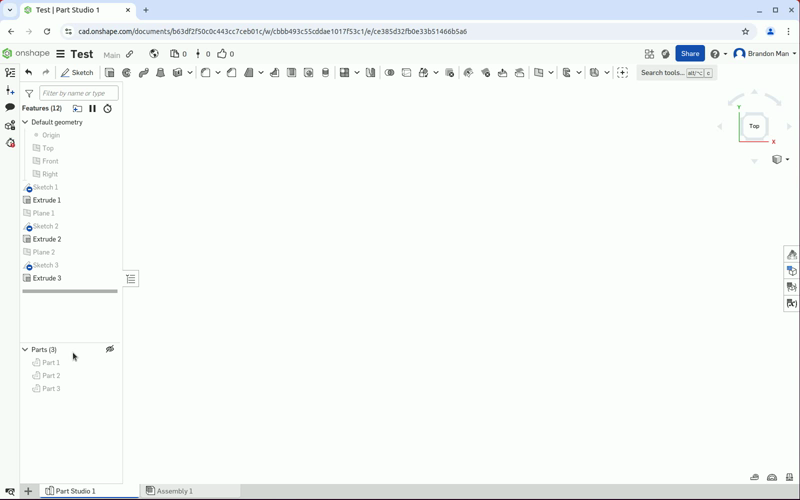
key_down(shift)
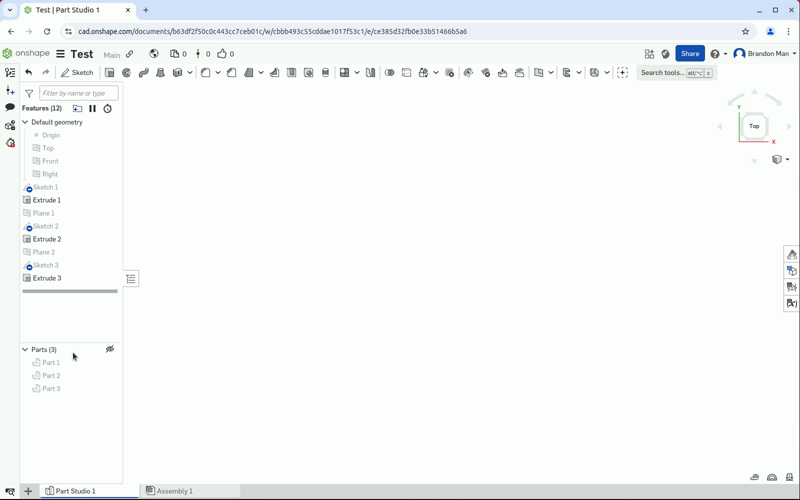
key(up)
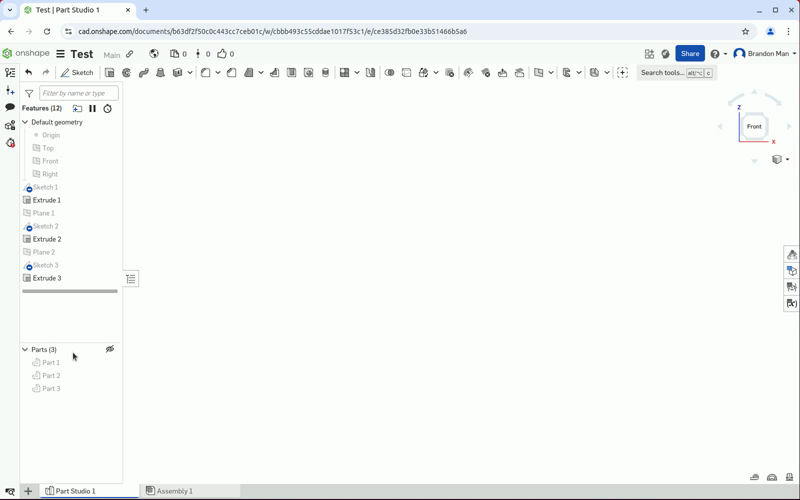
key_up(shift)
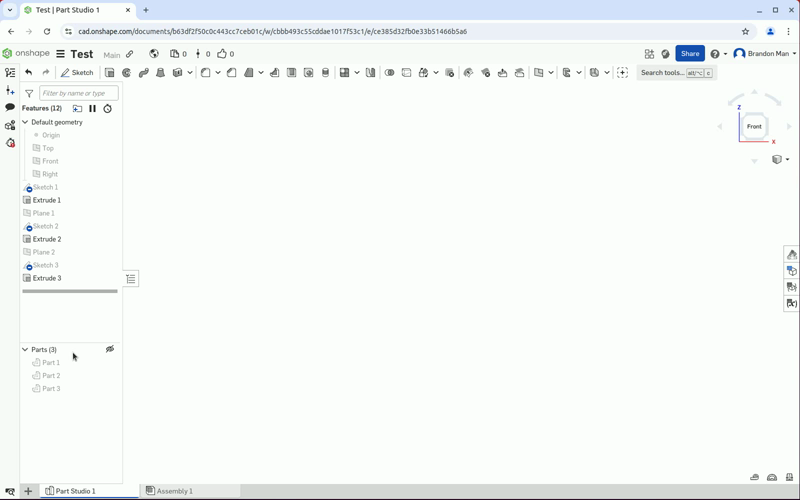
key(space)
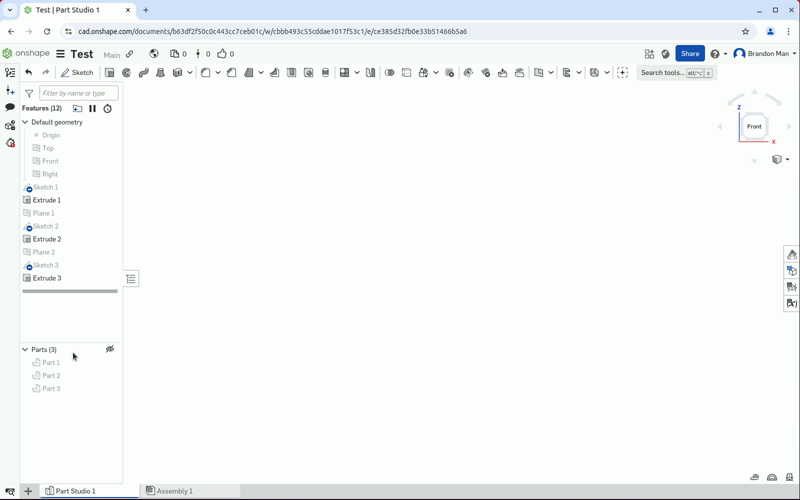
key_down(shift)
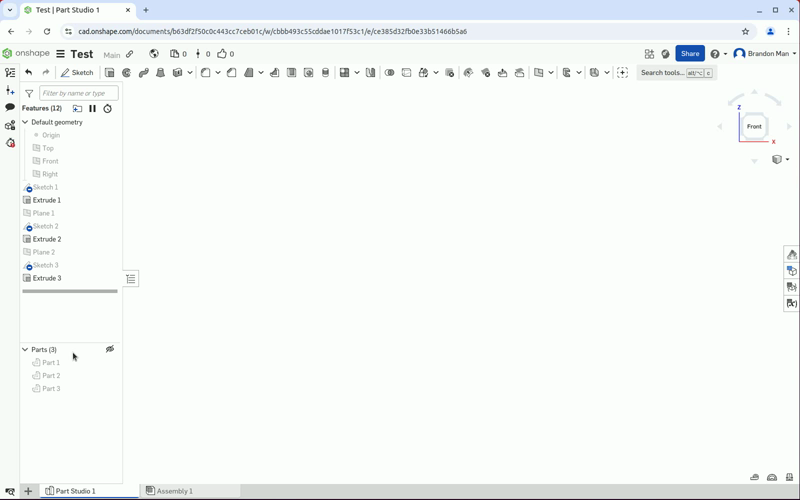
key(left)
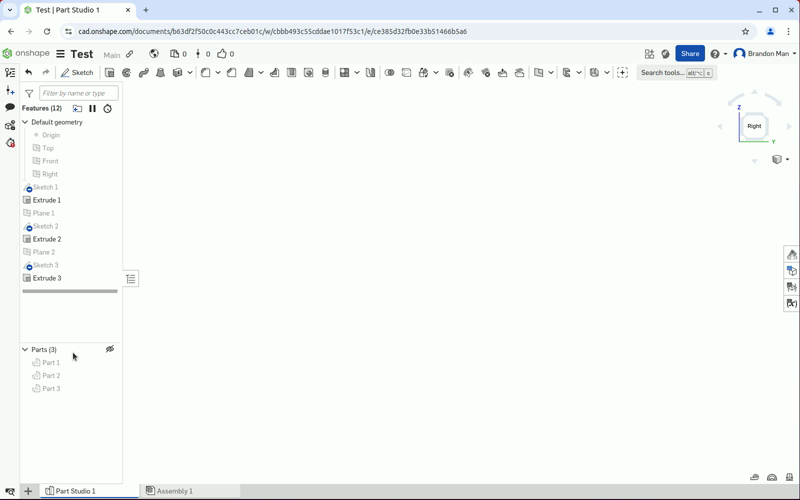
key_up(shift)
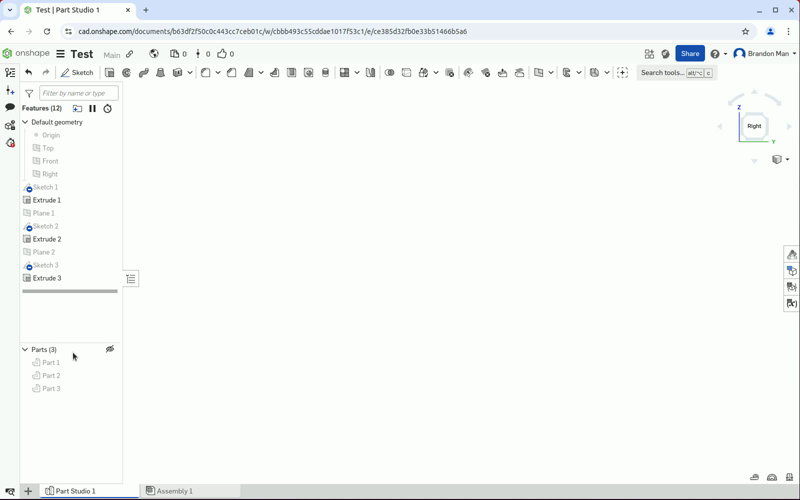
mouse_move(73, 352)
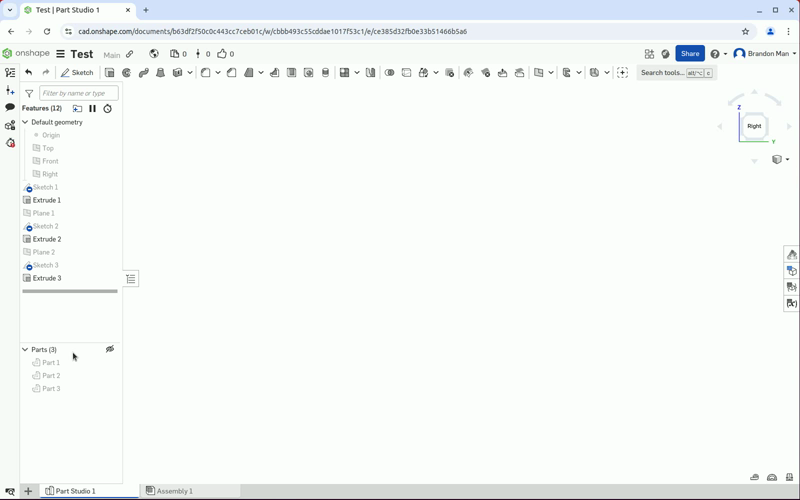
key(shift+y)
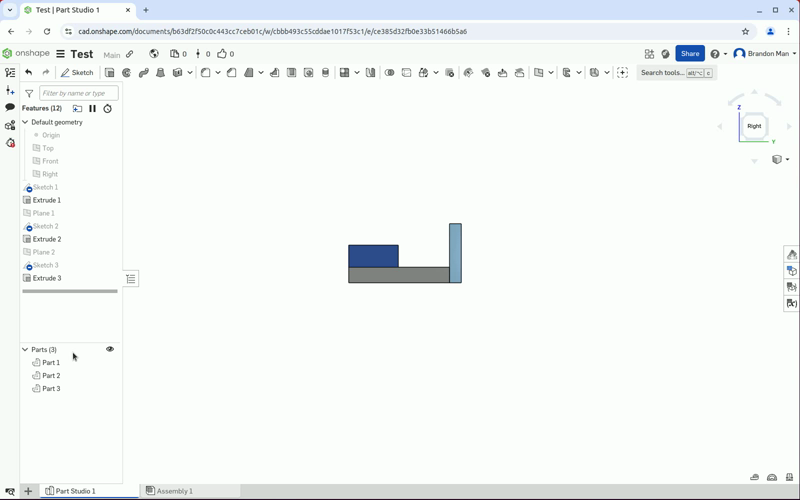
mouse_move(541, 75)
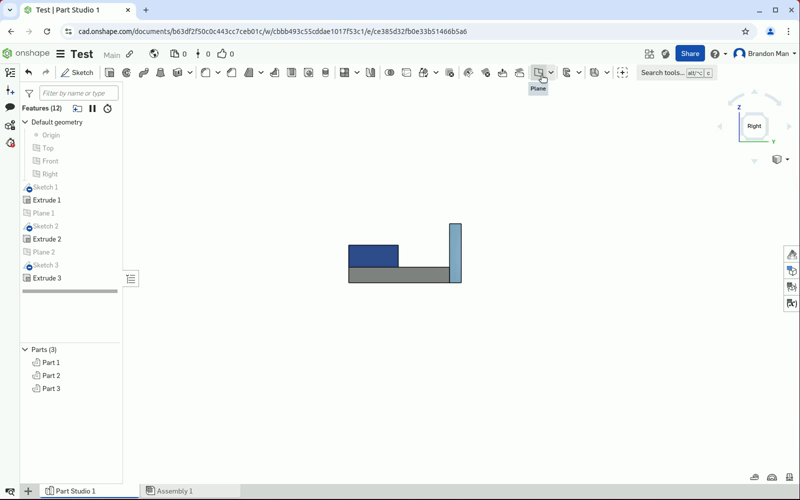
click(541, 75)
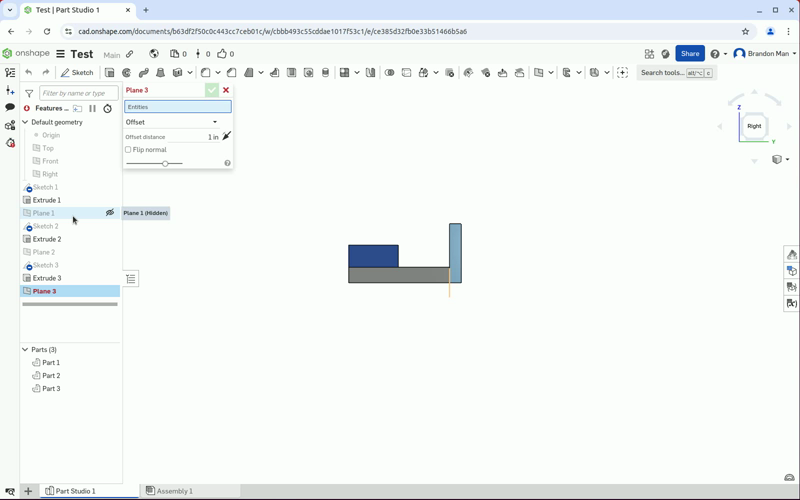
scroll(3)
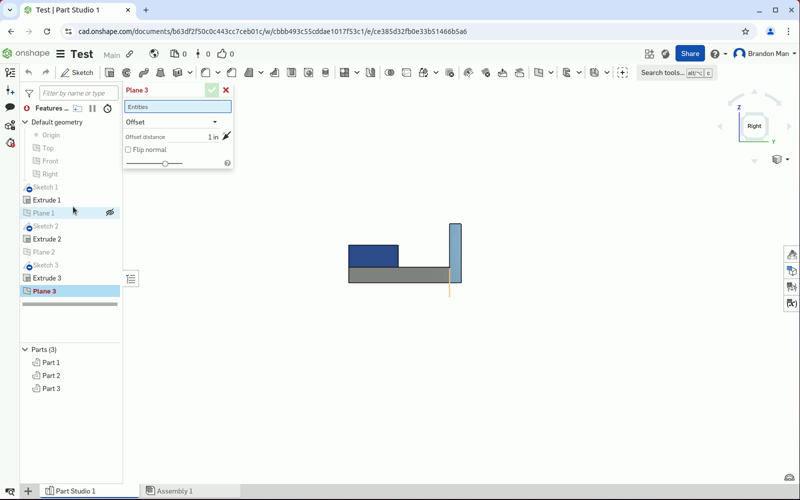
mouse_move(73, 176)
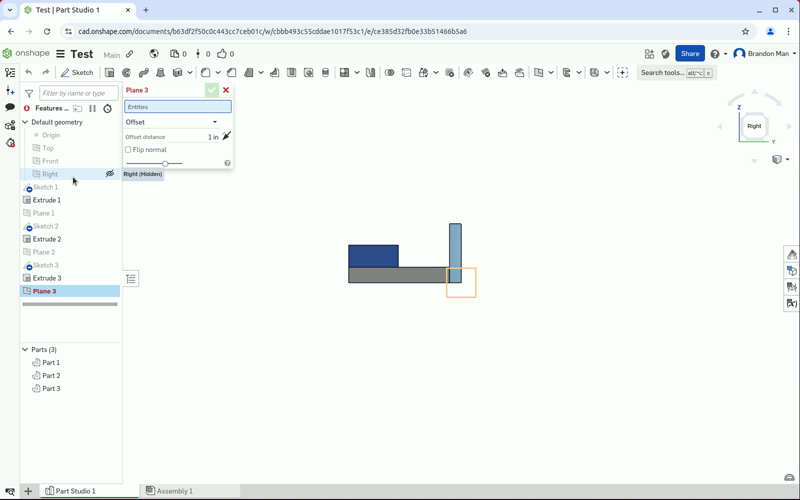
click(73, 176)
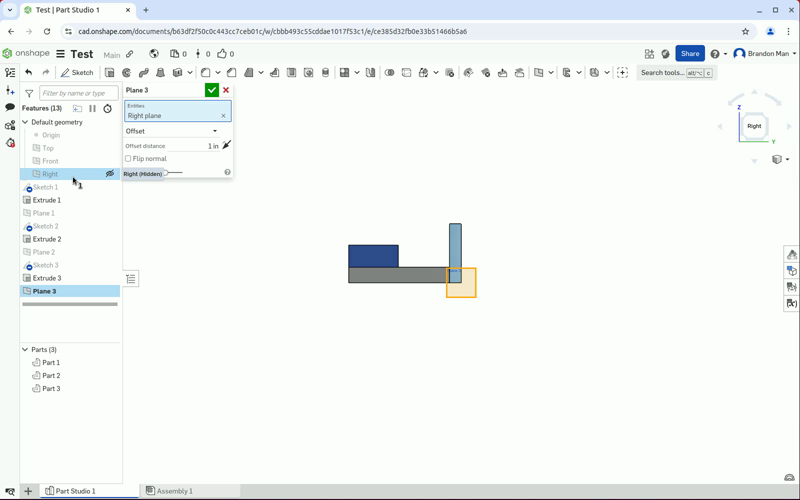
key(tab, 2)
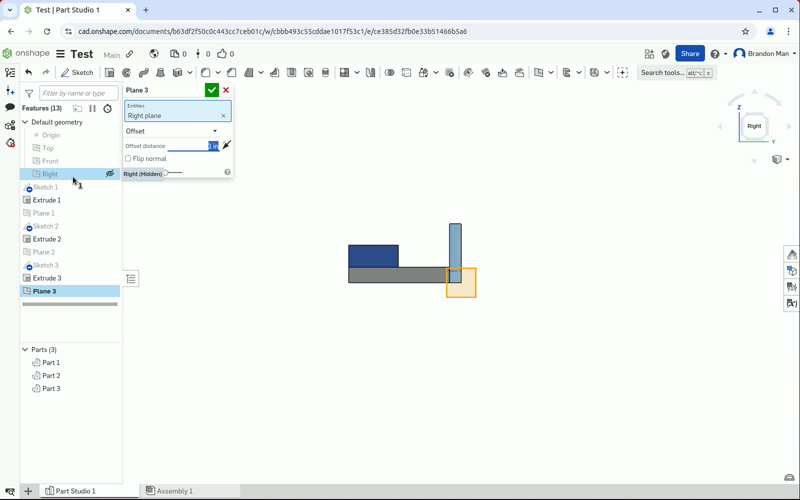
text(7.949)
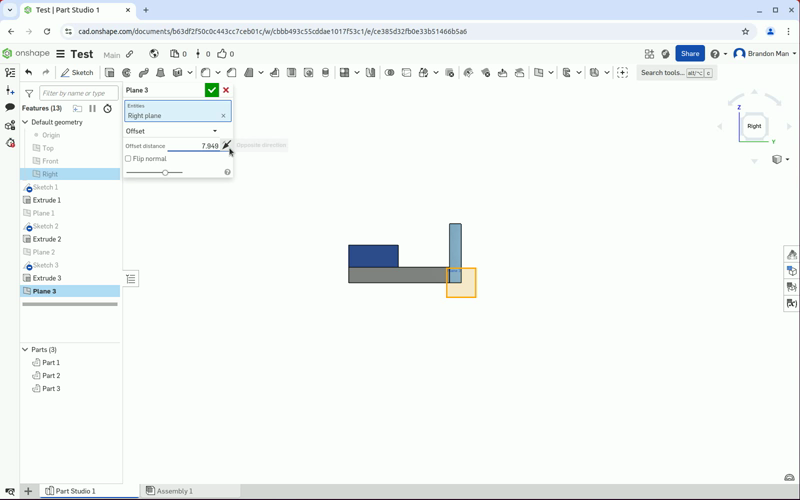
mouse_move(229, 147)
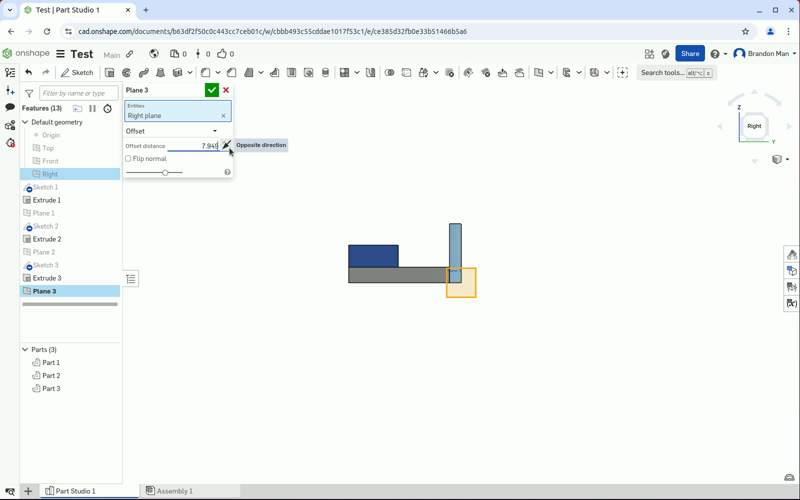
click(229, 147)
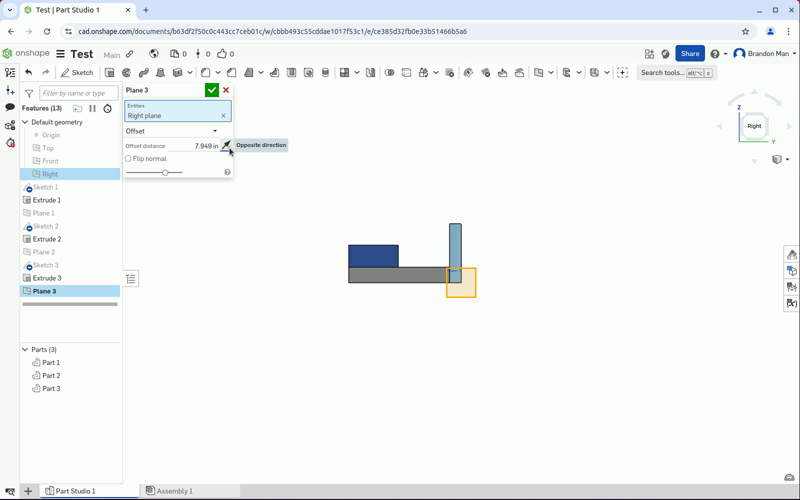
key(enter, 2)
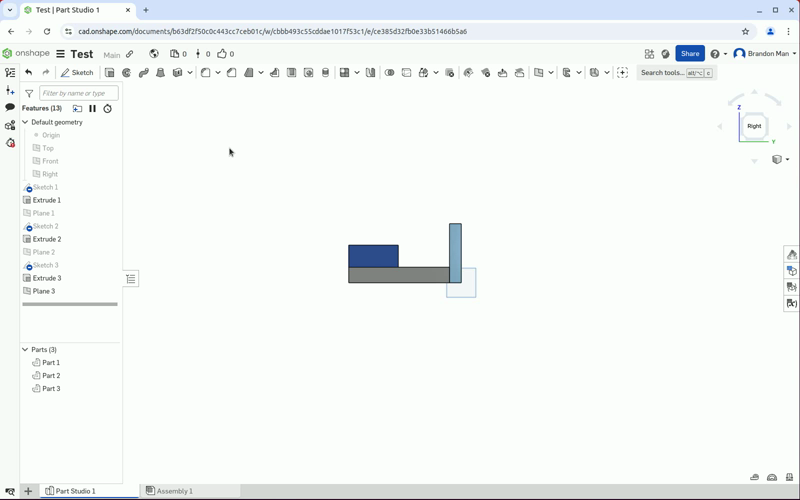
key(shift+s)
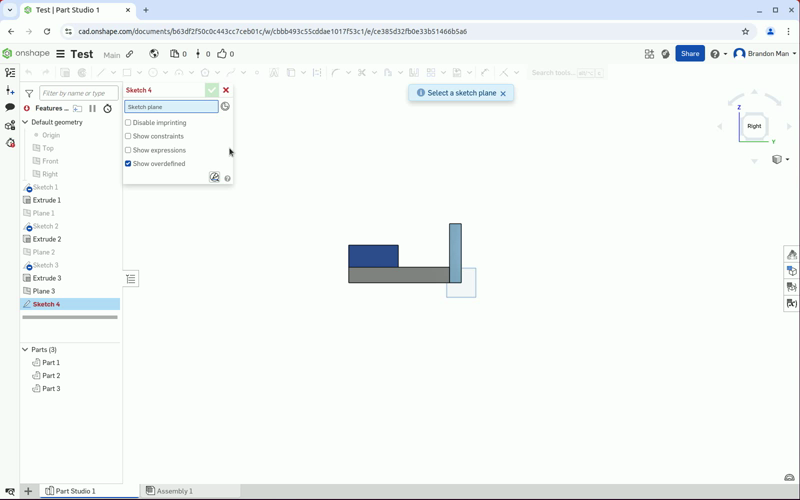
mouse_move(73, 293)
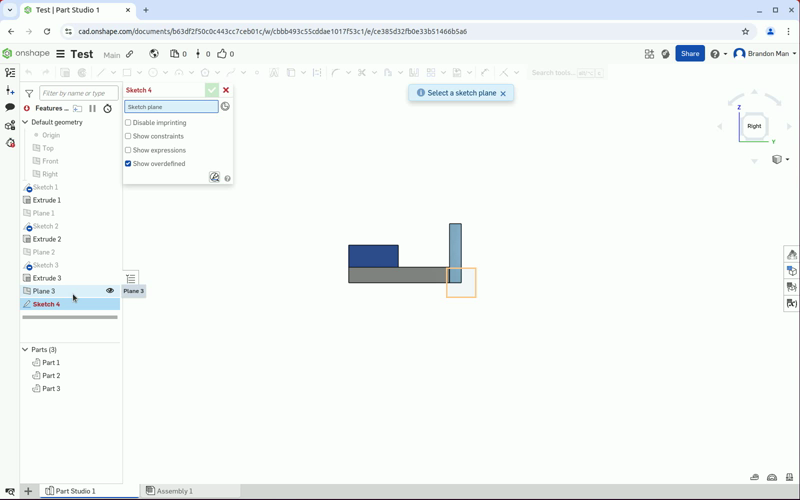
click(73, 293)
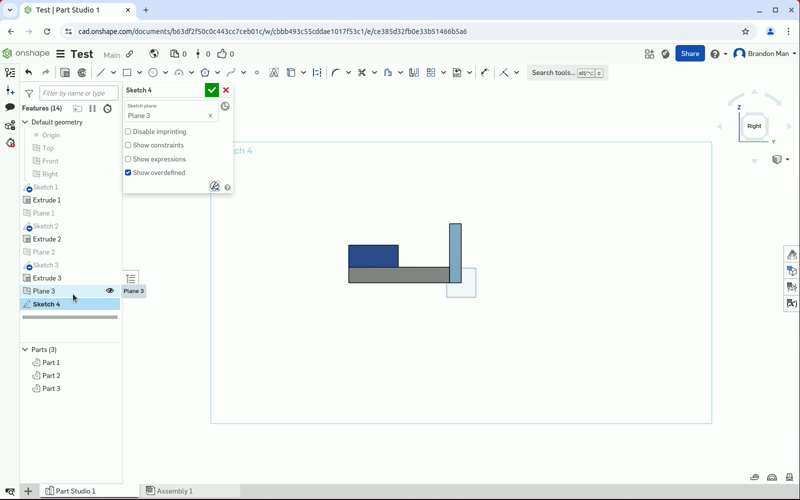
mouse_move(73, 352)
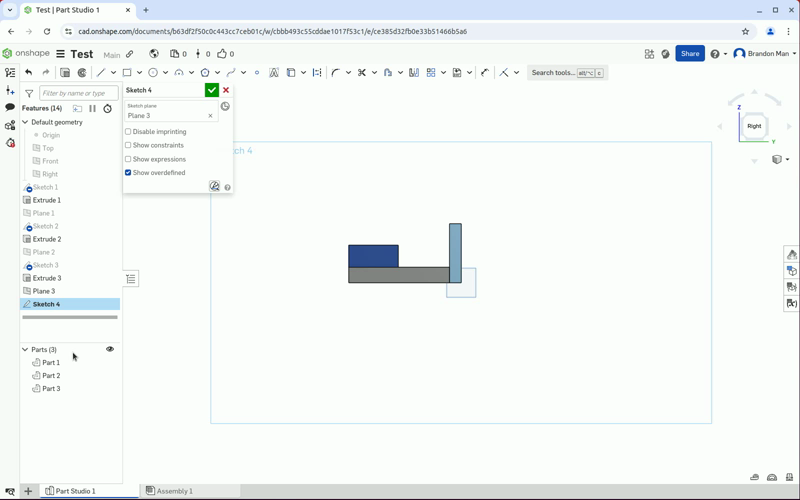
key(y)
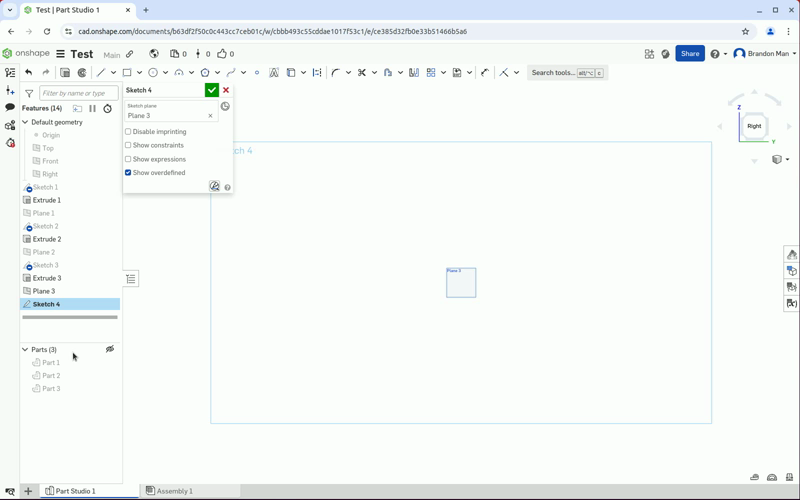
key(l)
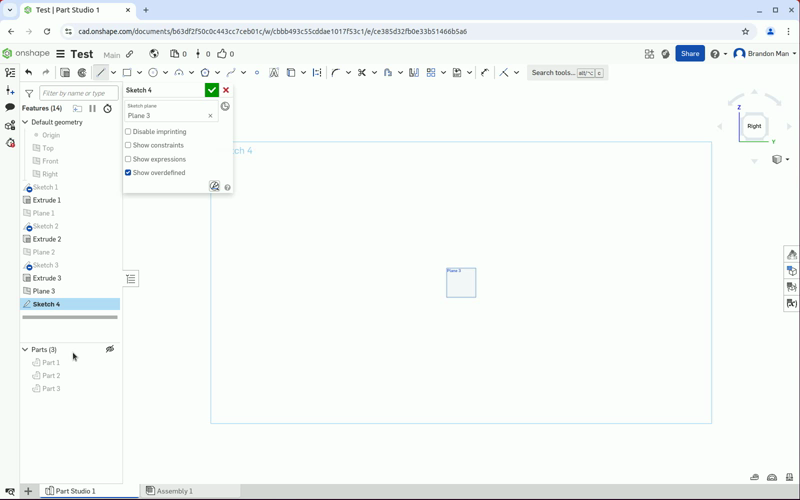
key_down(shift)
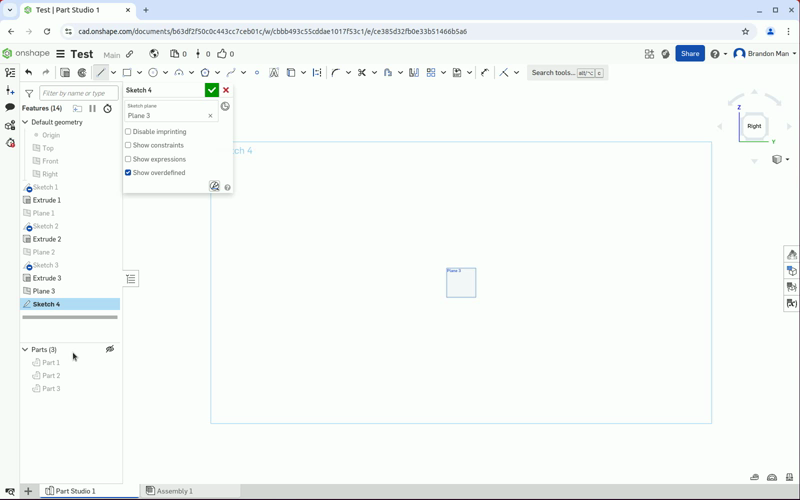
mouse_move(348, 244)
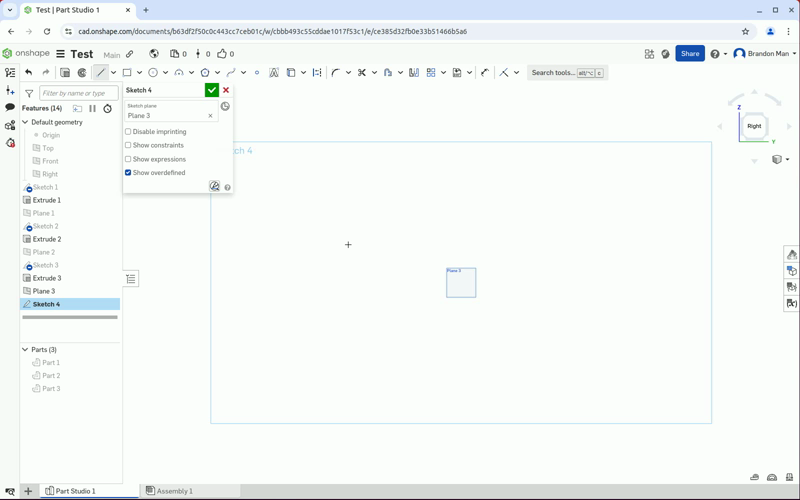
click(348, 244)
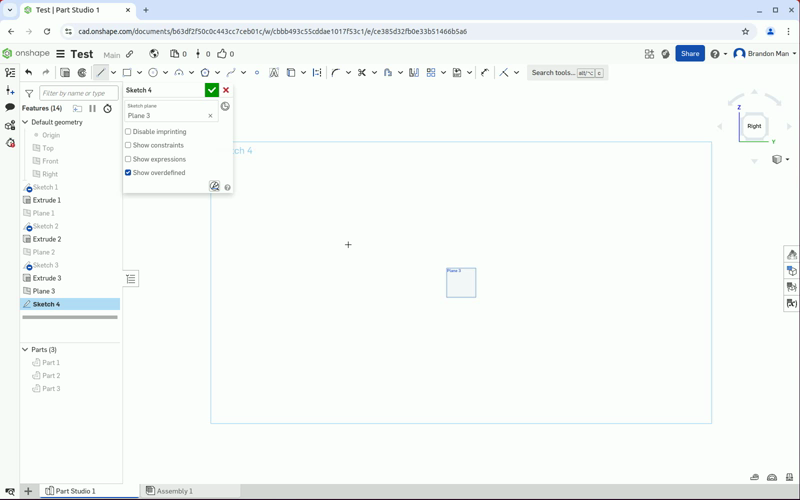
key_up(shift)
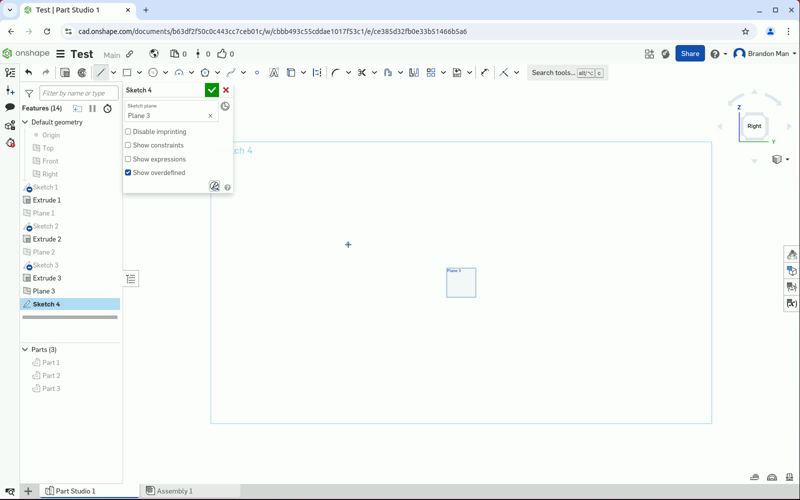
key_down(shift)
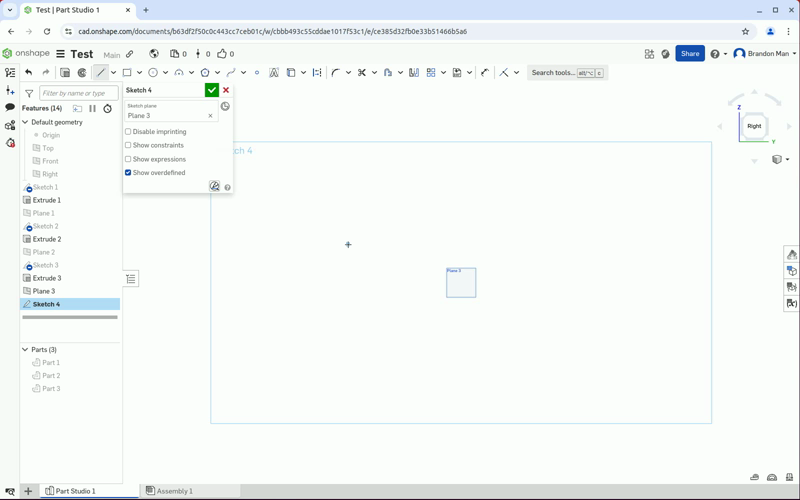
mouse_move(378, 244)
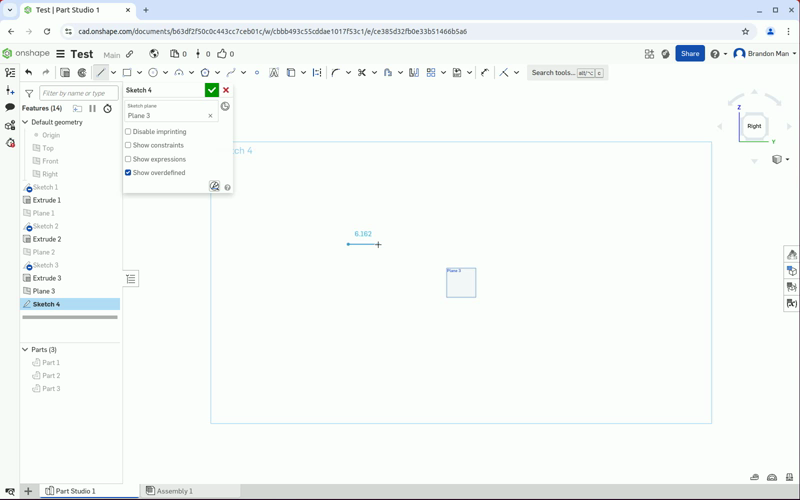
mouse_move(398, 244)
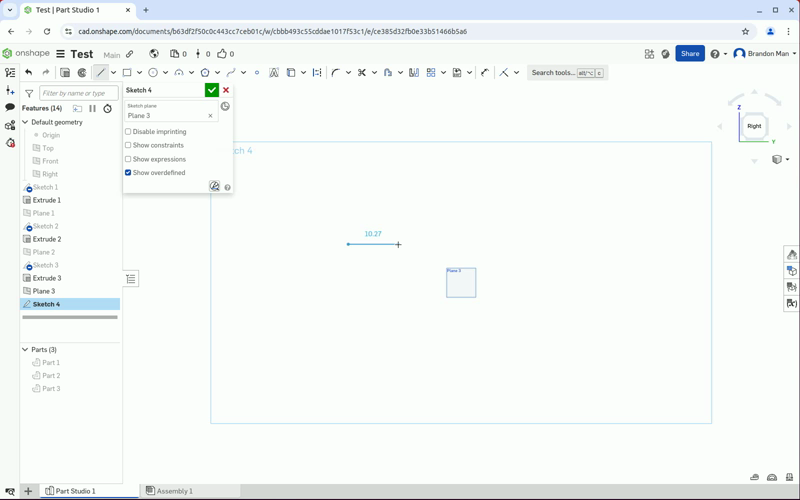
click(398, 244)
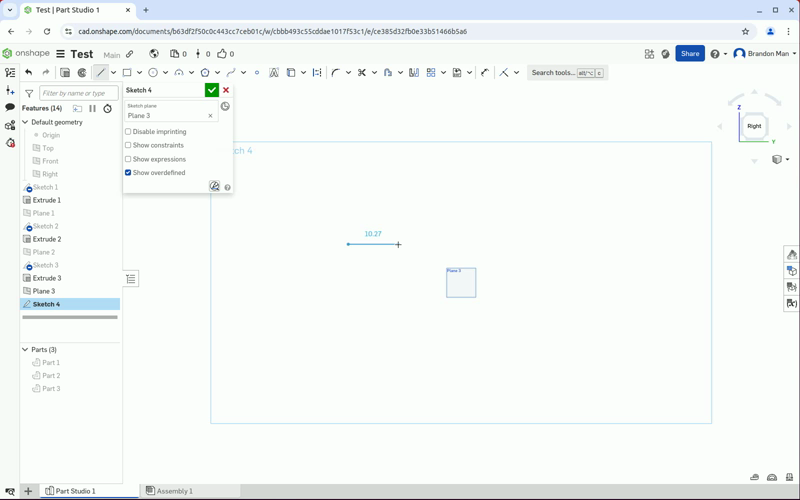
key_up(shift)
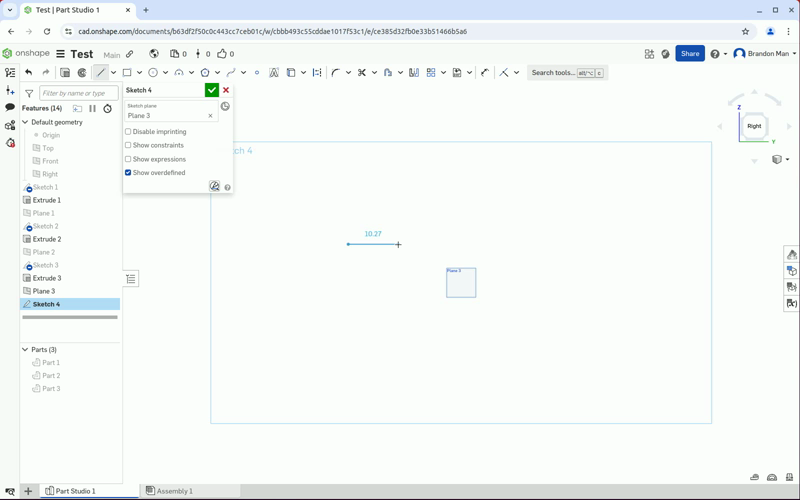
key(esc)
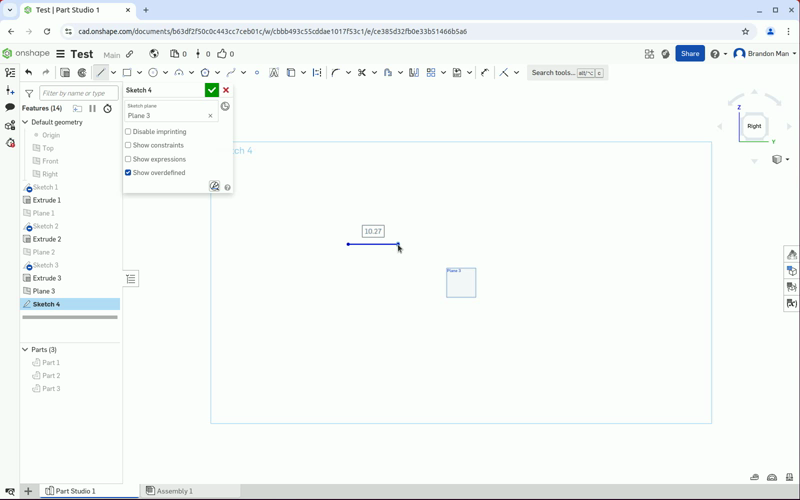
key(a)
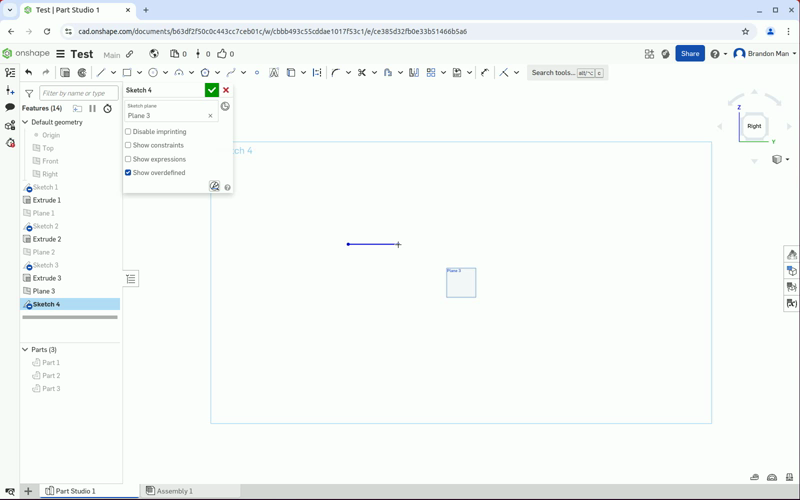
mouse_move(398, 244)
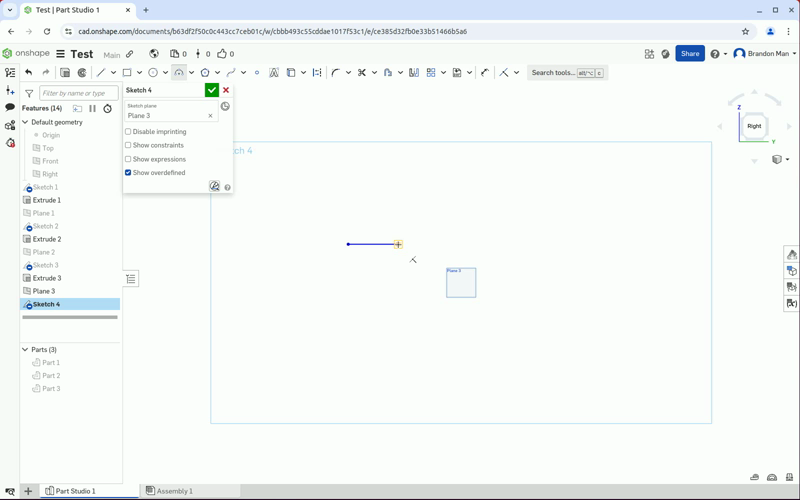
click(398, 244)
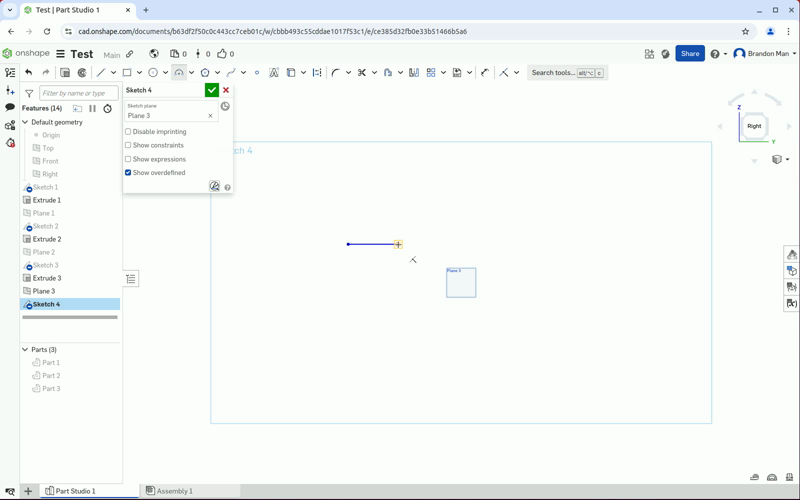
mouse_move(348, 244)
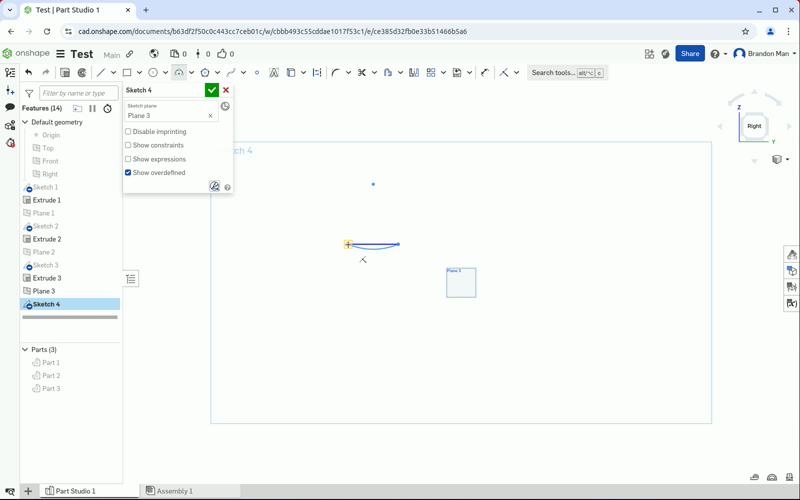
click(348, 244)
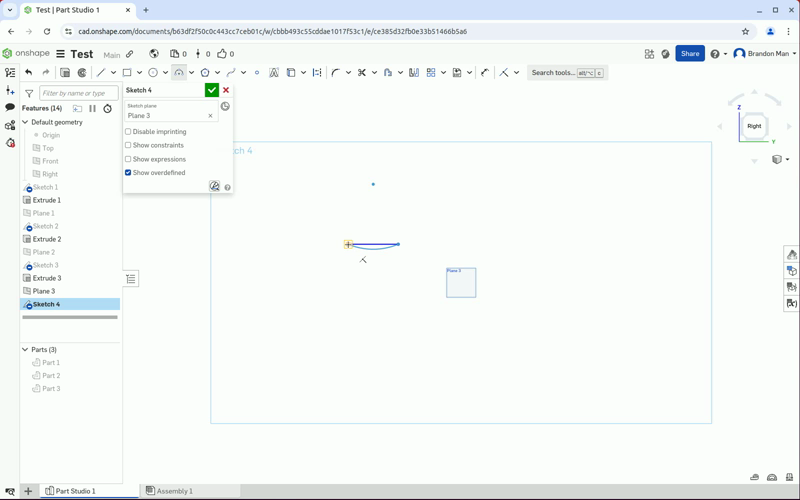
key_down(shift)
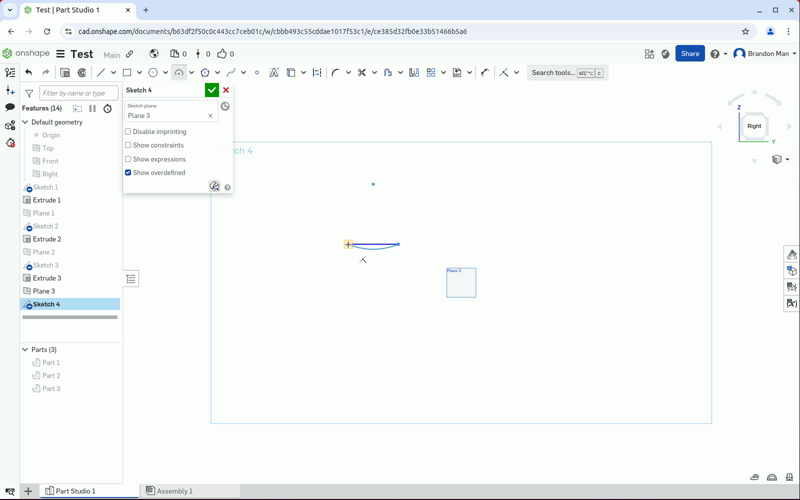
mouse_move(373, 219)
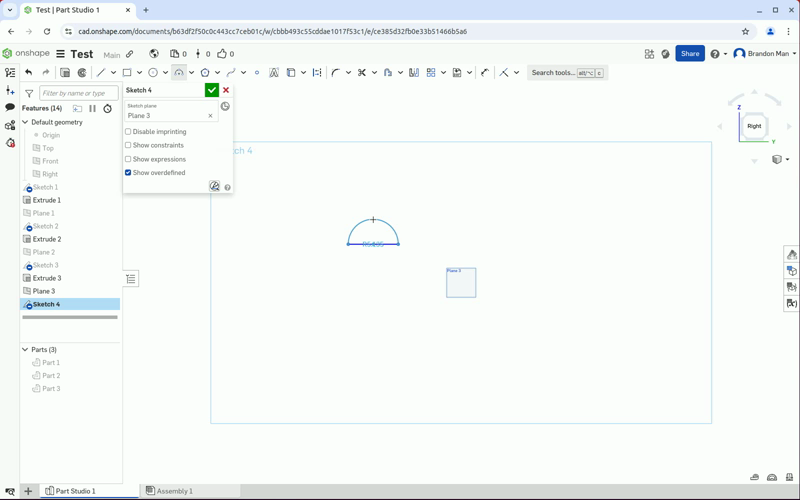
click(373, 219)
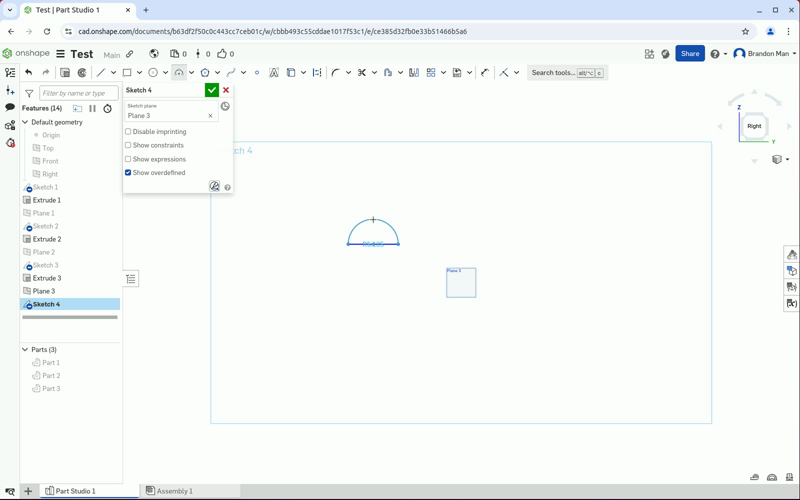
key_up(shift)
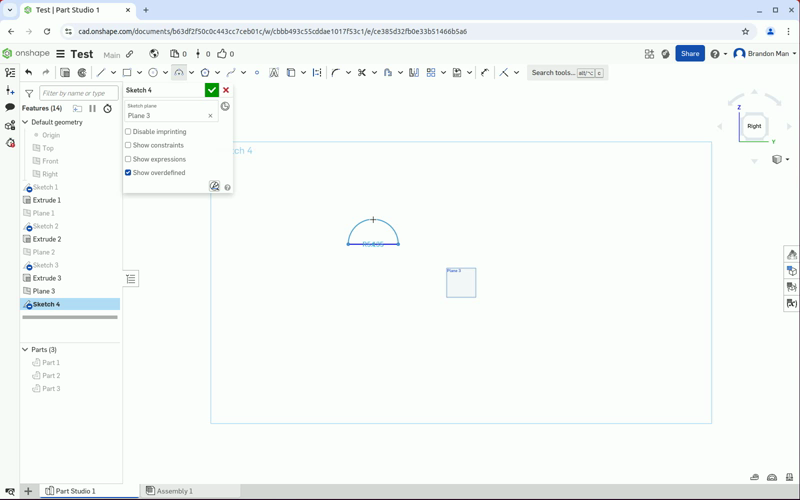
key(esc)
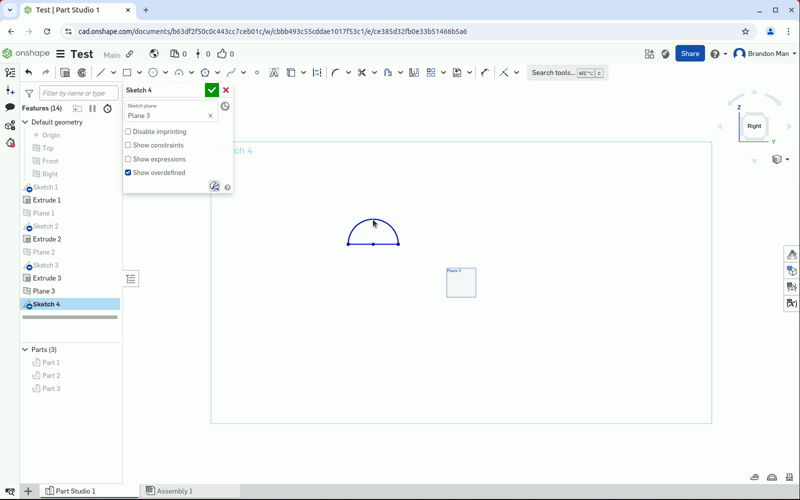
mouse_move(395, 241)
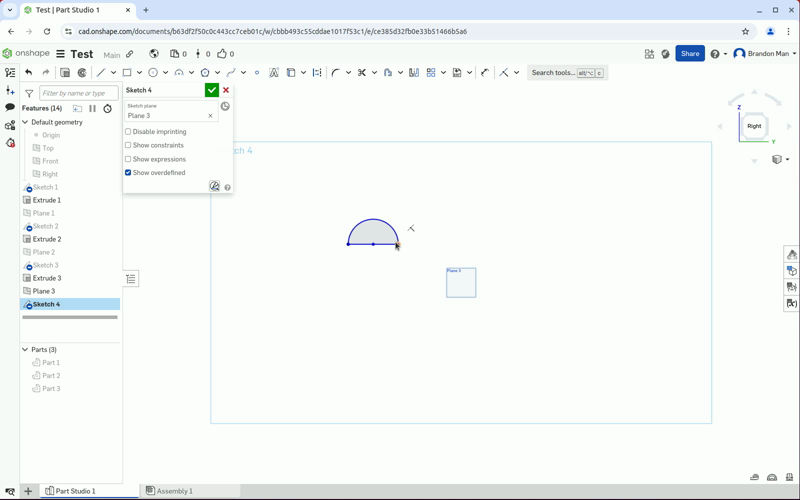
scroll(6)
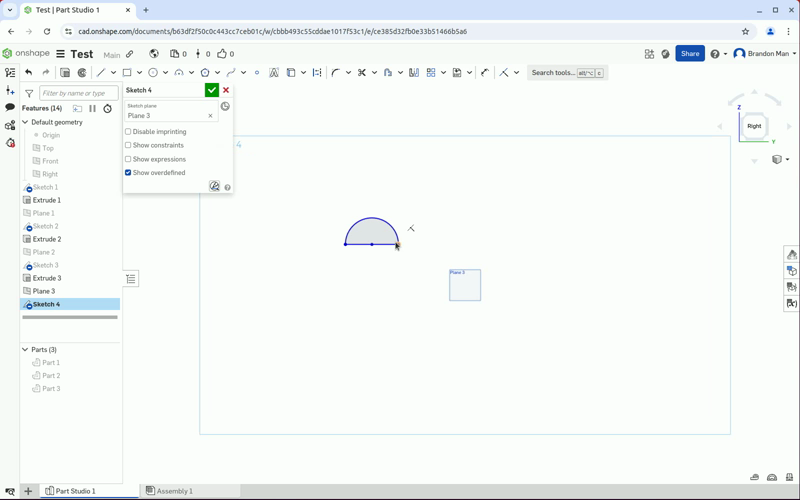
scroll(6)
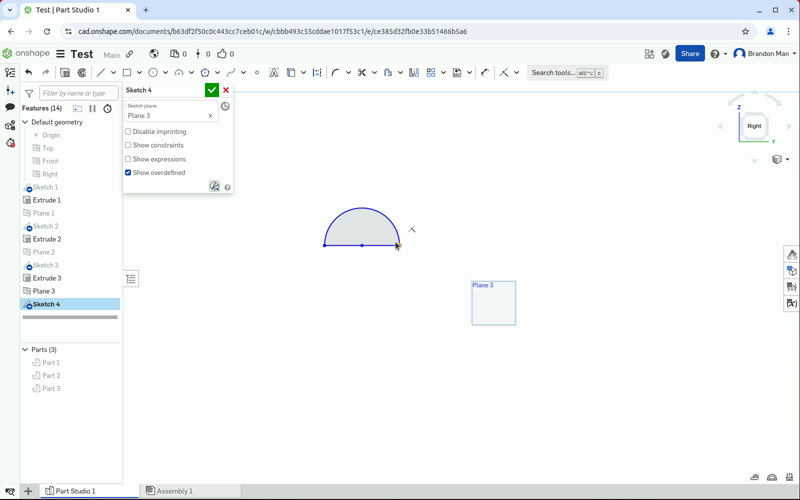
scroll(6)
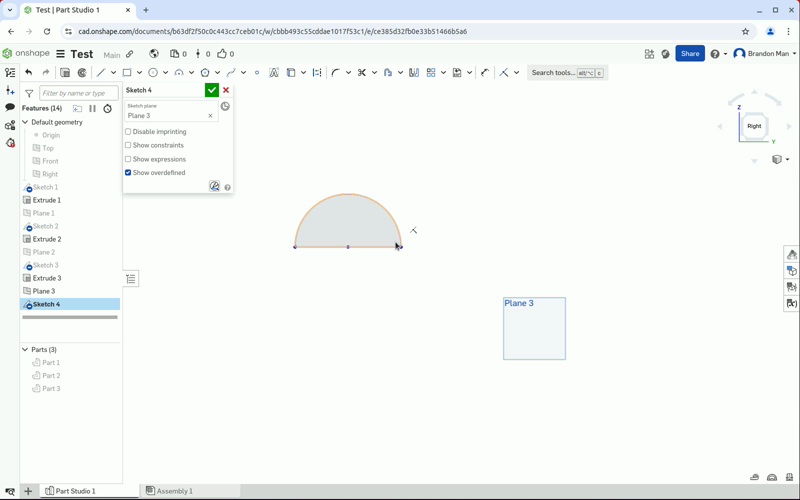
scroll(6)
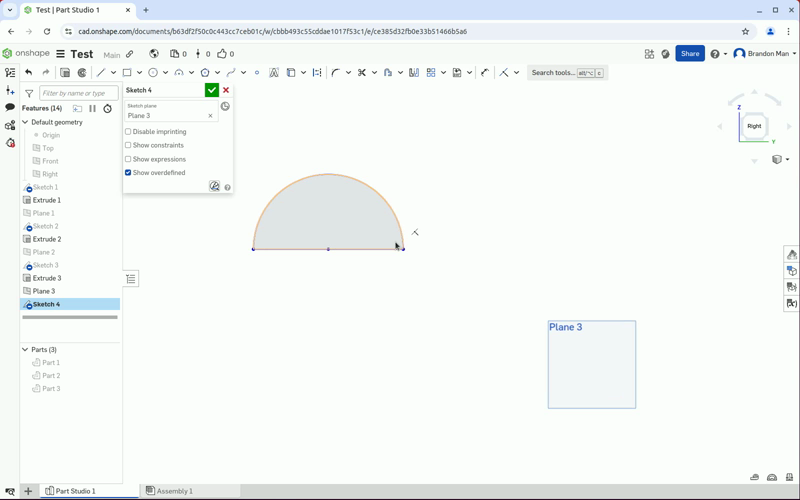
scroll(6)
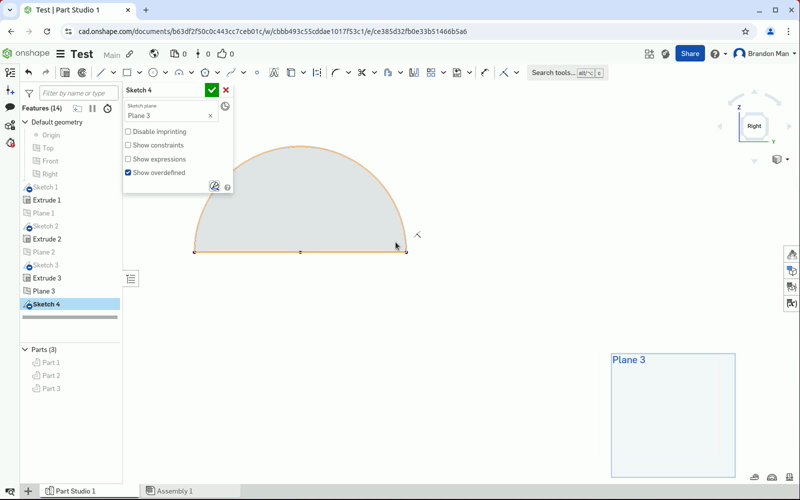
scroll(6)
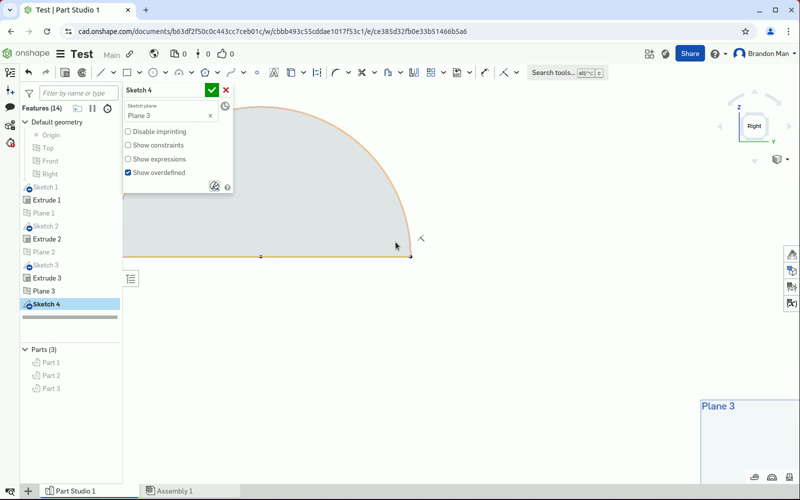
scroll(6)
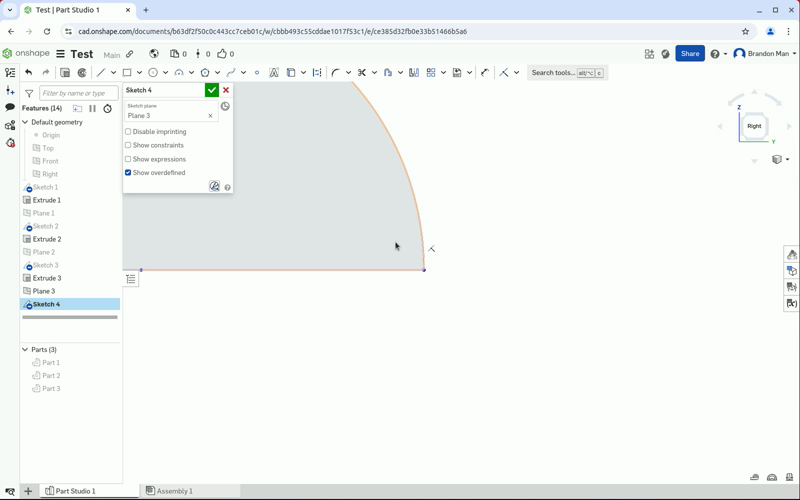
click(395, 241)
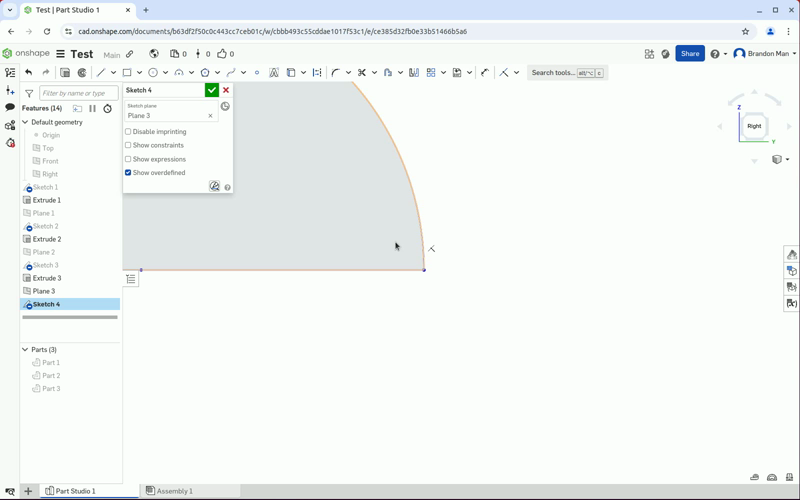
scroll(-6)
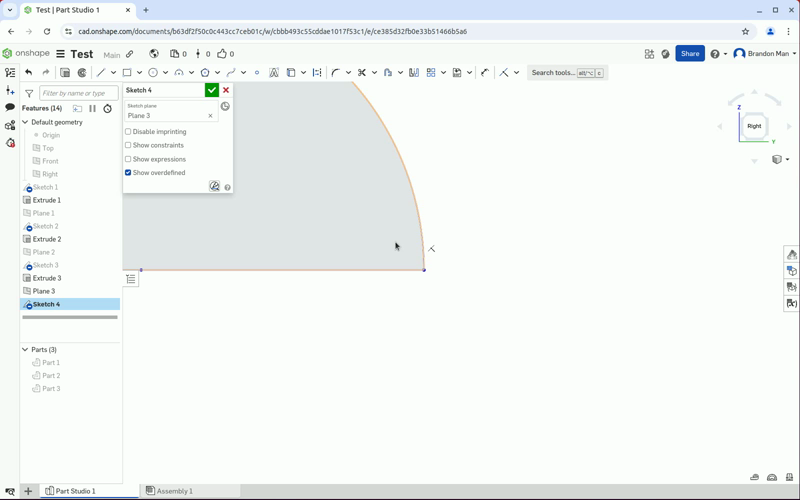
scroll(-6)
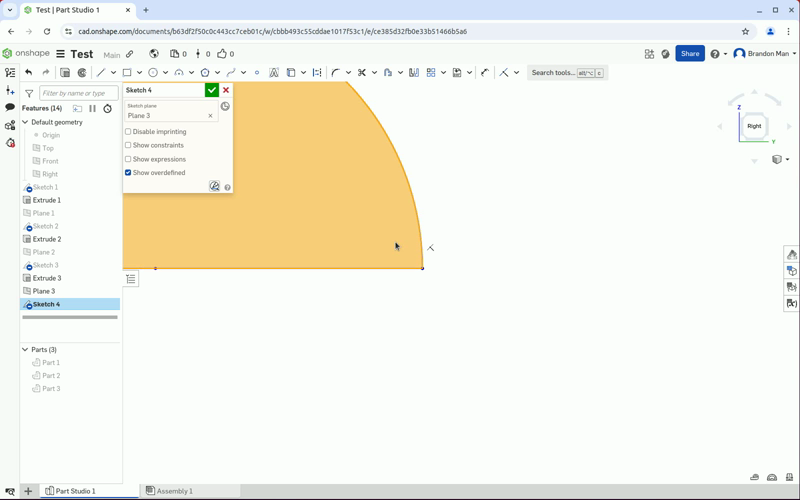
scroll(-6)
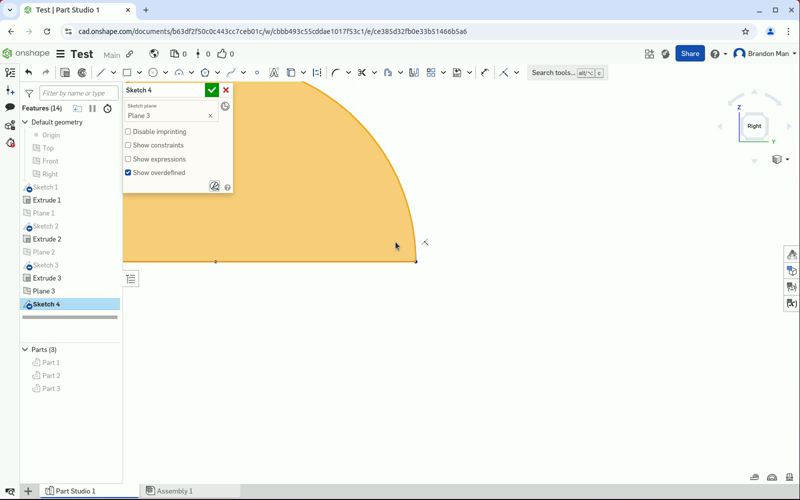
scroll(-6)
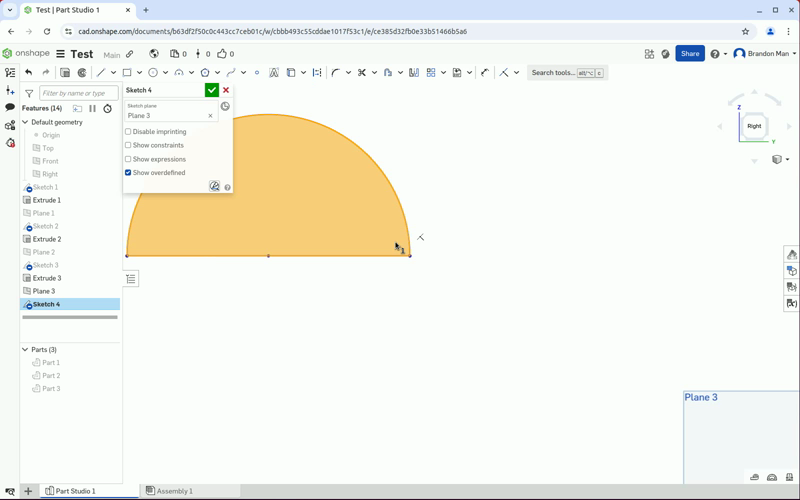
scroll(-6)
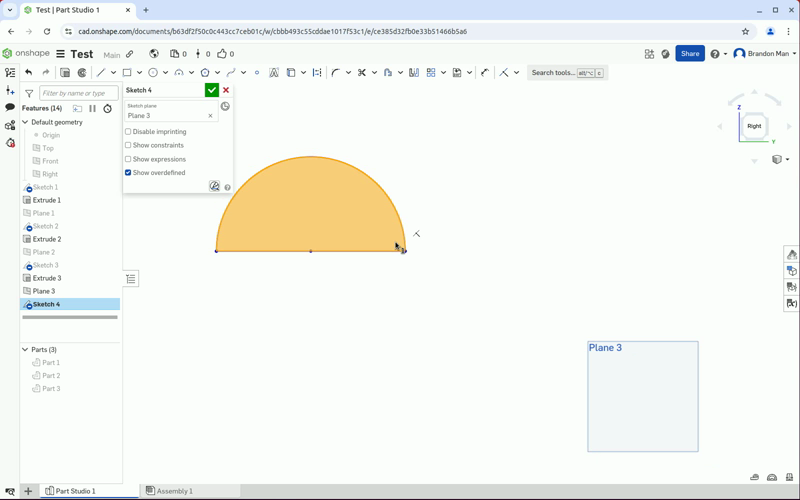
scroll(-6)
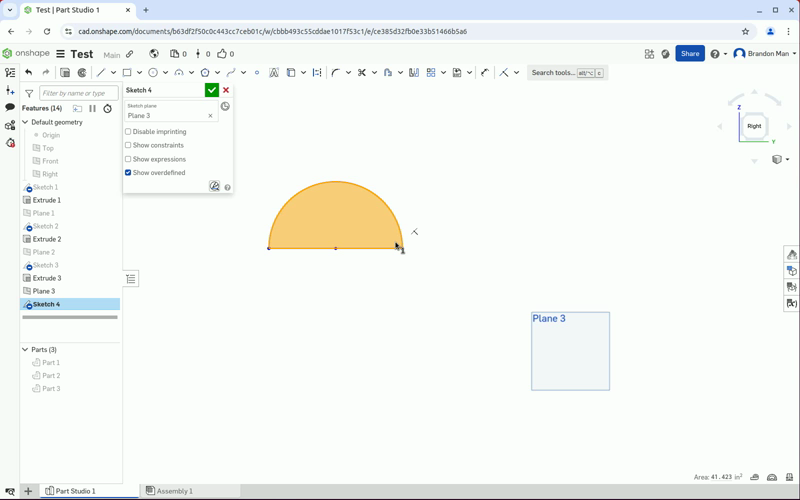
scroll(-6)
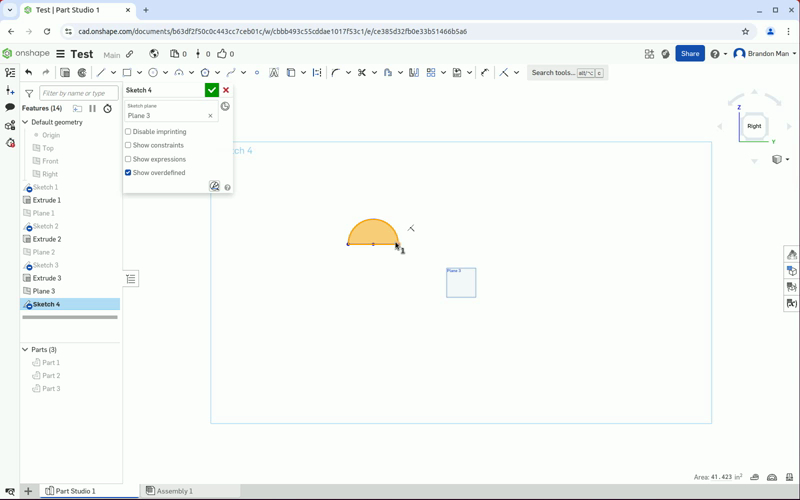
mouse_move(73, 352)
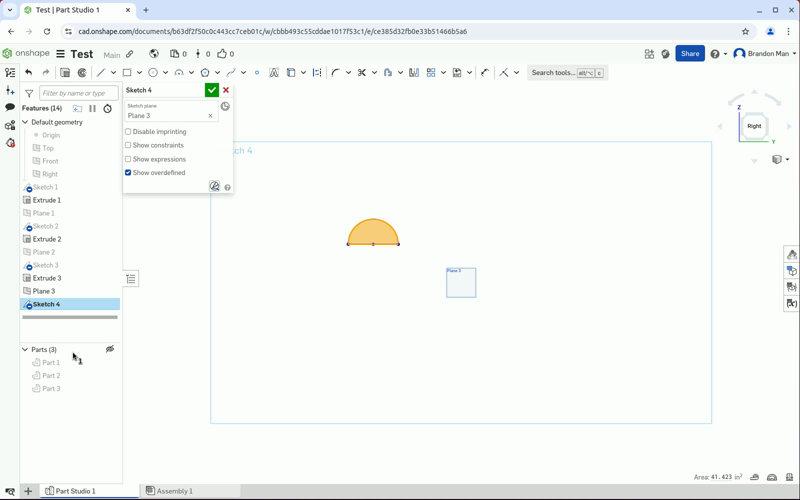
key(shift+y)
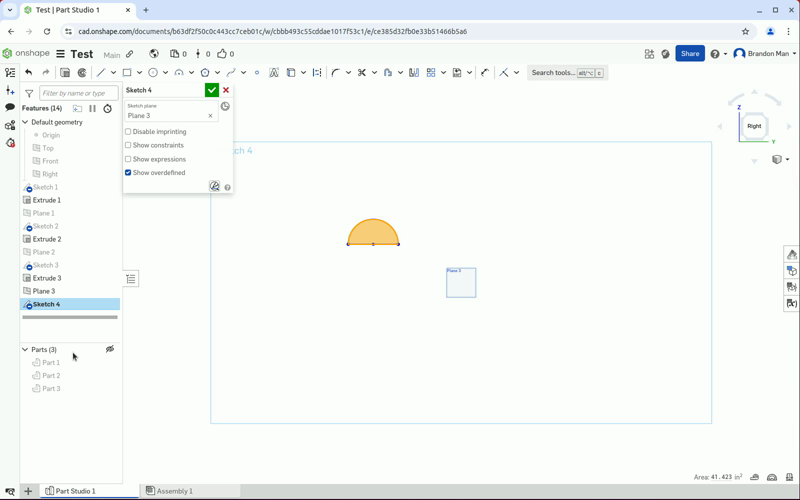
key(shift+e)
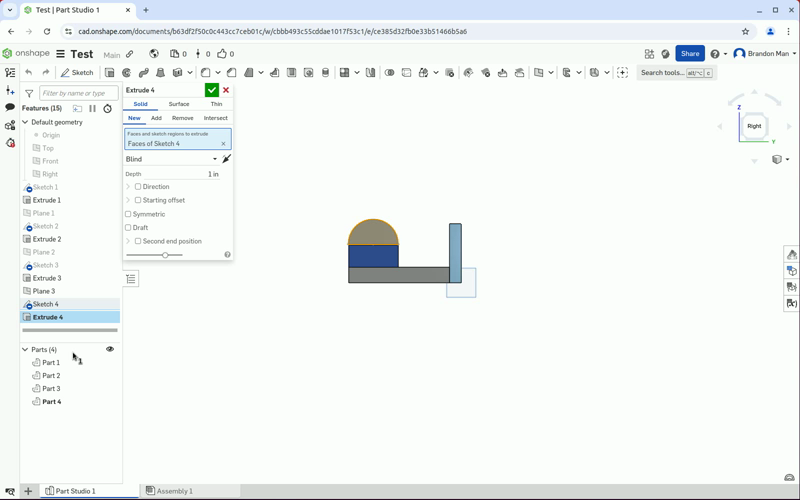
mouse_move(143, 106)
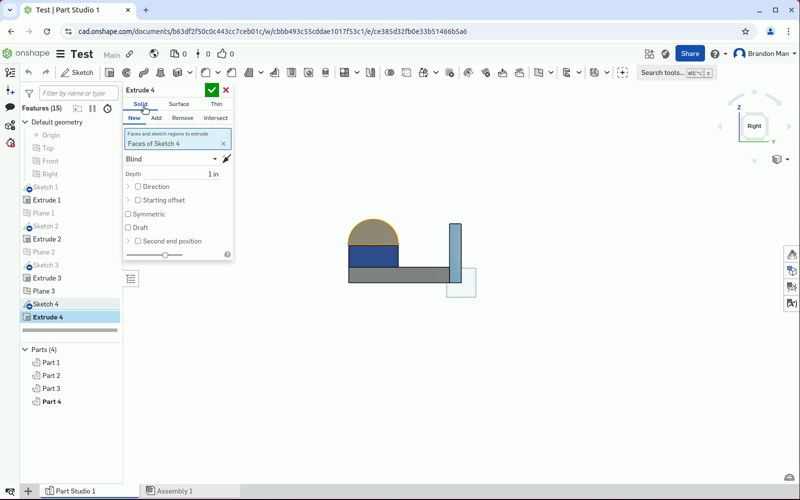
click(143, 106)
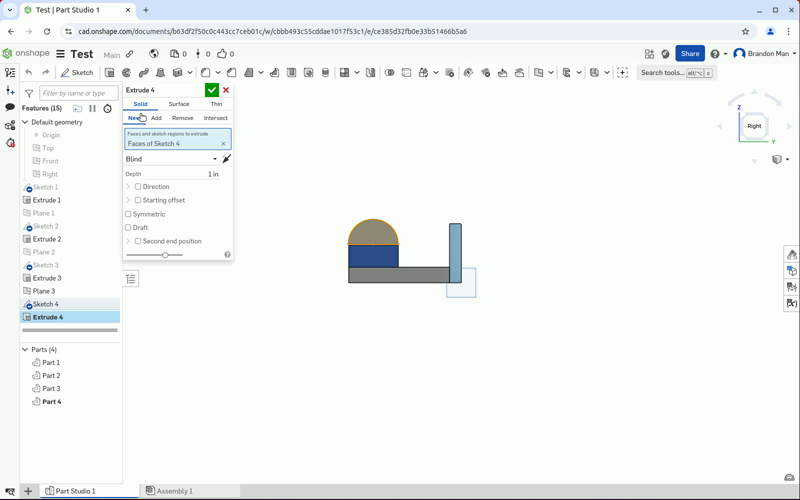
mouse_move(137, 120)
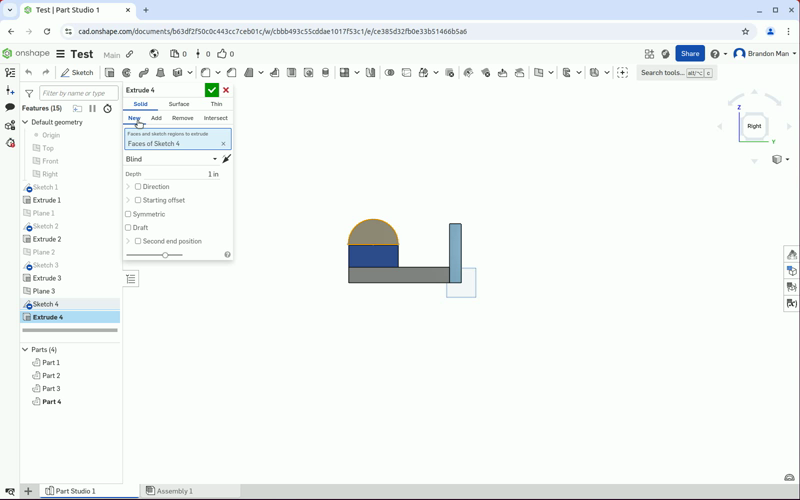
click(137, 120)
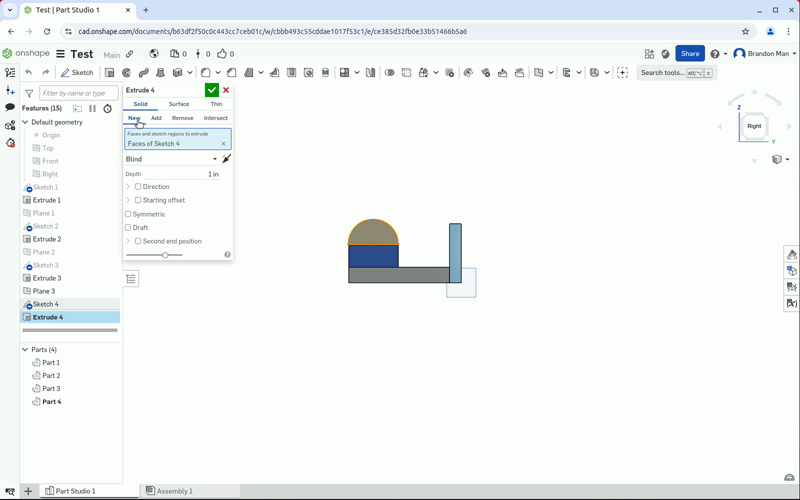
key(tab, 4)
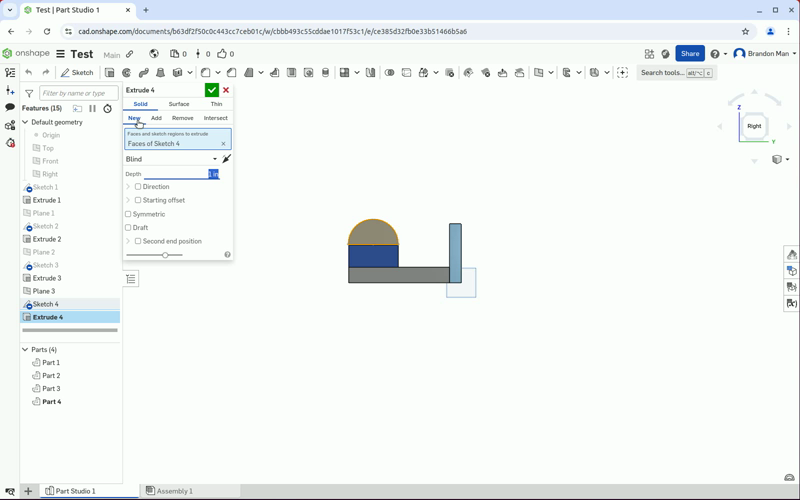
text(-4.092)
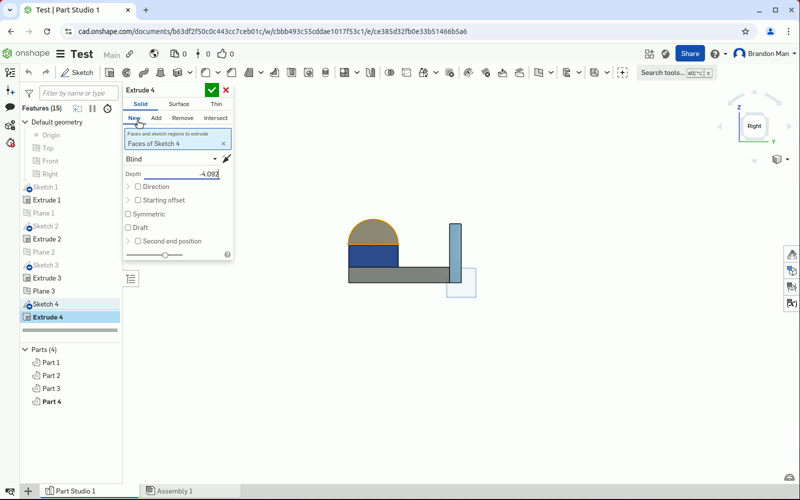
key(enter)
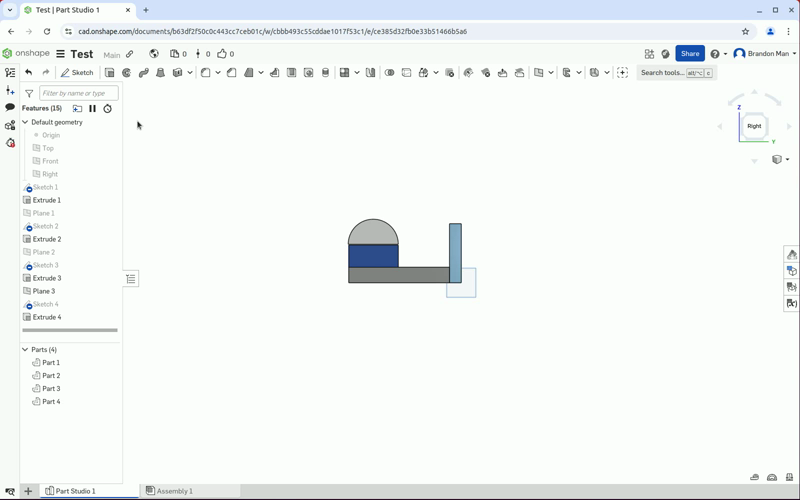
key(shift+h)
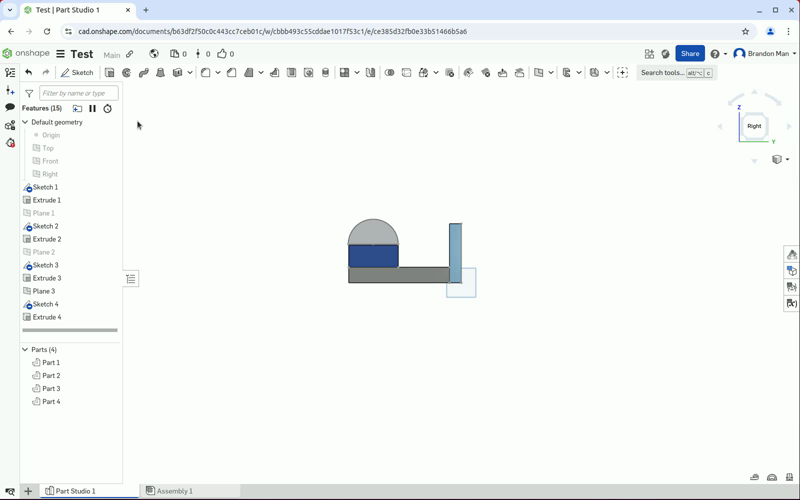
key(shift+h)
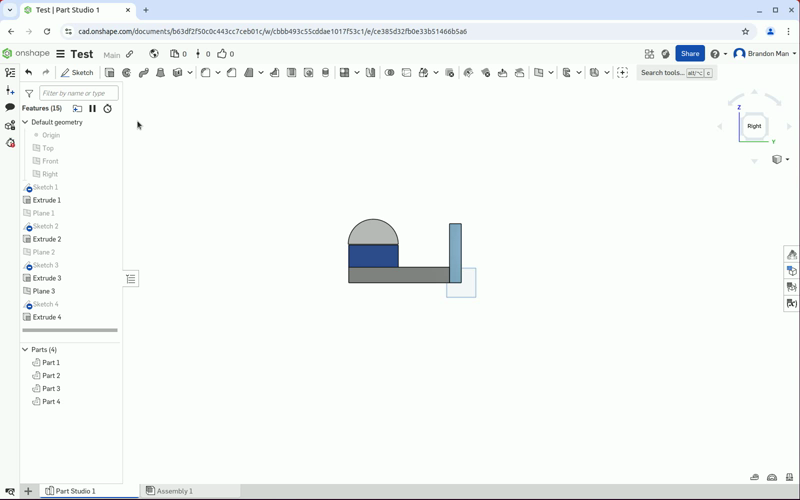
mouse_move(73, 189)
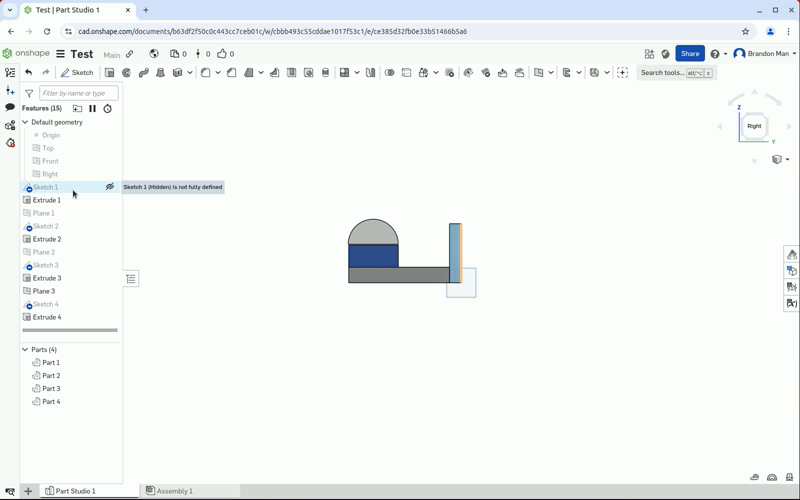
click(73, 189)
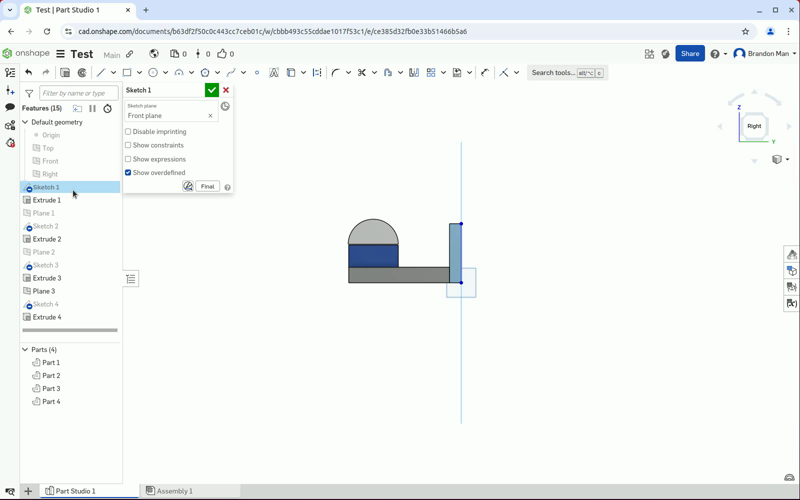
mouse_move(229, 92)
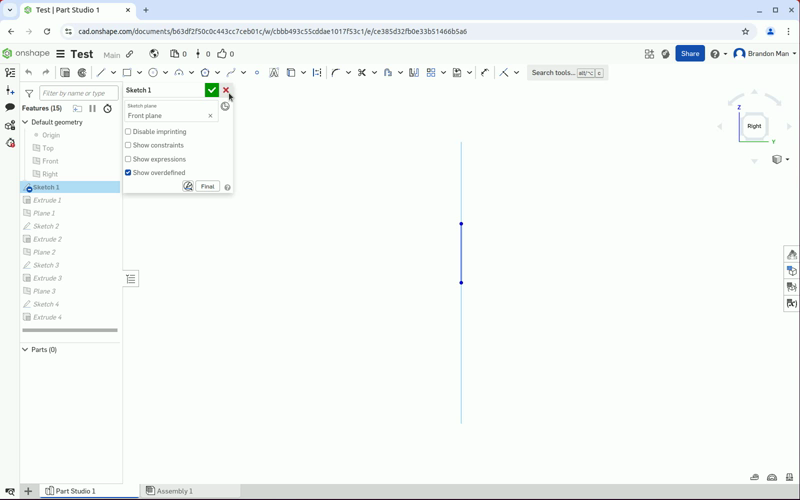
click(229, 92)
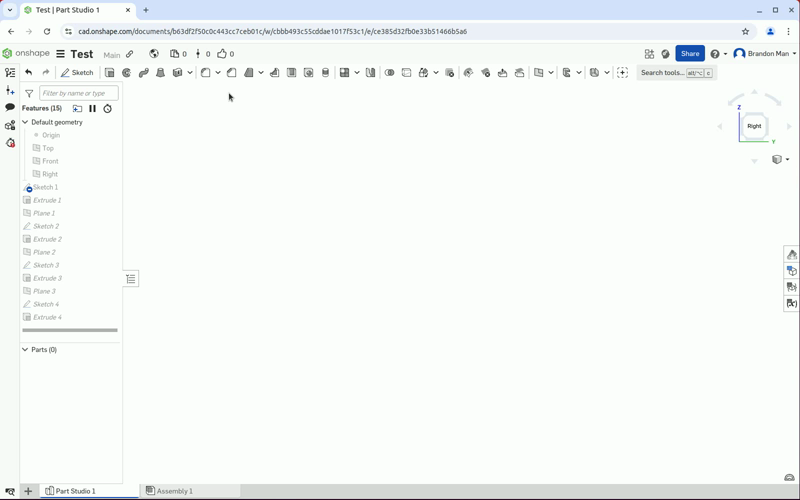
key(shift+s)
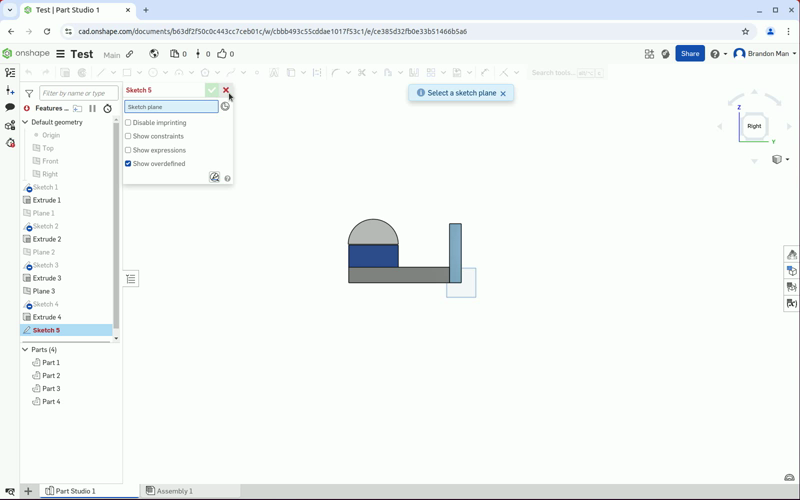
mouse_move(69, 293)
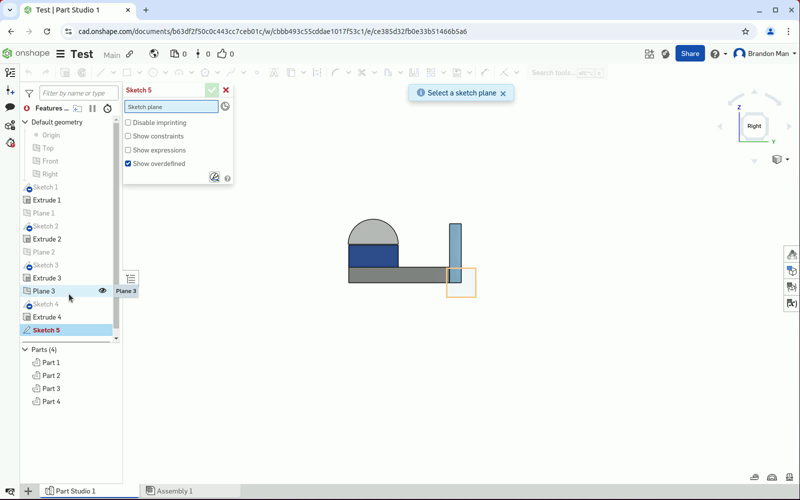
click(69, 293)
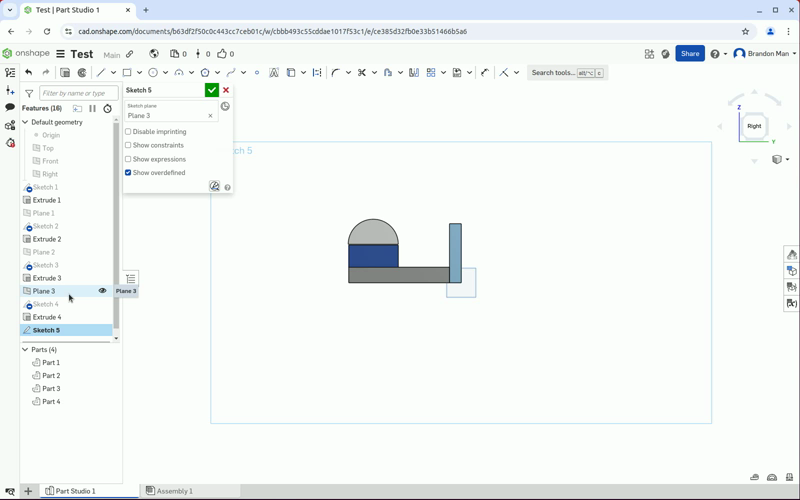
mouse_move(73, 352)
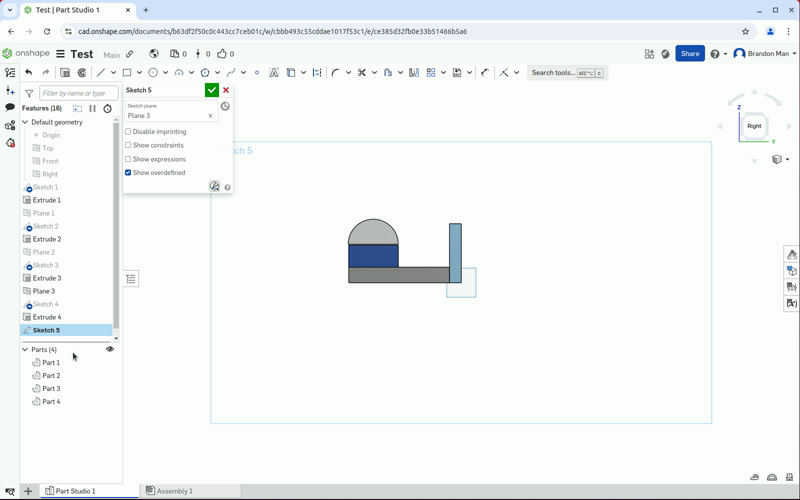
key(y)
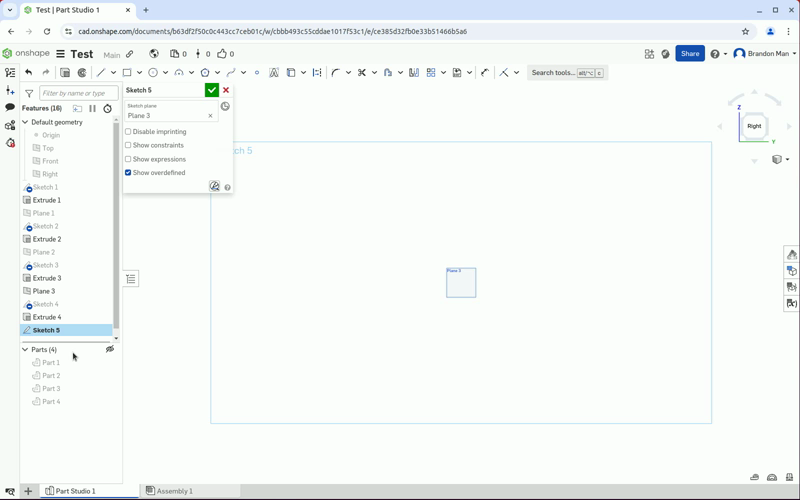
key(c)
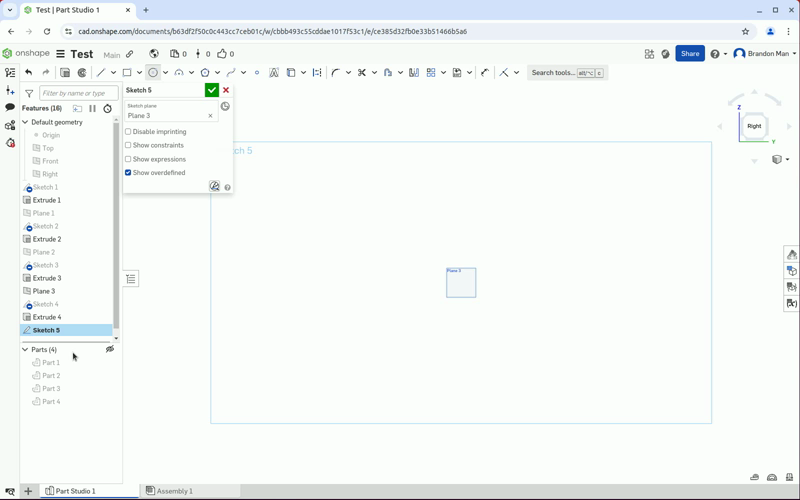
key_down(shift)
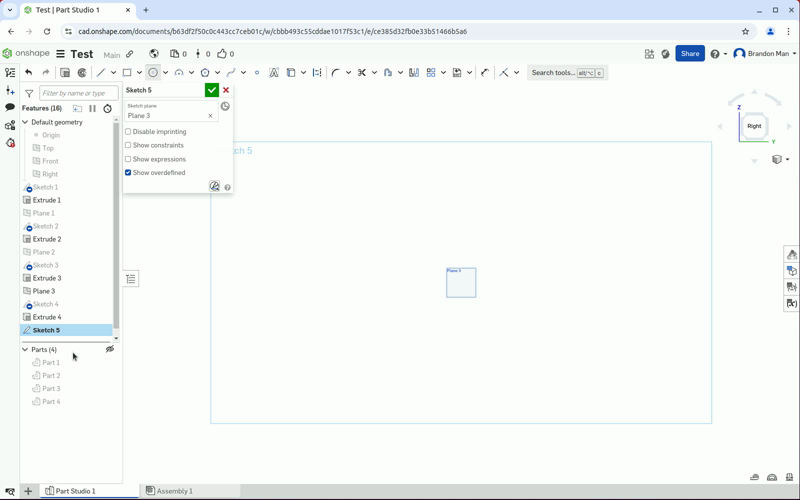
mouse_move(372, 244)
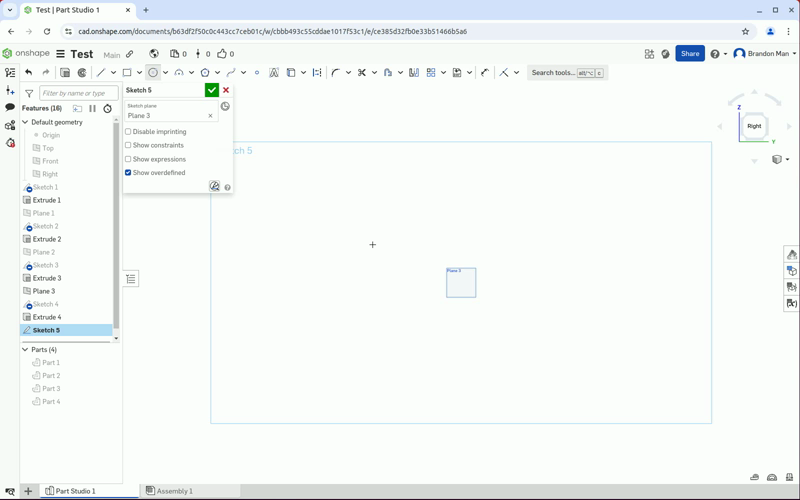
click(372, 244)
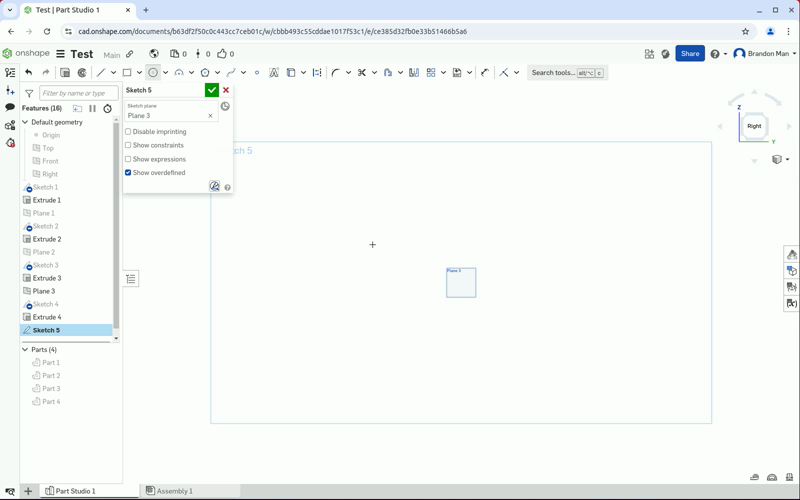
key_up(shift)
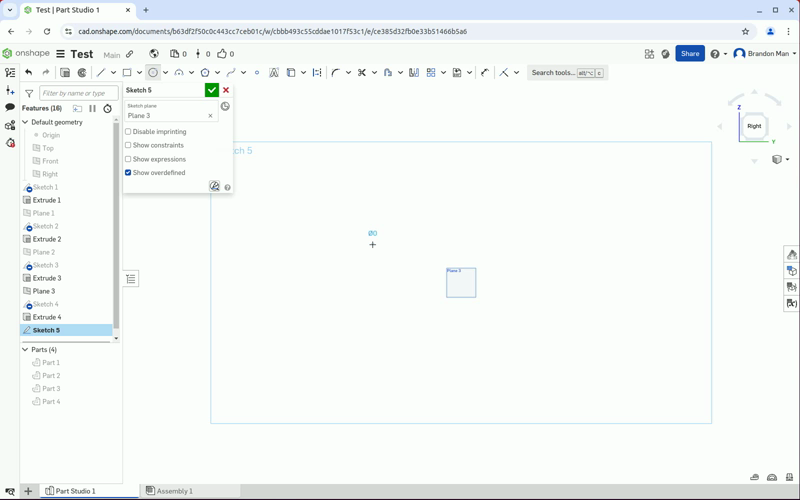
mouse_move(385, 244)
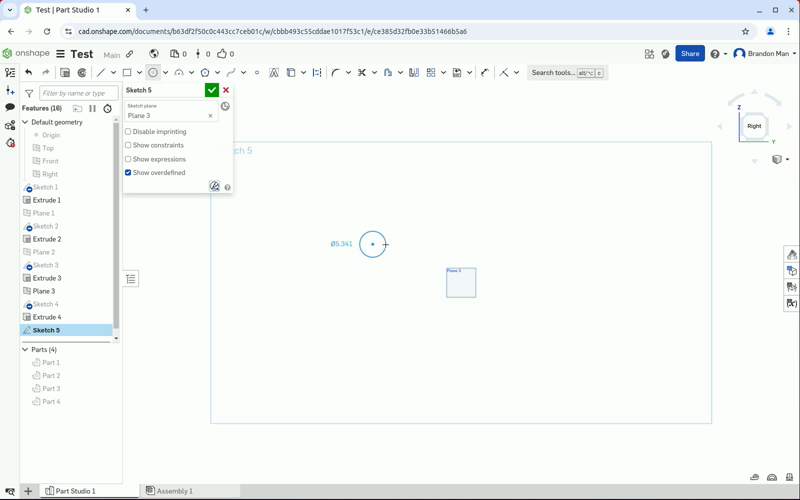
click(385, 244)
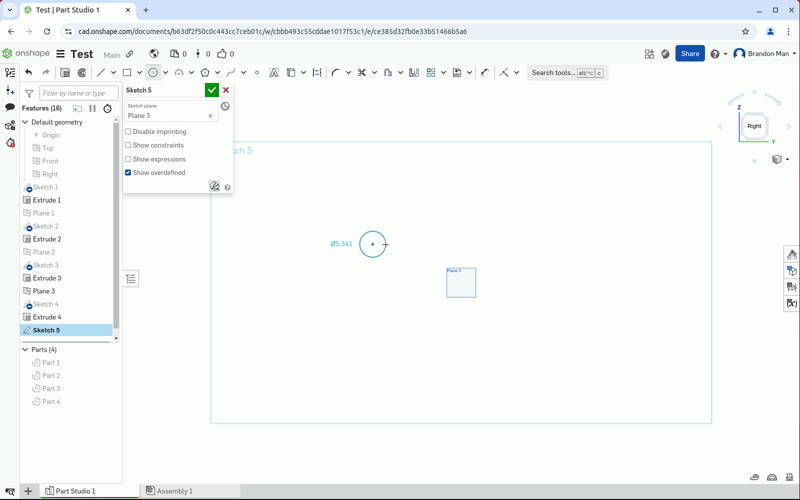
key(esc)
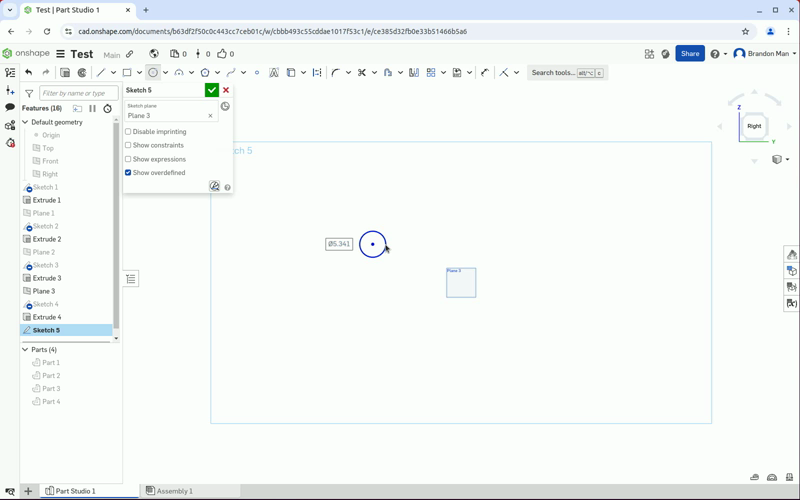
mouse_move(362, 244)
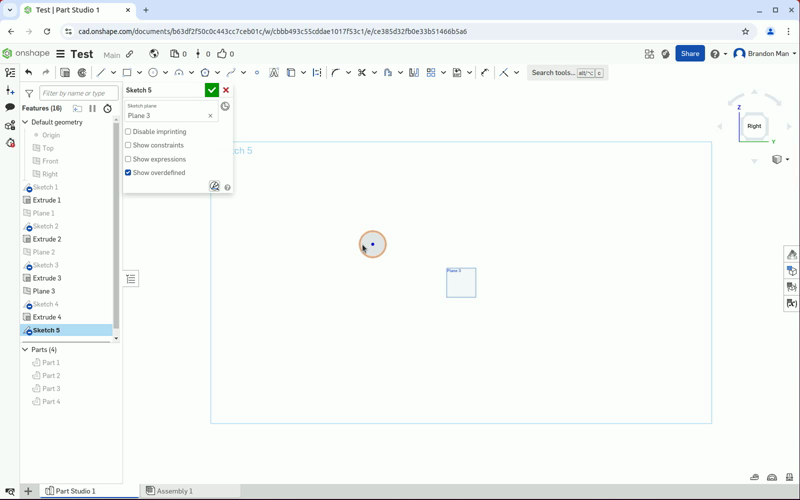
scroll(6)
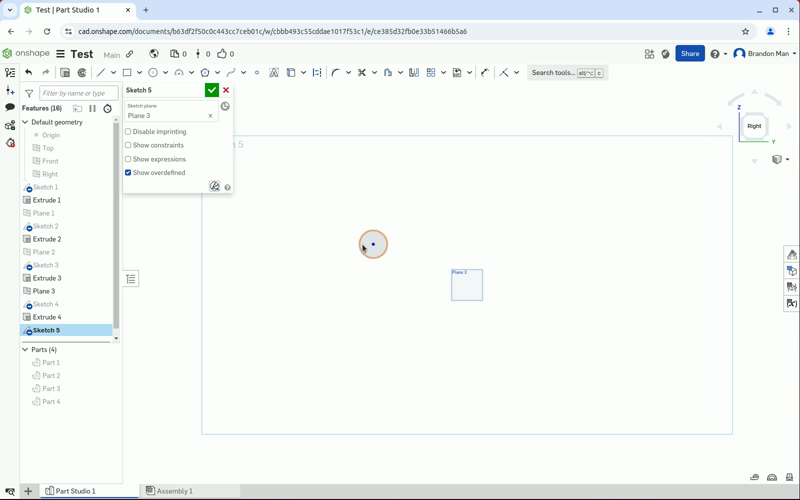
scroll(6)
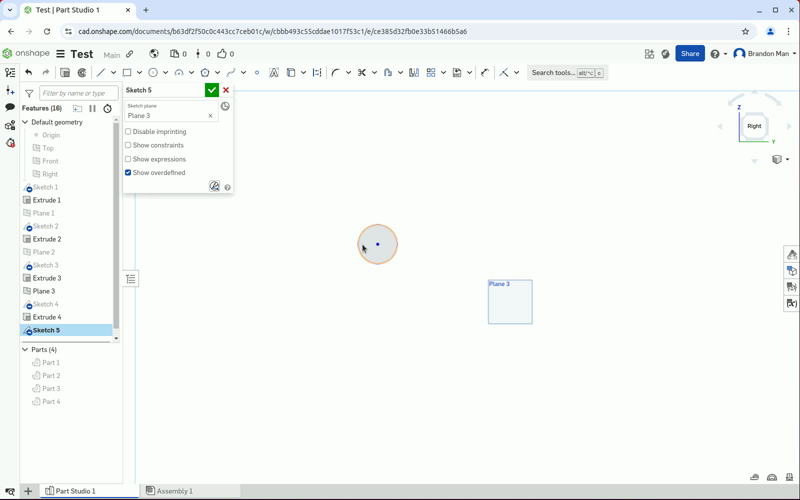
scroll(6)
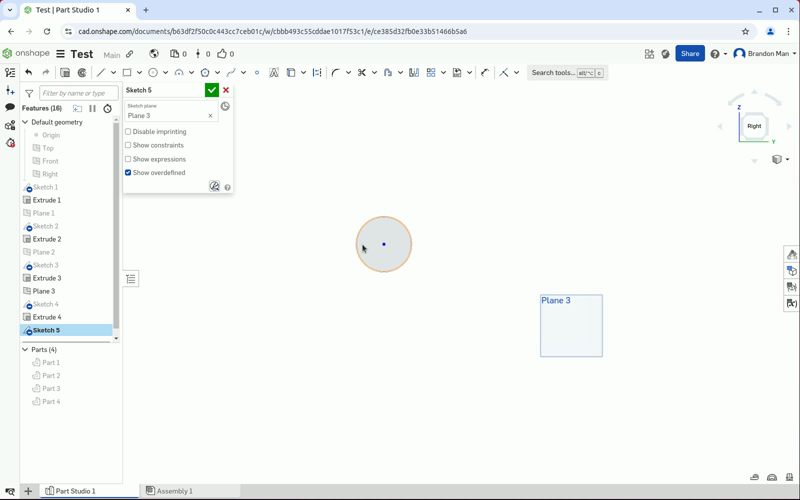
scroll(6)
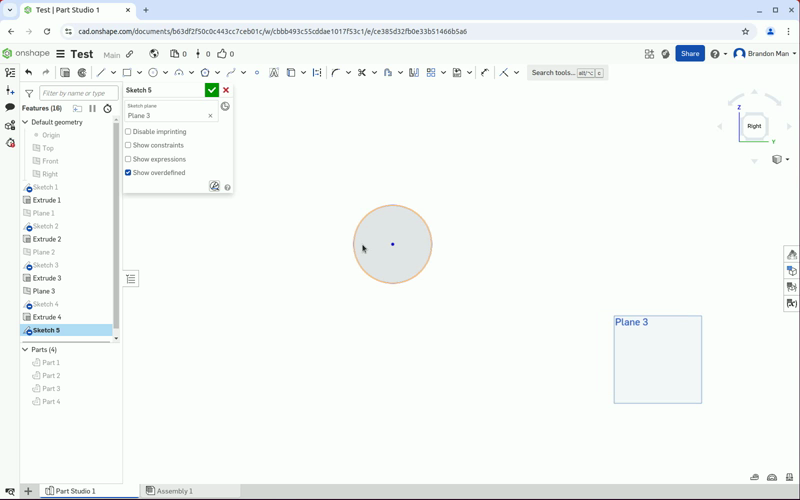
scroll(6)
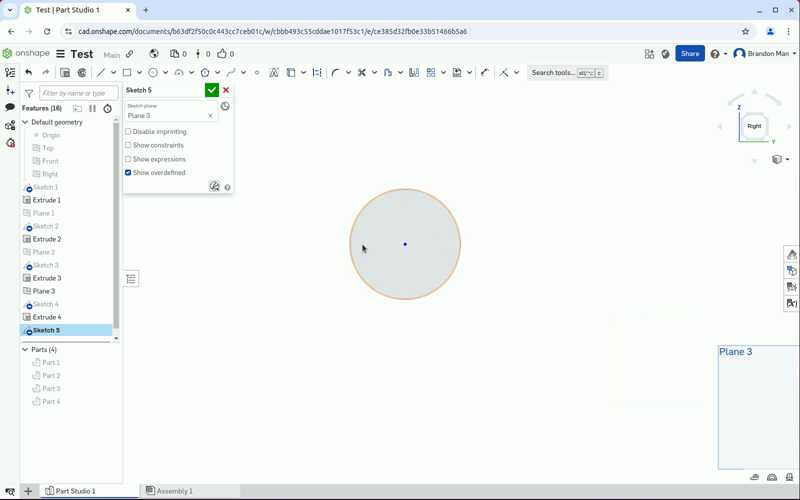
scroll(6)
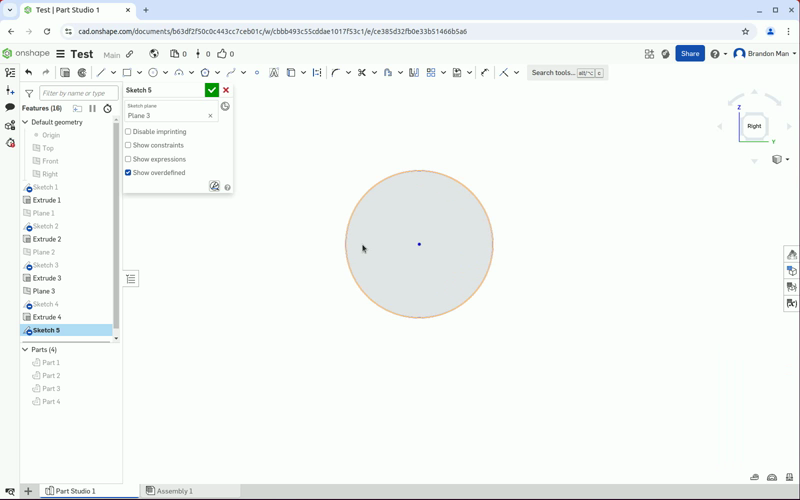
scroll(6)
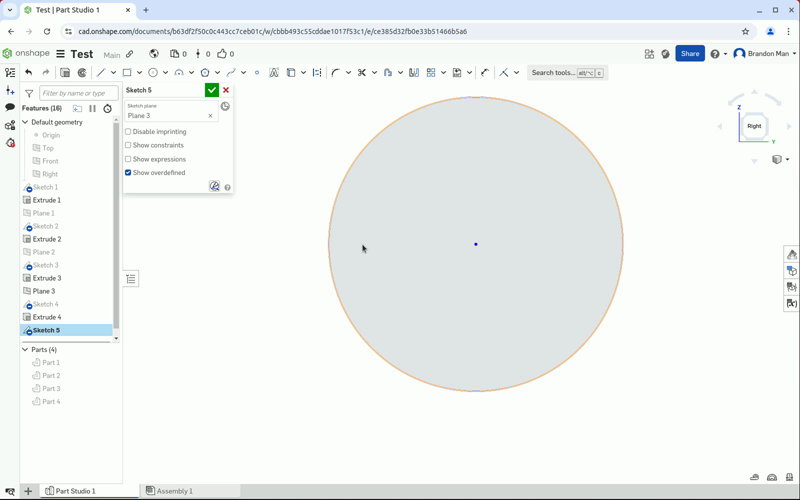
click(362, 244)
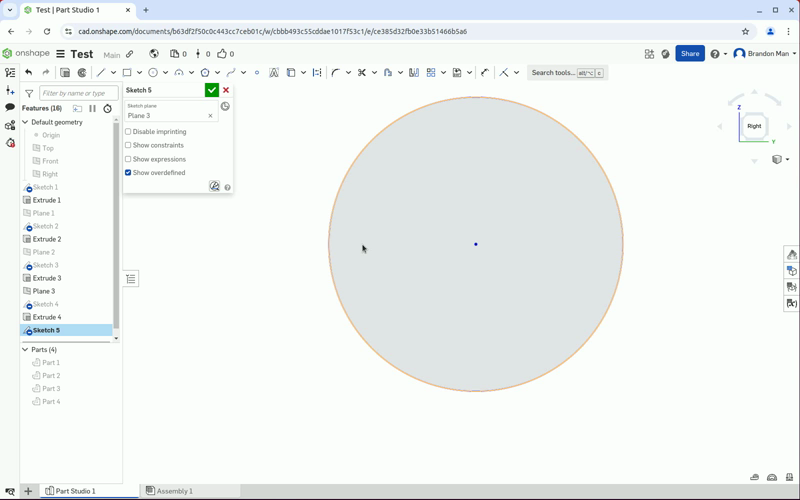
scroll(-6)
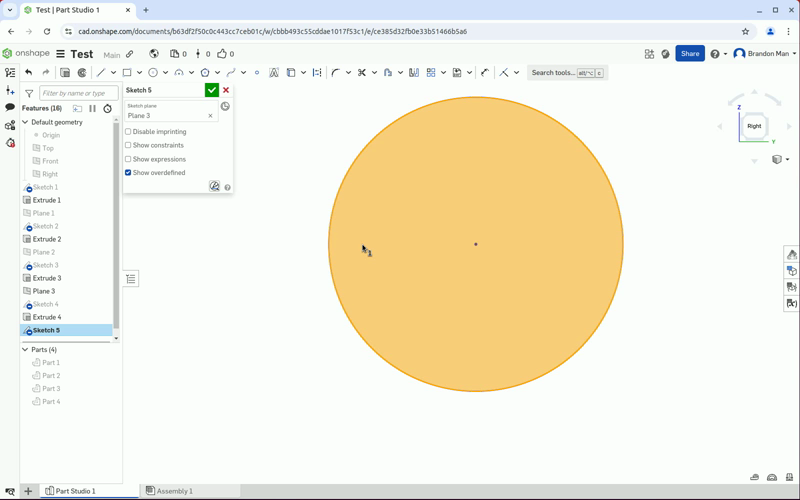
scroll(-6)
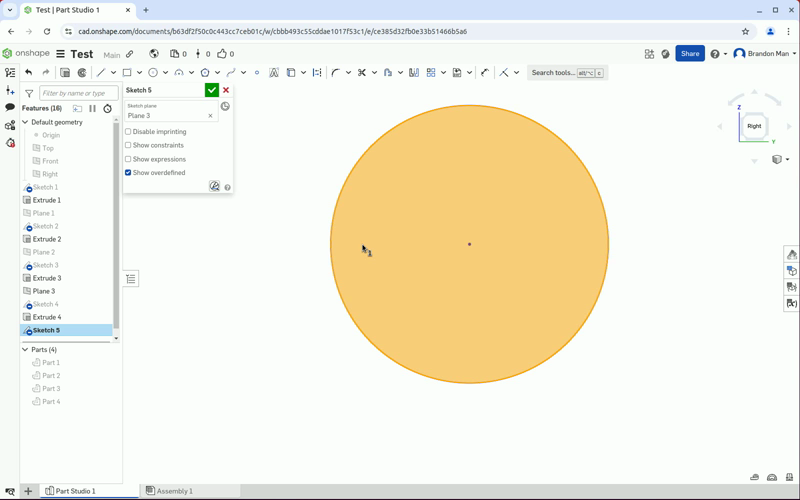
scroll(-6)
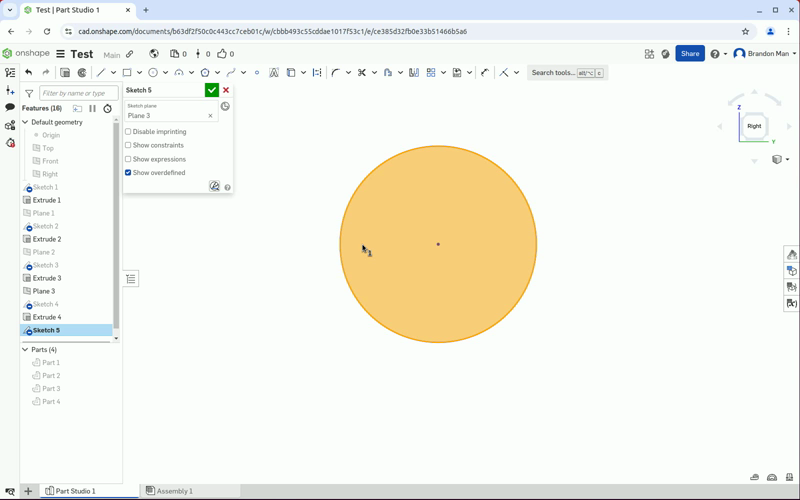
scroll(-6)
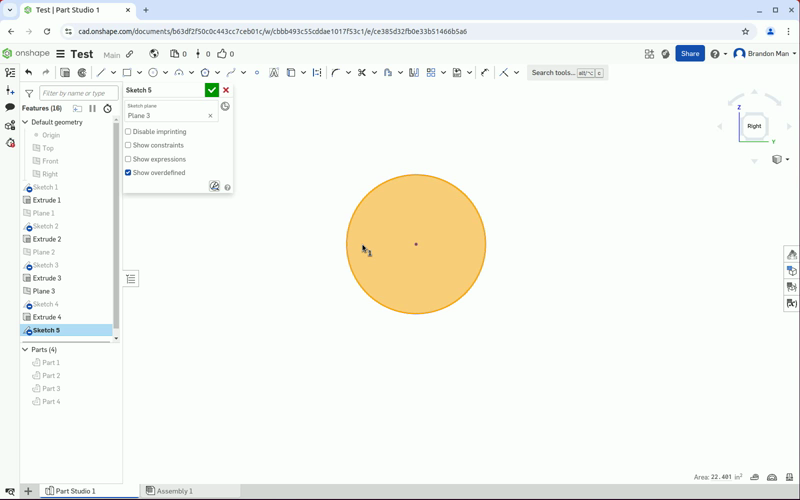
scroll(-6)
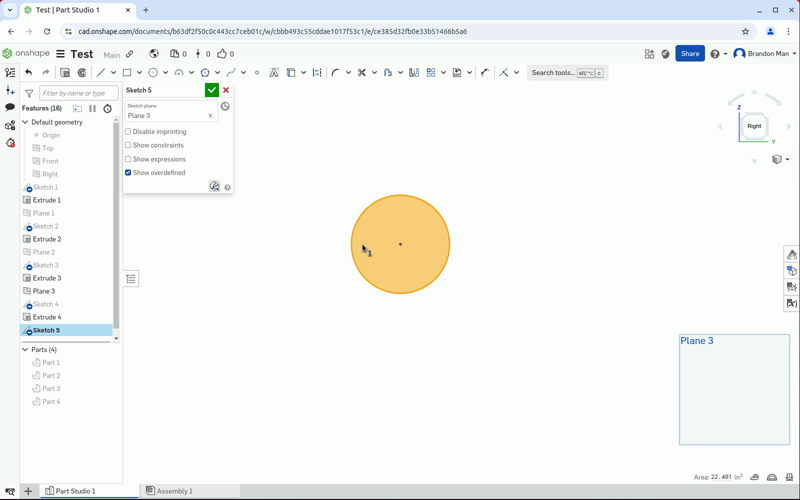
scroll(-6)
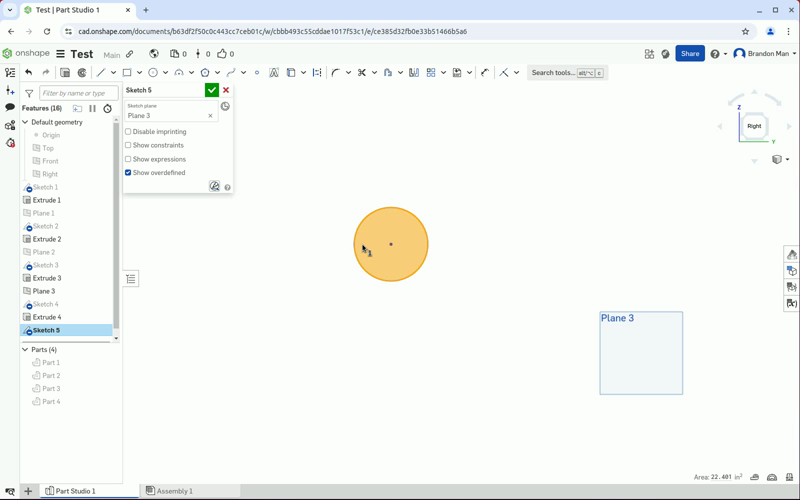
scroll(-6)
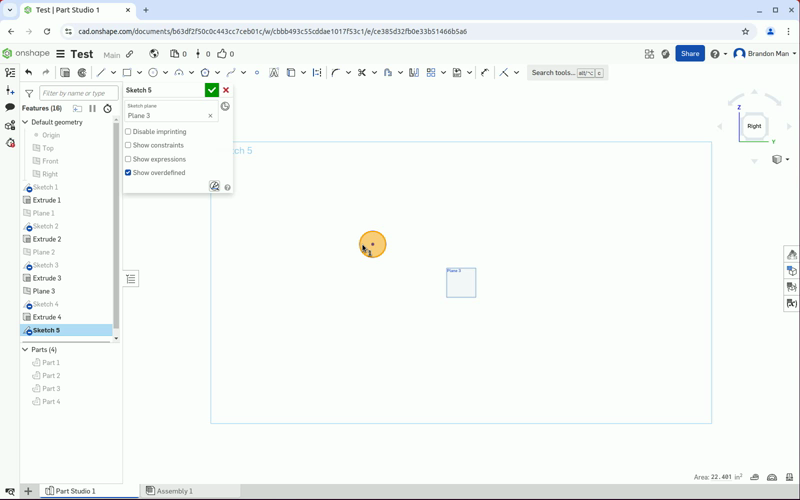
mouse_move(73, 352)
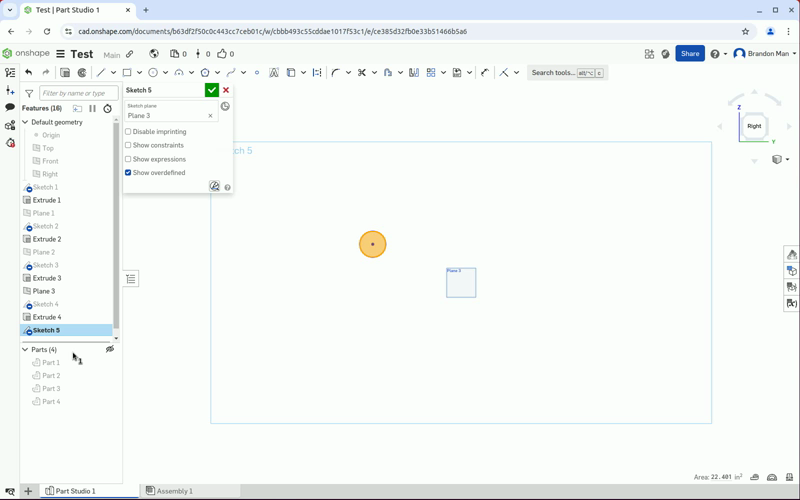
key(shift+y)
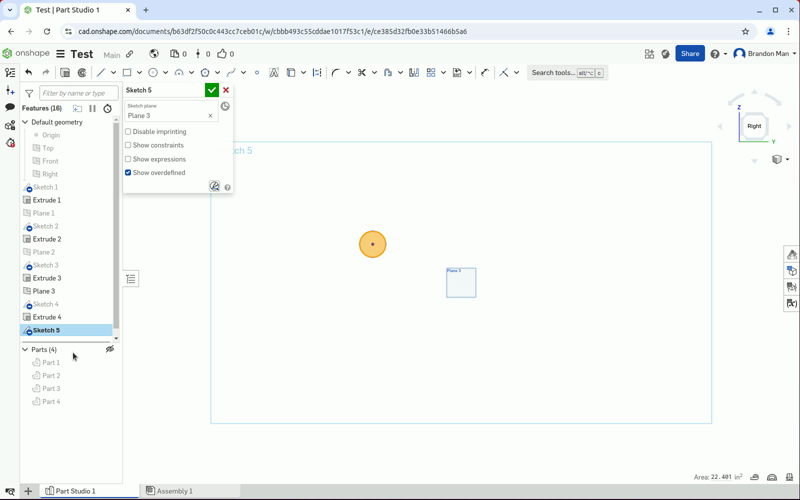
key(shift+e)
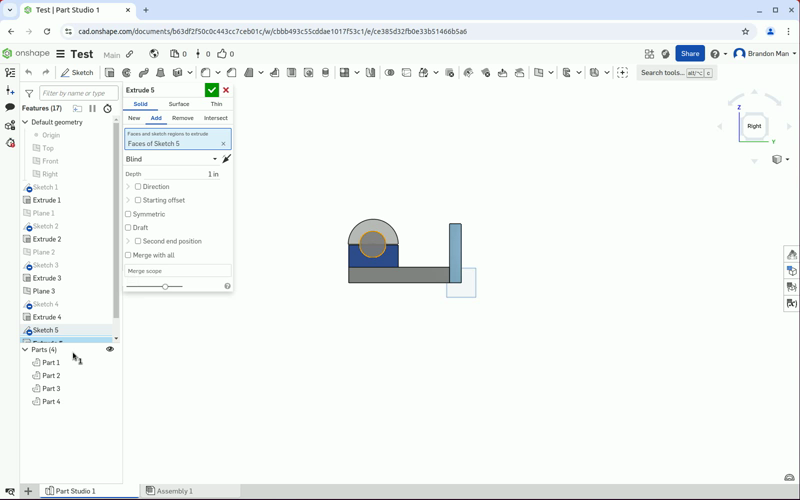
mouse_move(143, 106)
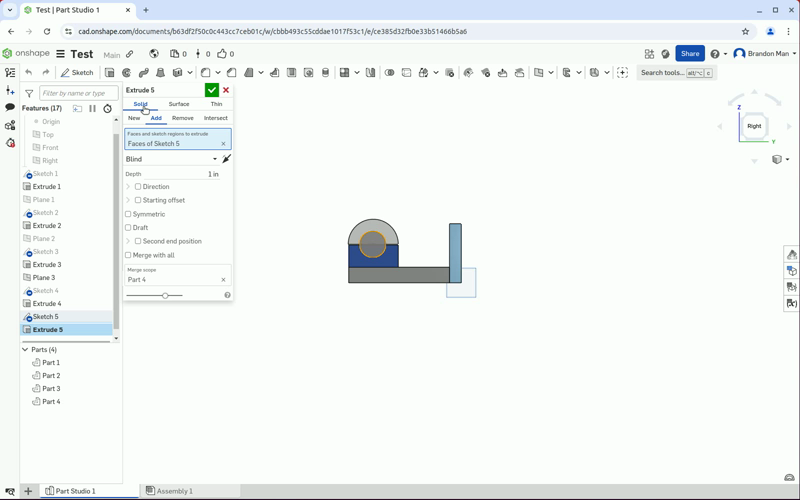
click(143, 106)
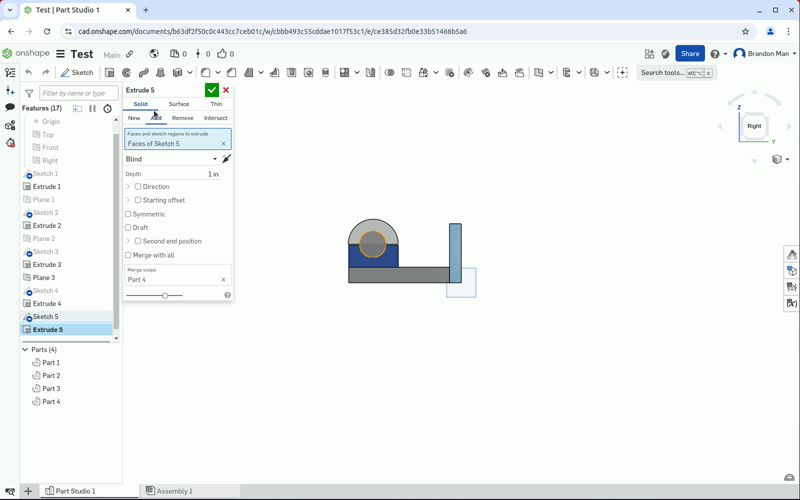
mouse_move(186, 120)
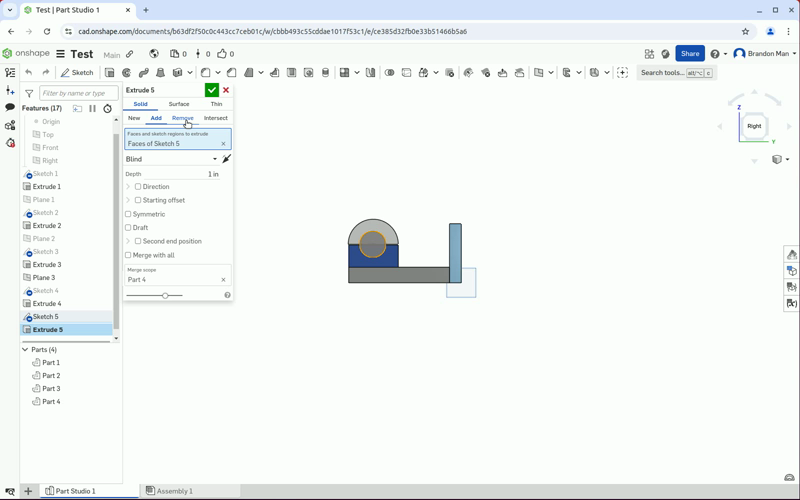
click(186, 120)
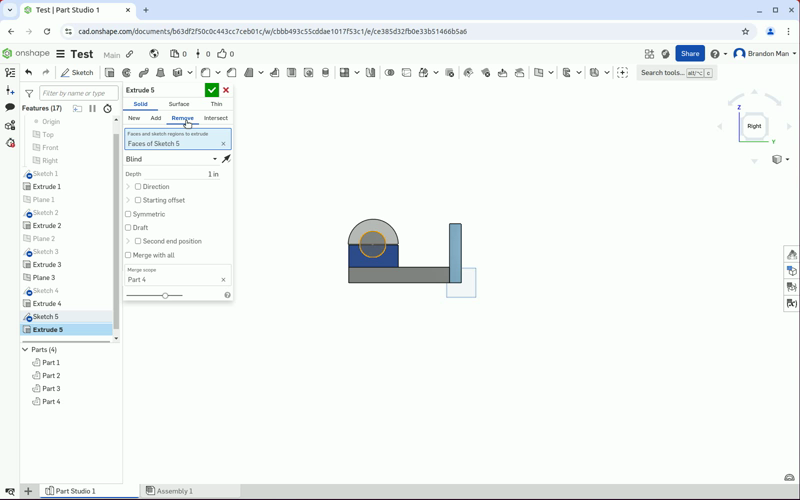
key(tab, 4)
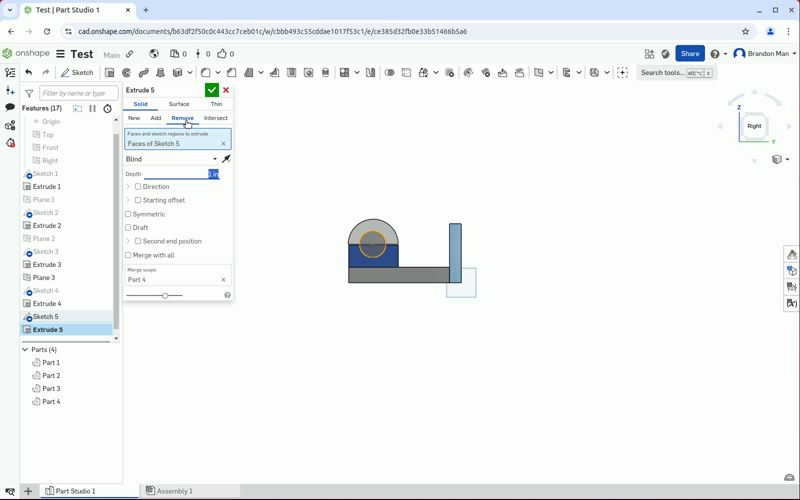
text(4.092)
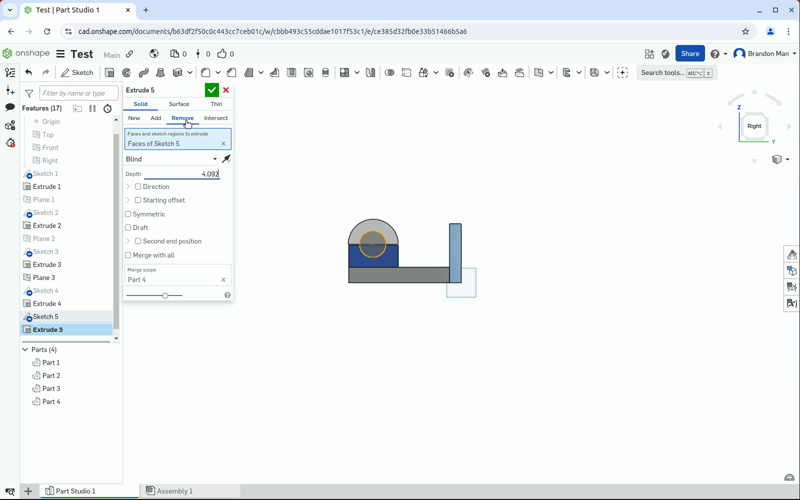
key(tab, 6)
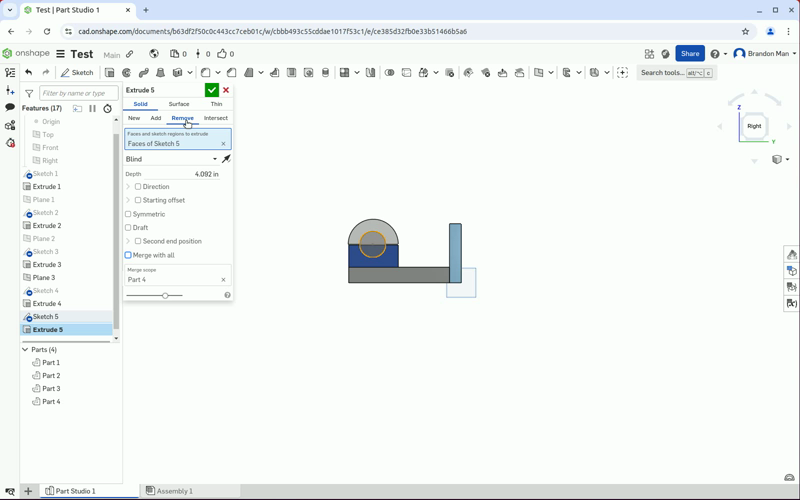
key(space)
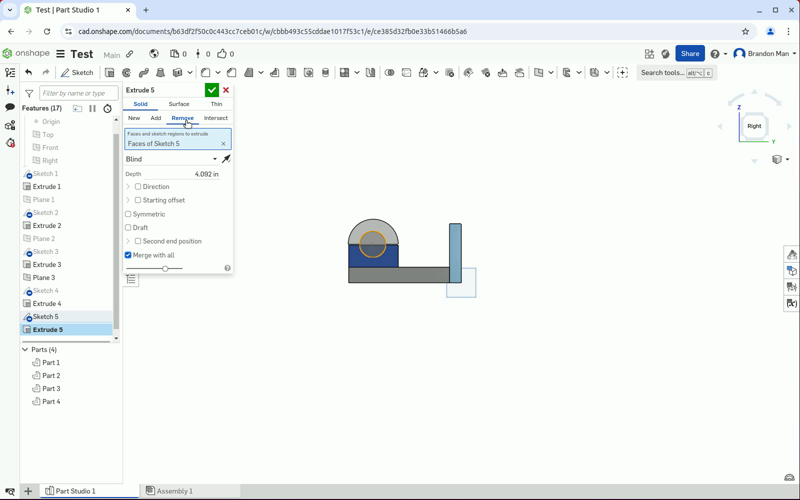
key(enter)
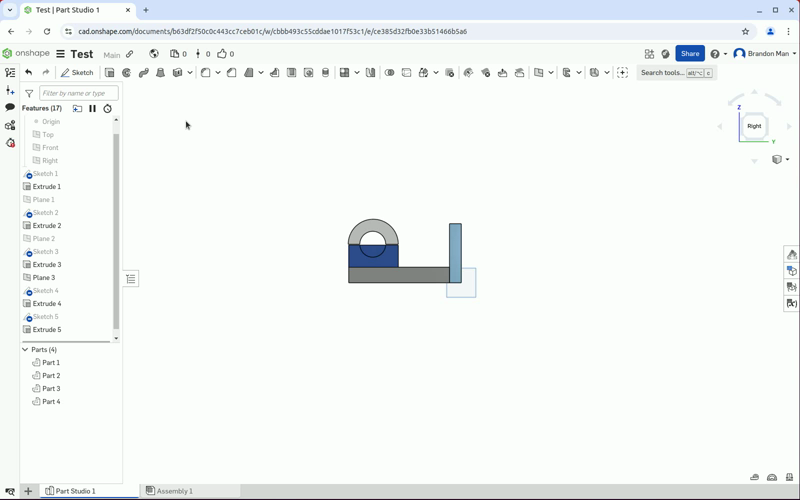
key(shift+h)
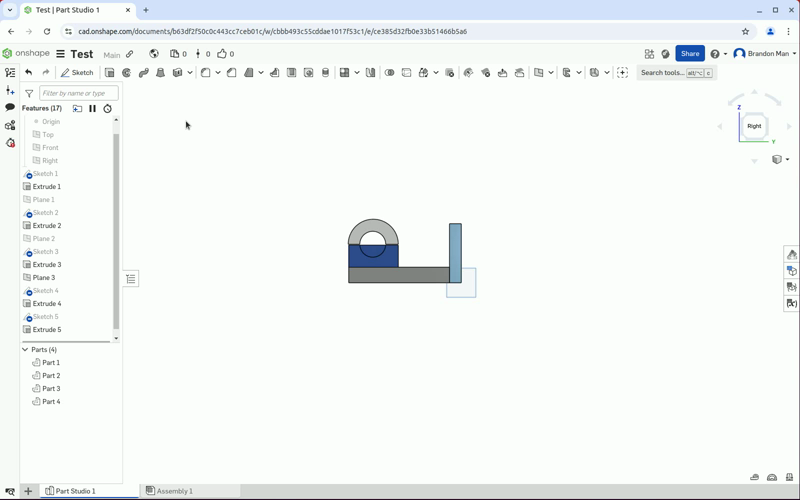
key(shift+h)
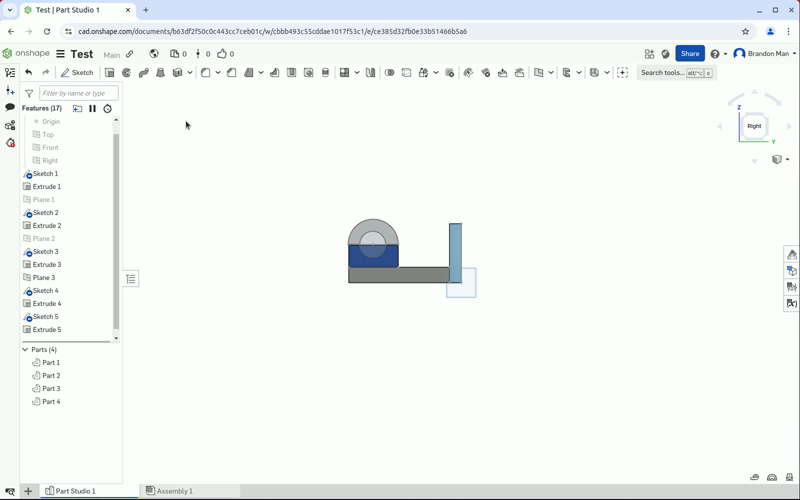
key(shift+7)
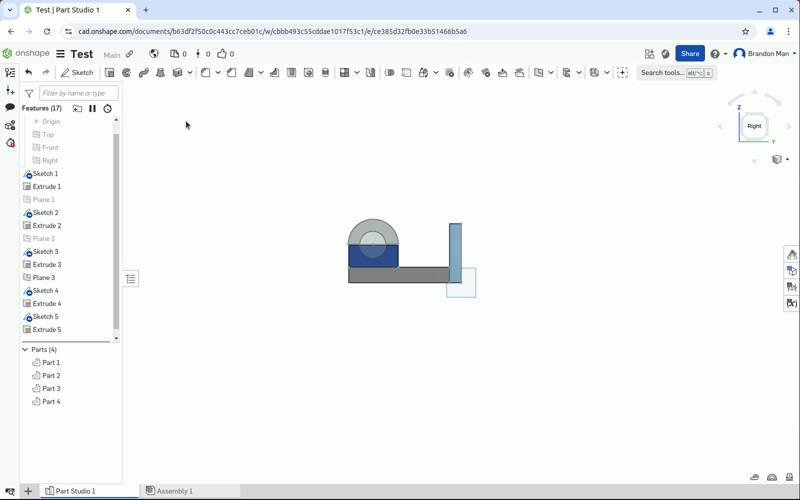
key(right, 2)
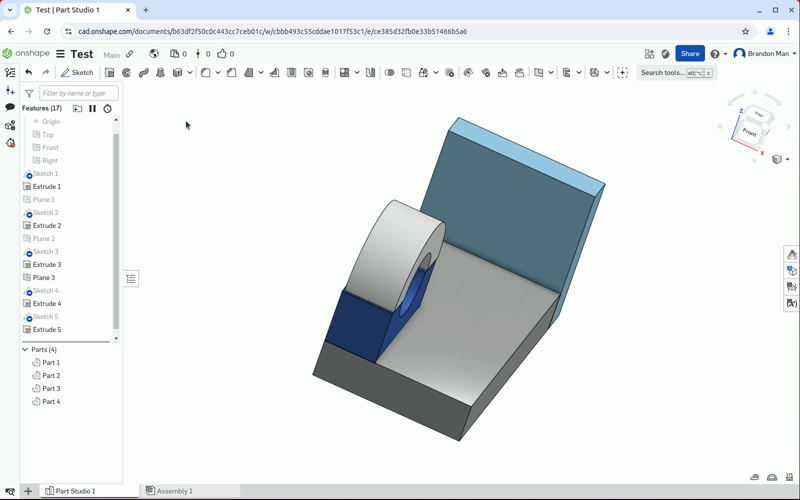
key(down, 2)
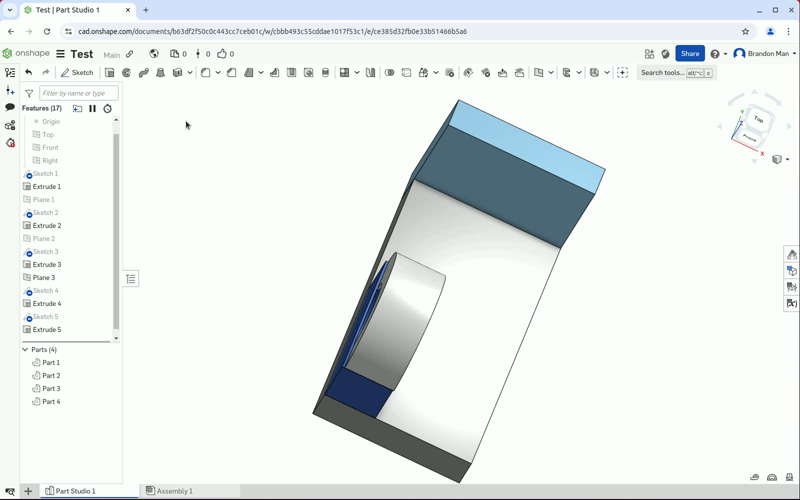
key(up, 2)
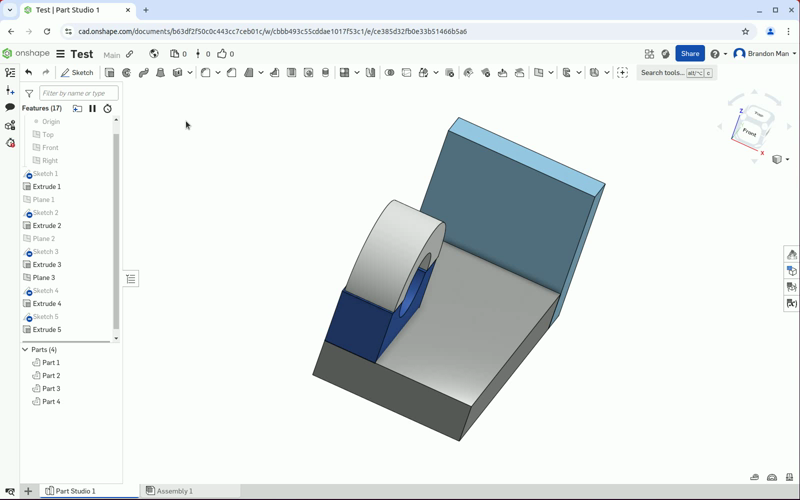
key(left, 2)
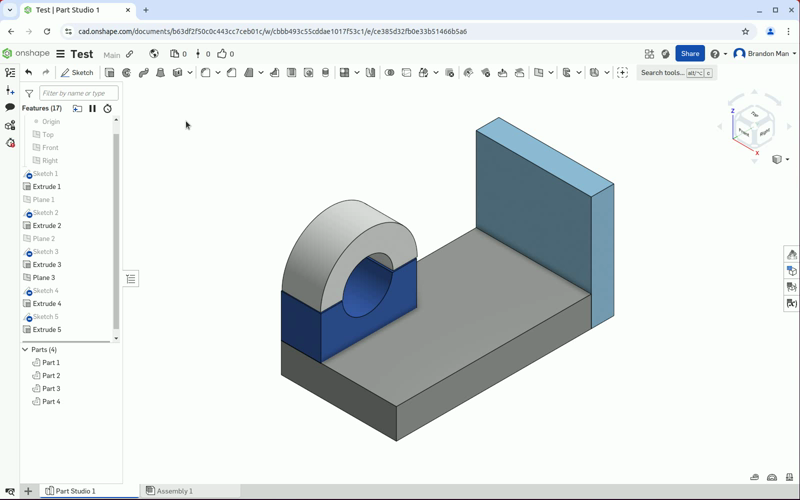
mouse_move(69, 176)
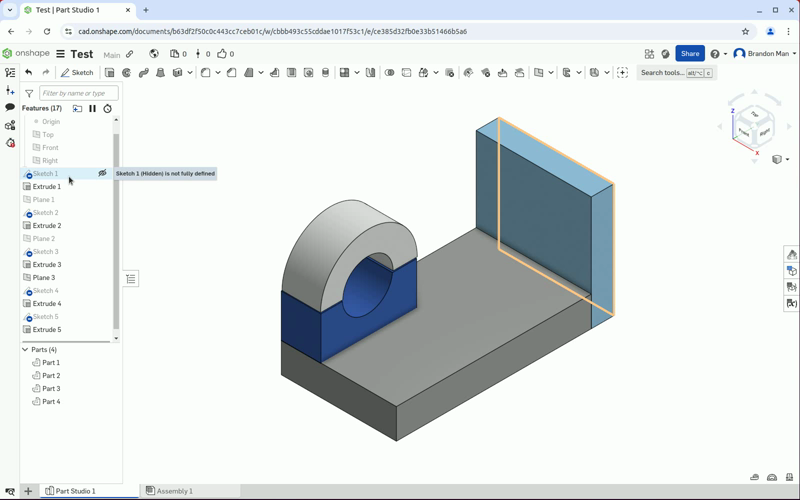
click(69, 176)